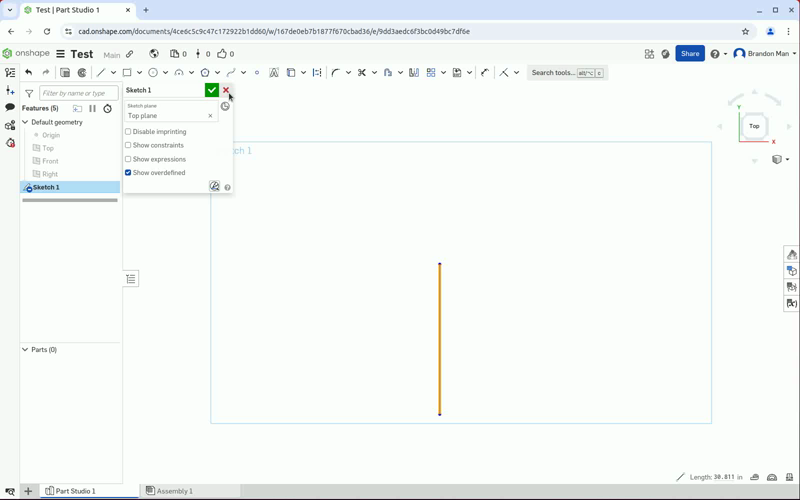
key(shift+h)
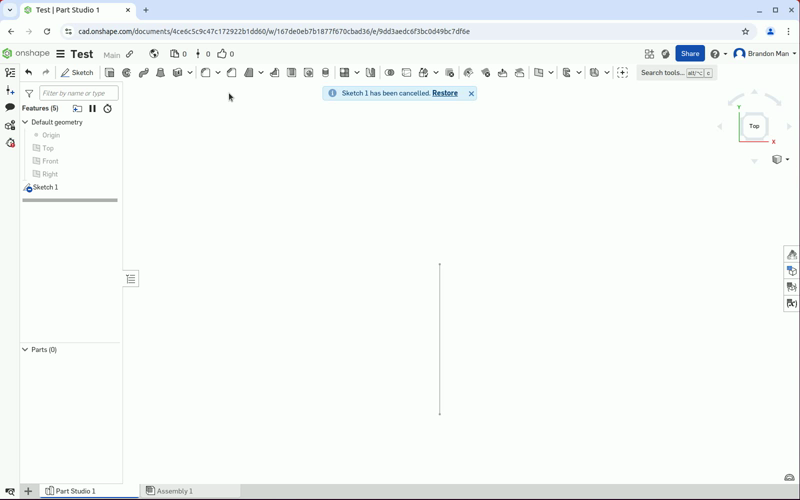
mouse_move(73, 352)
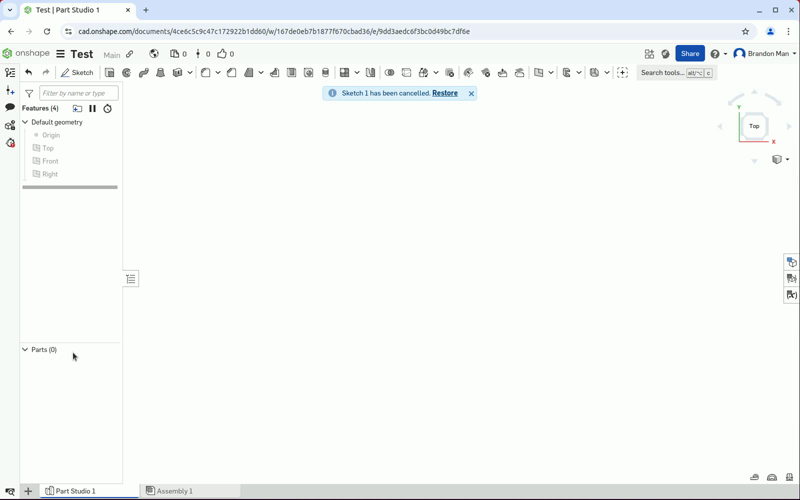
key(y)
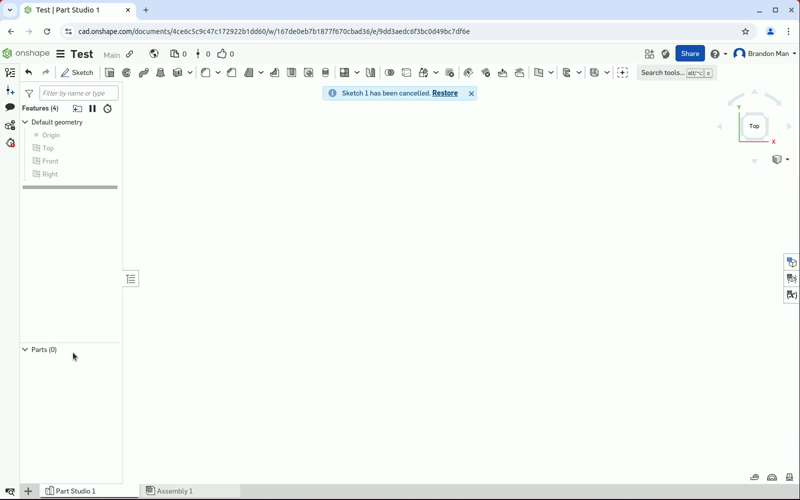
key(shift+p)
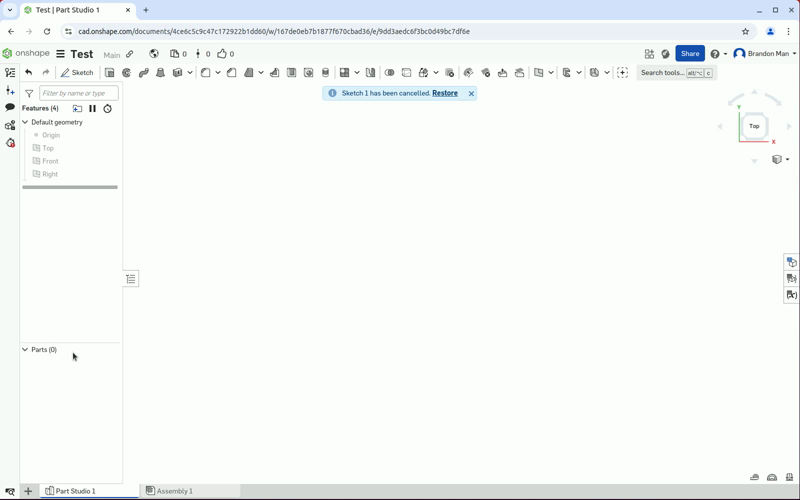
key(space)
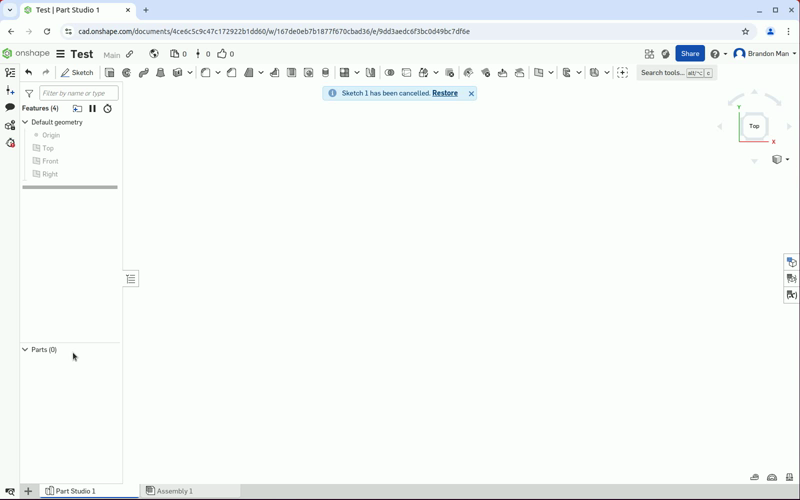
key_down(shift)
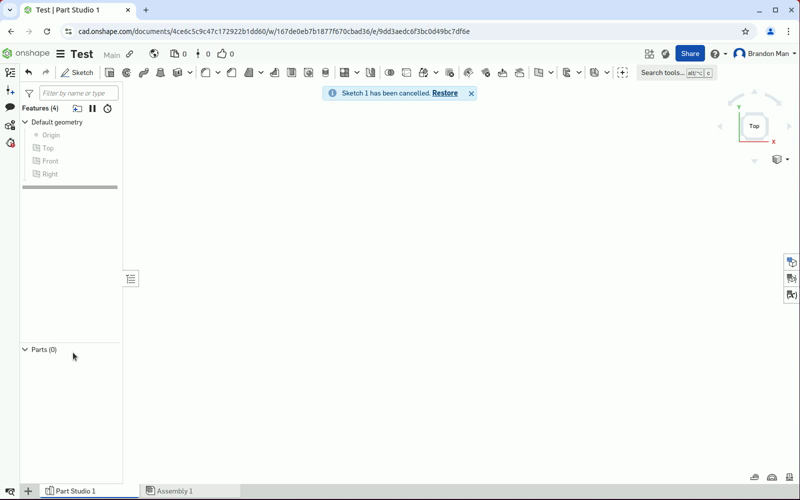
key(up)
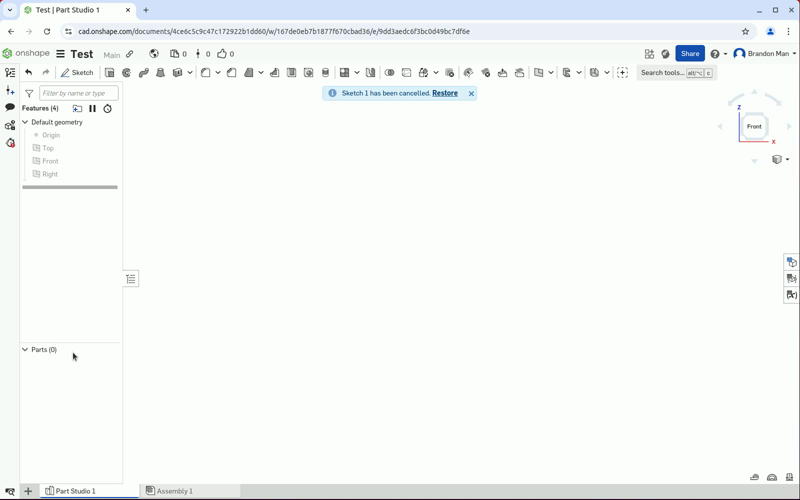
key_up(shift)
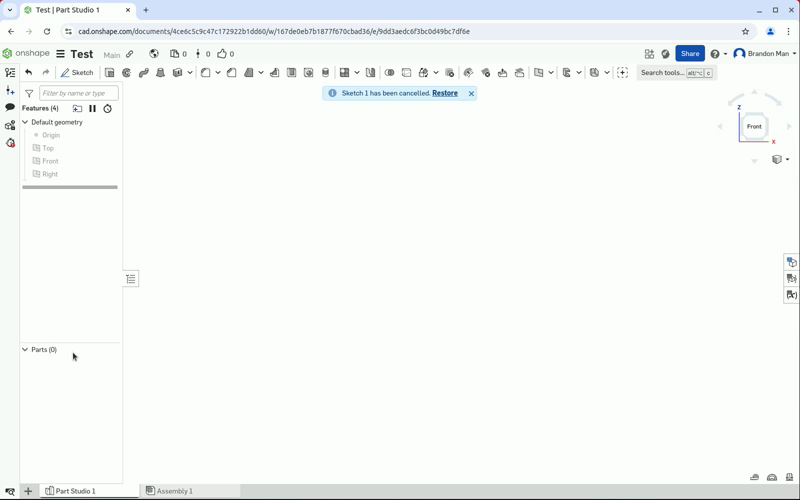
mouse_move(73, 352)
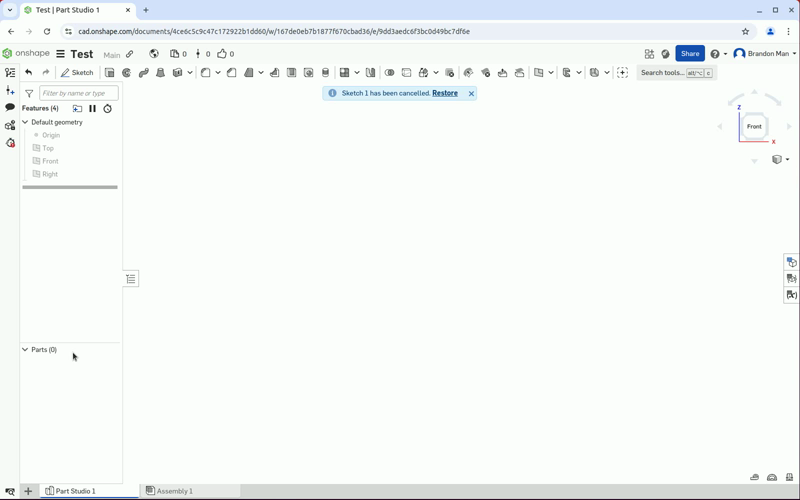
key(shift+y)
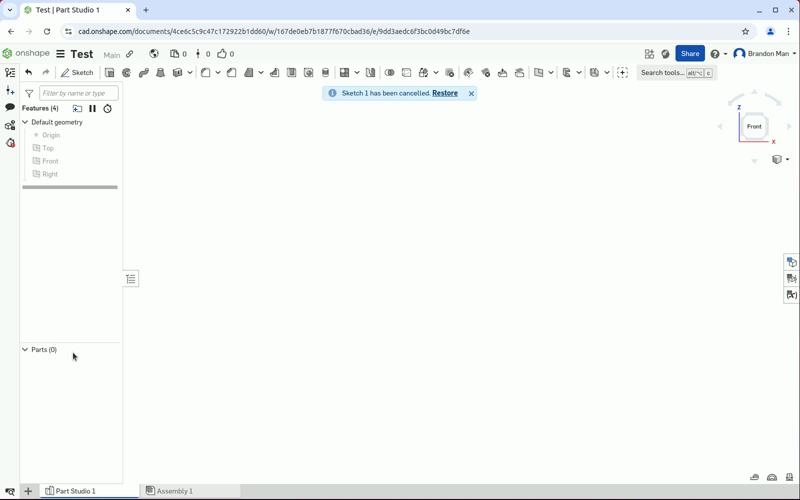
key(shift+s)
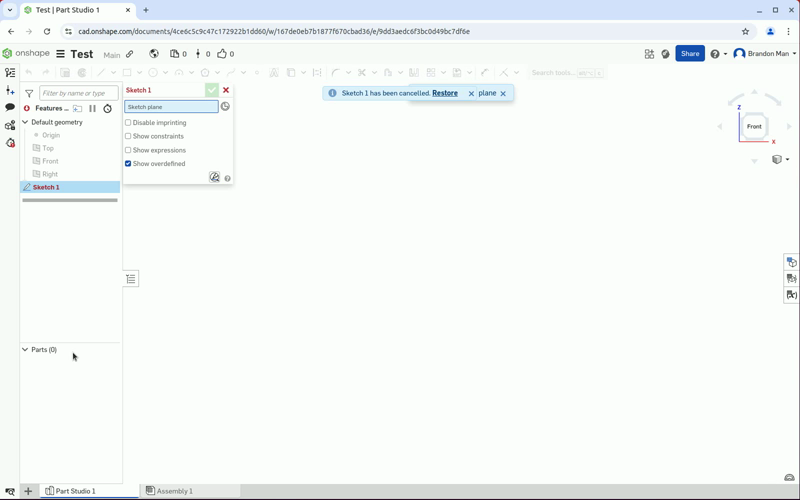
mouse_move(73, 163)
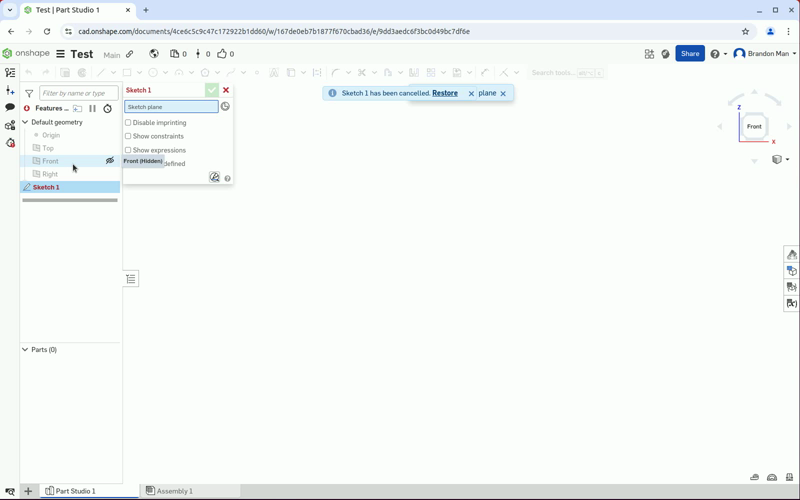
click(73, 163)
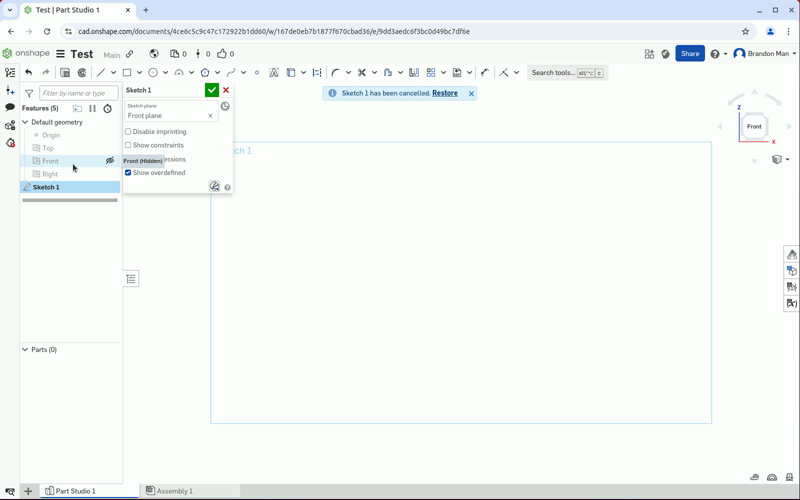
mouse_move(73, 352)
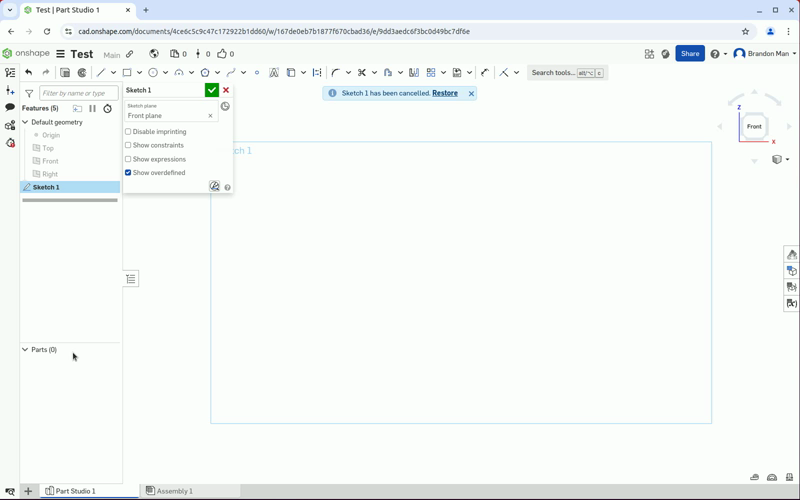
key(y)
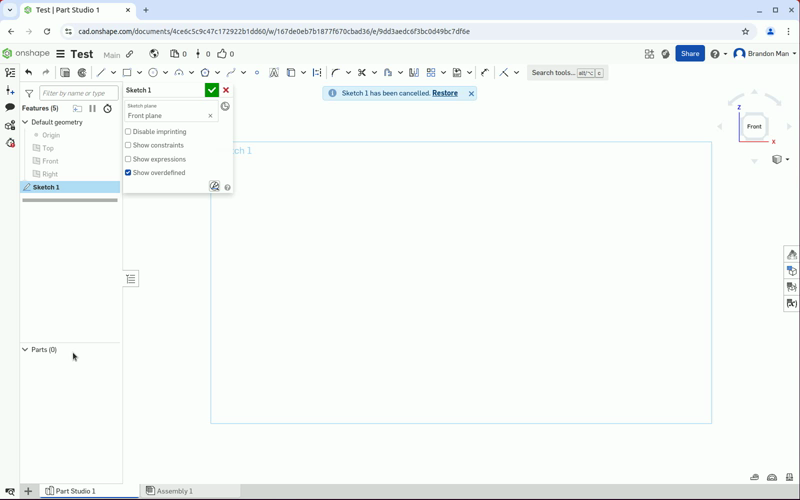
key(c)
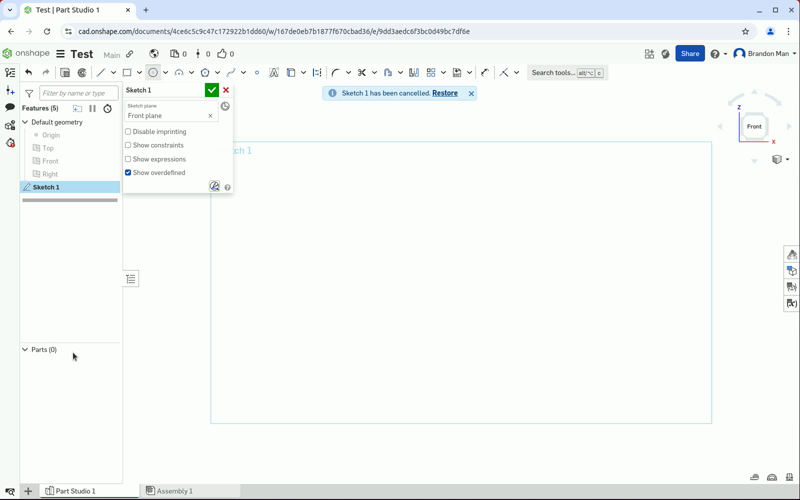
key_down(shift)
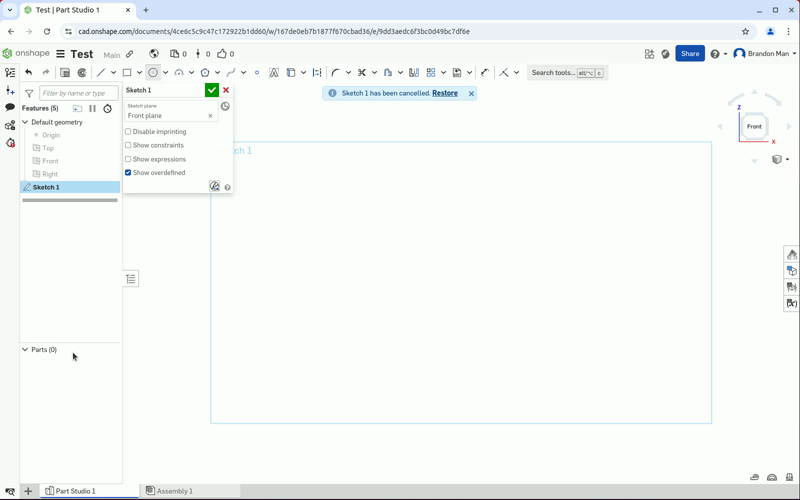
mouse_move(461, 282)
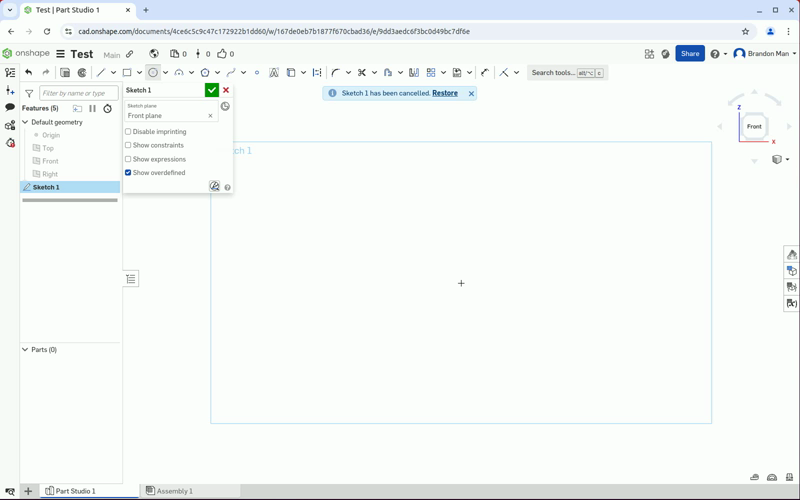
click(461, 282)
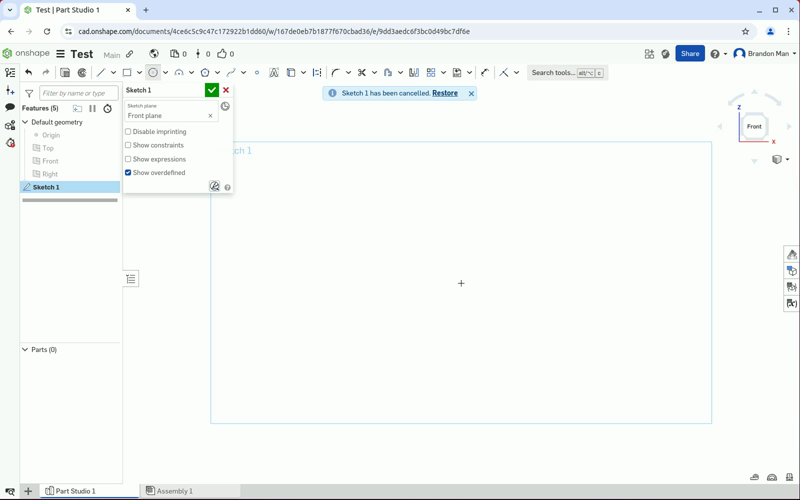
key_up(shift)
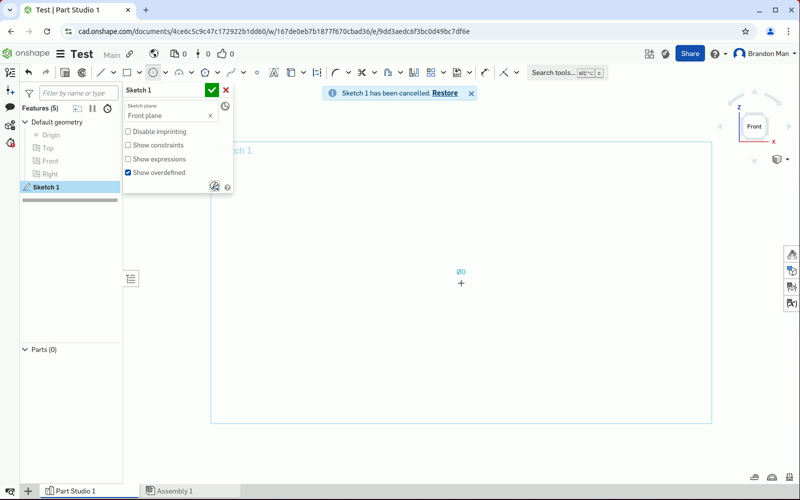
mouse_move(471, 282)
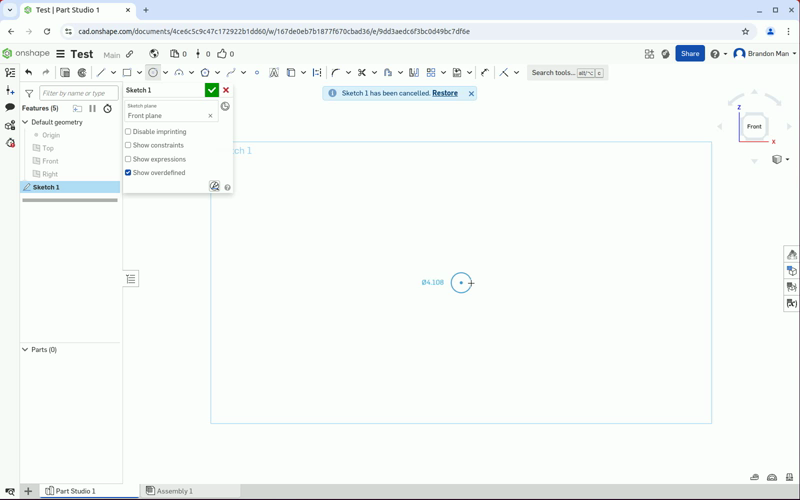
click(471, 282)
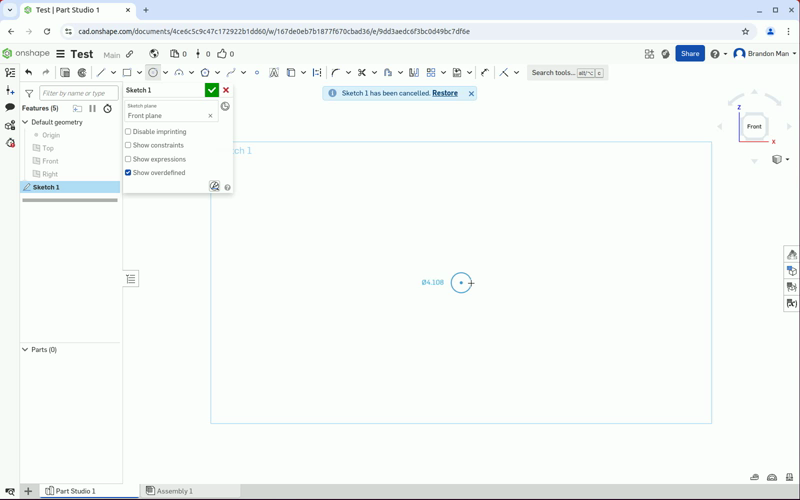
key(esc)
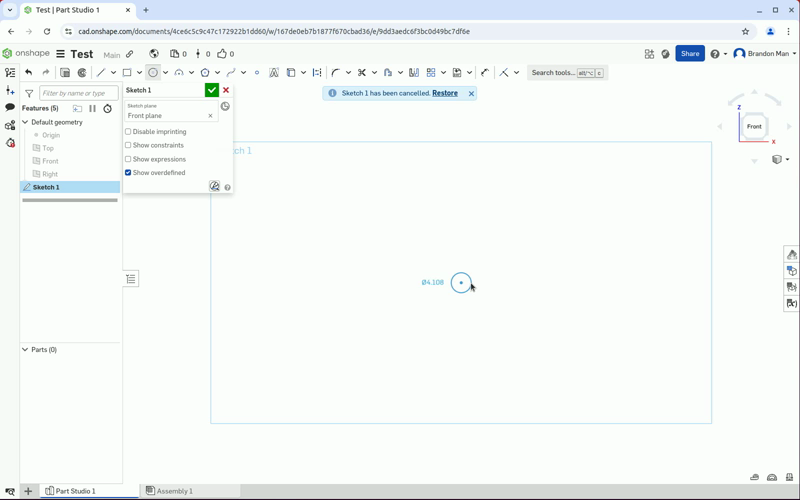
key(c)
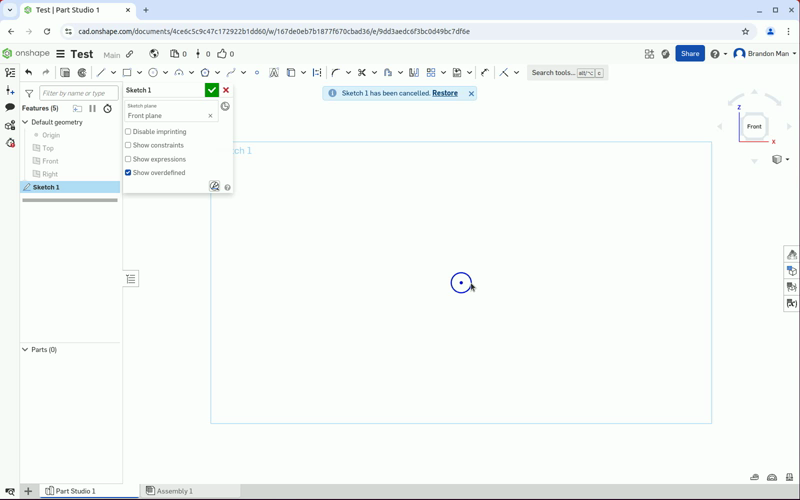
key_down(shift)
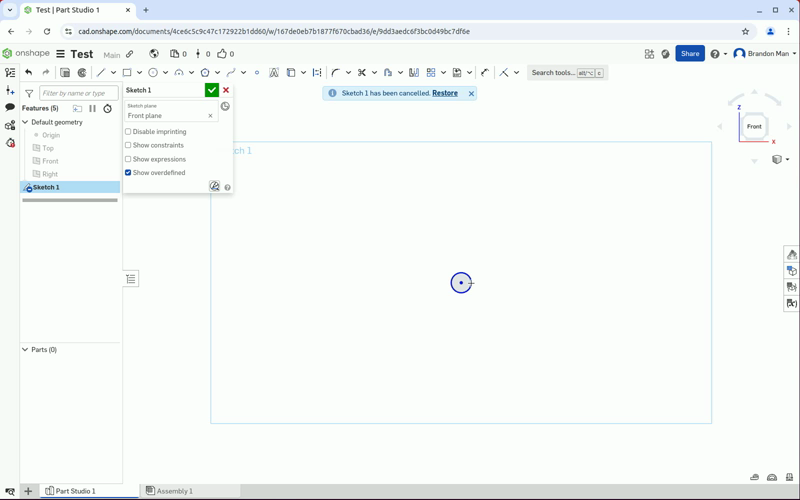
mouse_move(461, 282)
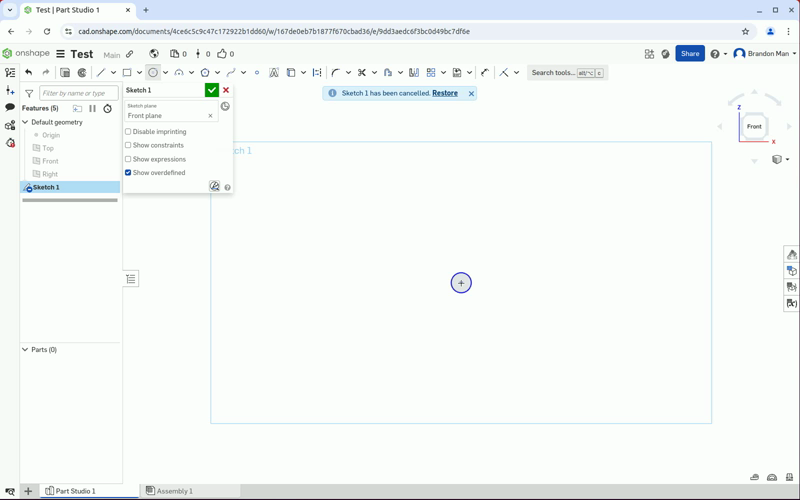
click(461, 282)
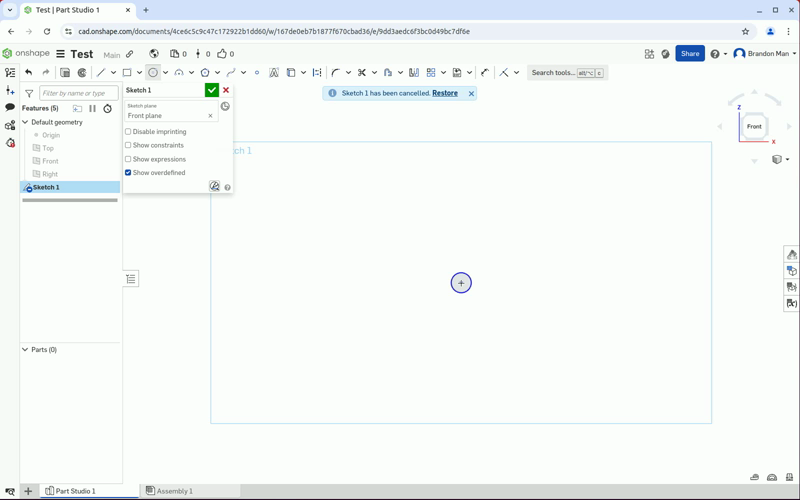
key_up(shift)
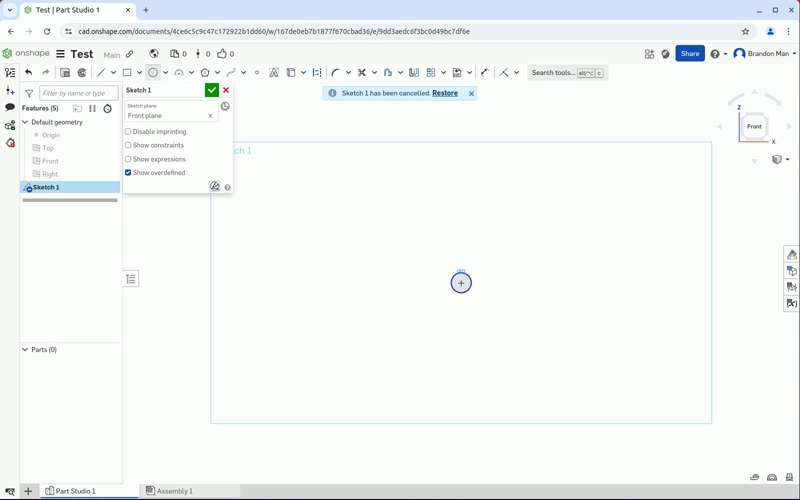
mouse_move(467, 282)
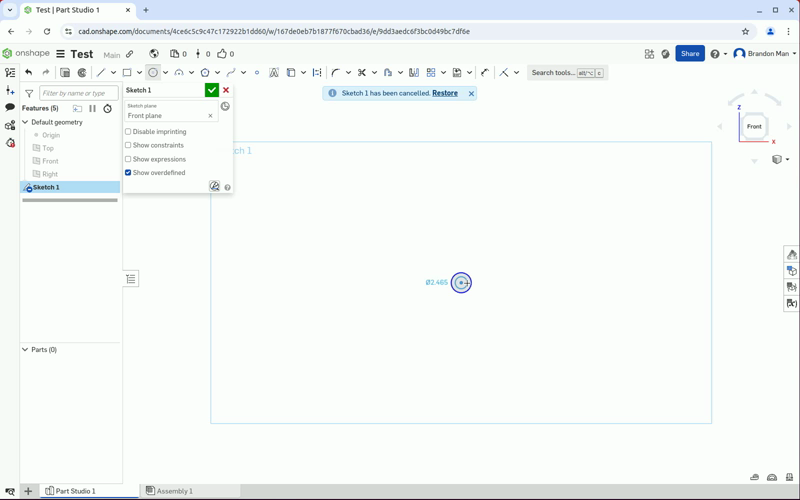
scroll(6)
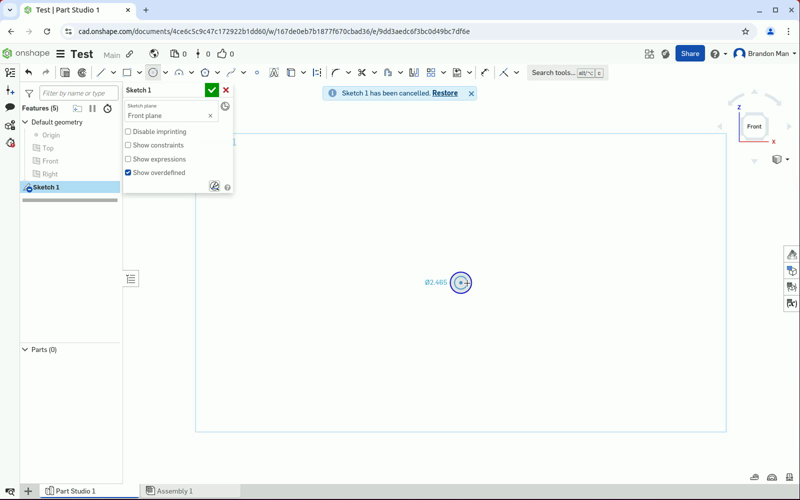
scroll(6)
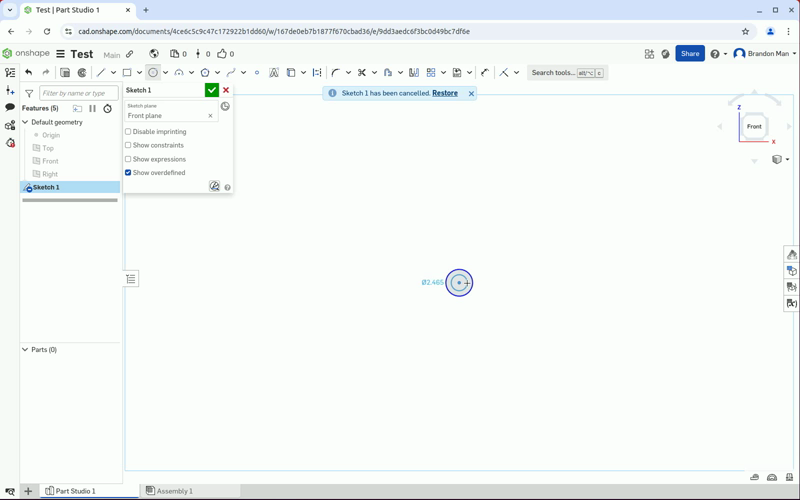
scroll(6)
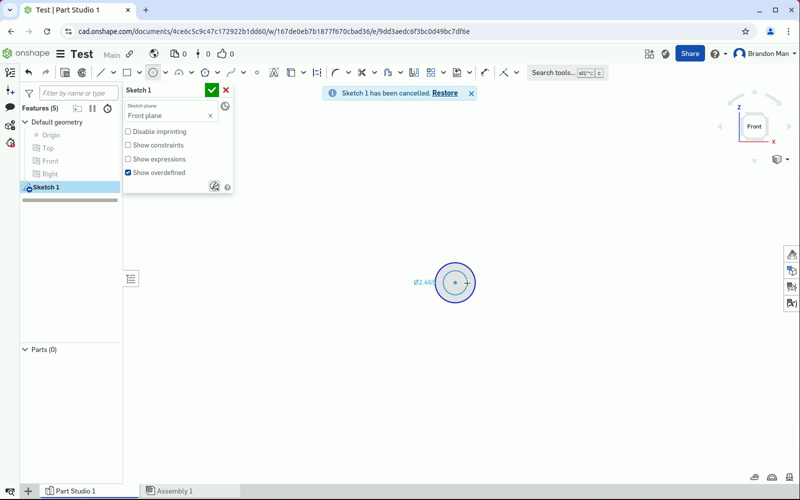
scroll(6)
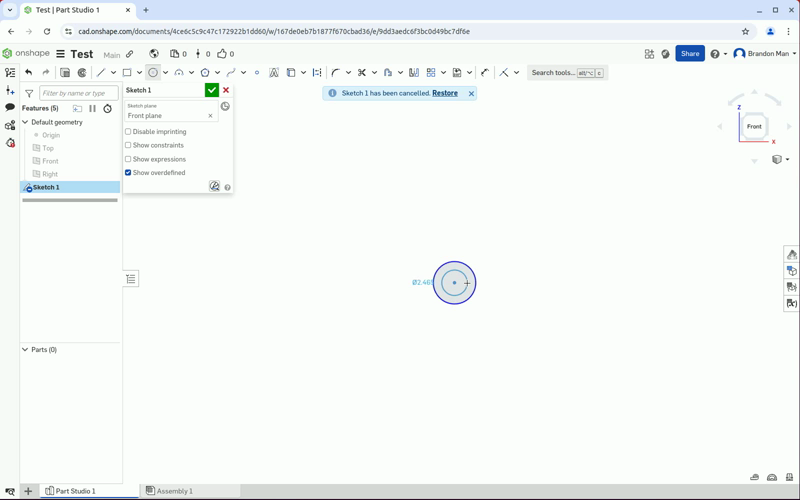
scroll(6)
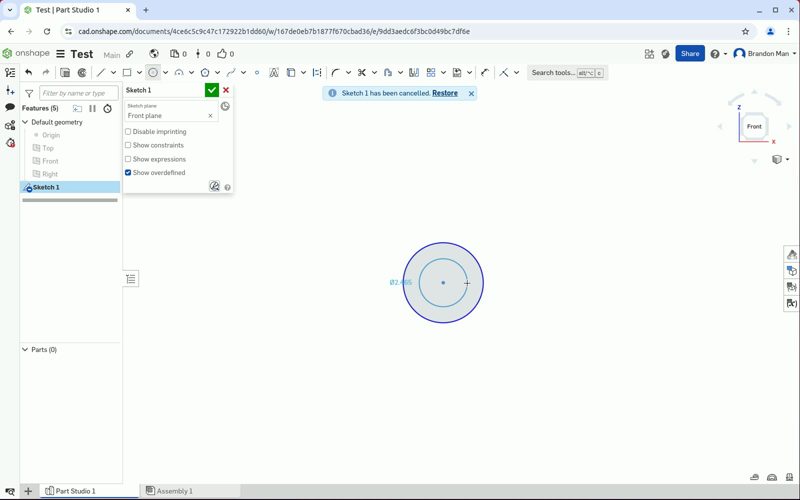
scroll(6)
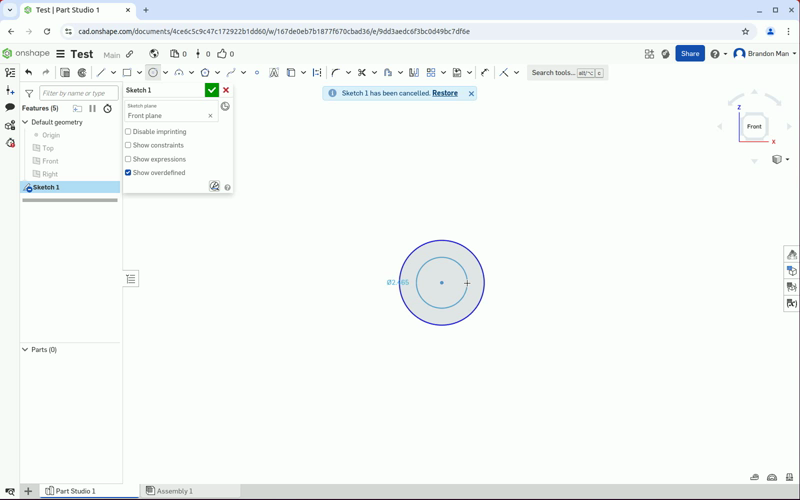
scroll(6)
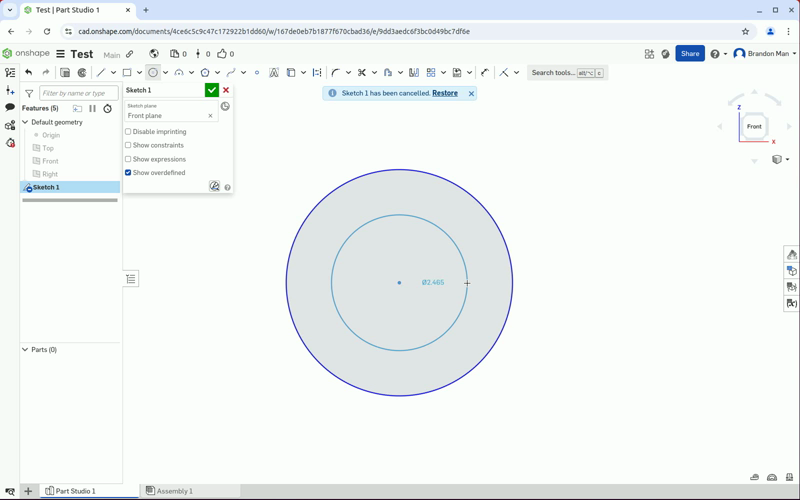
click(467, 282)
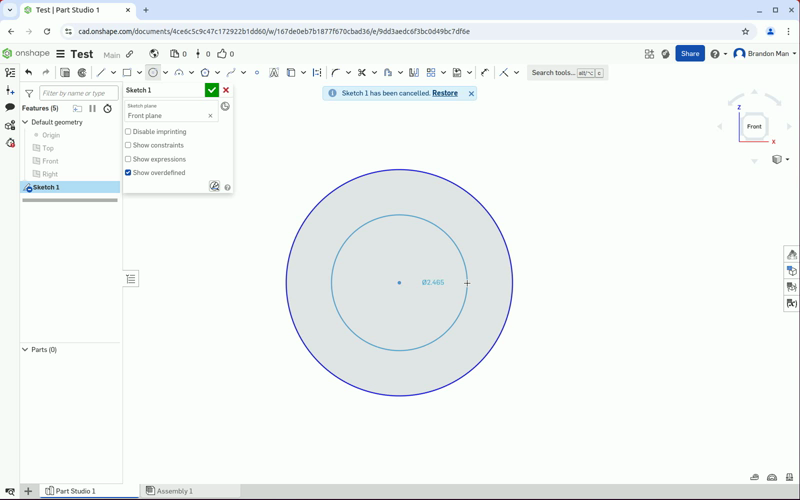
scroll(-6)
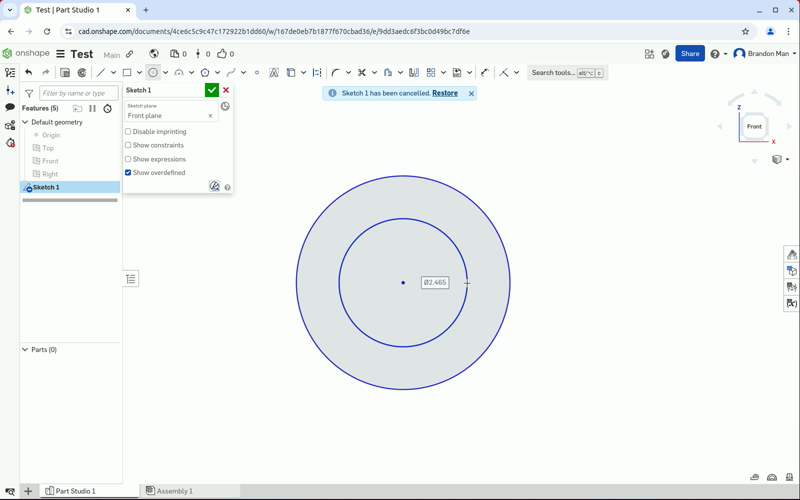
scroll(-6)
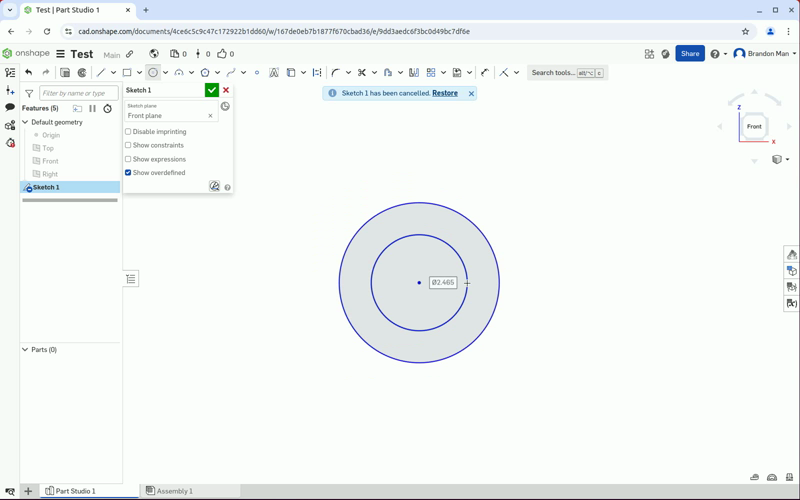
scroll(-6)
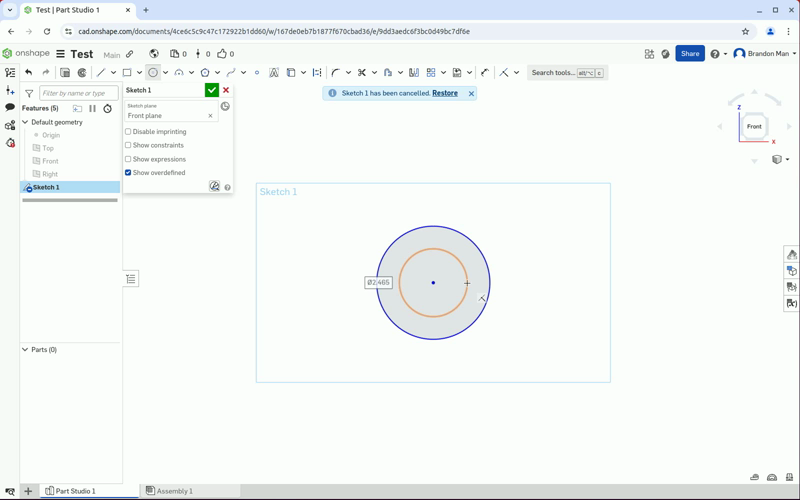
scroll(-6)
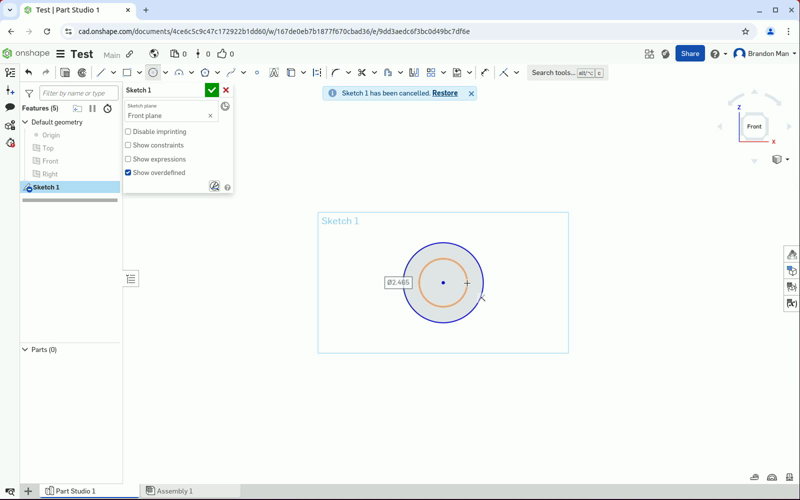
scroll(-6)
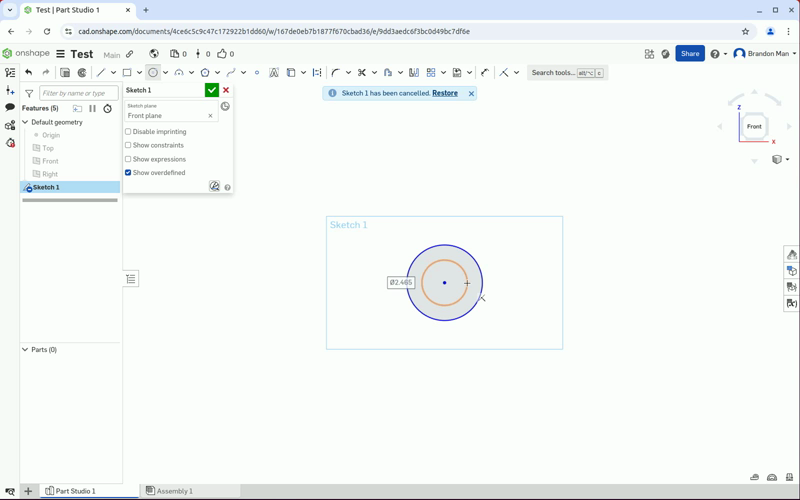
scroll(-6)
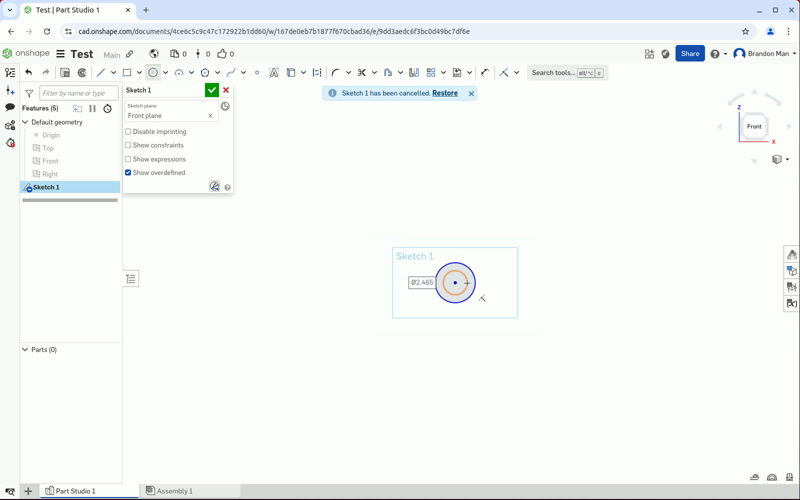
scroll(-6)
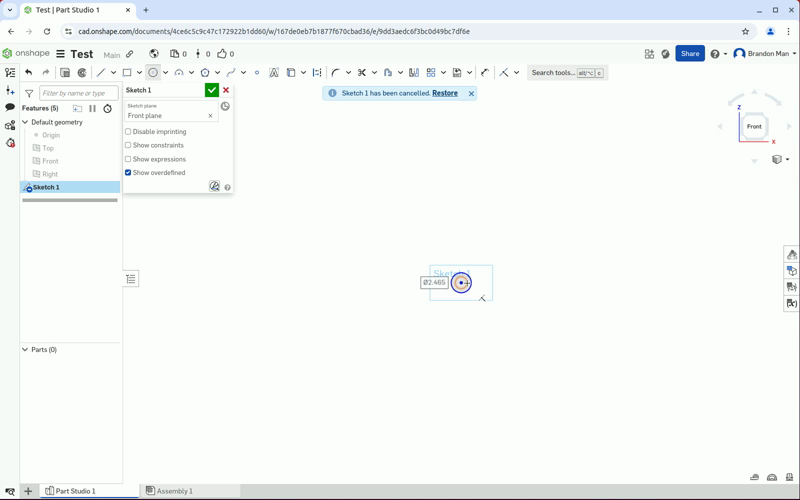
key(esc)
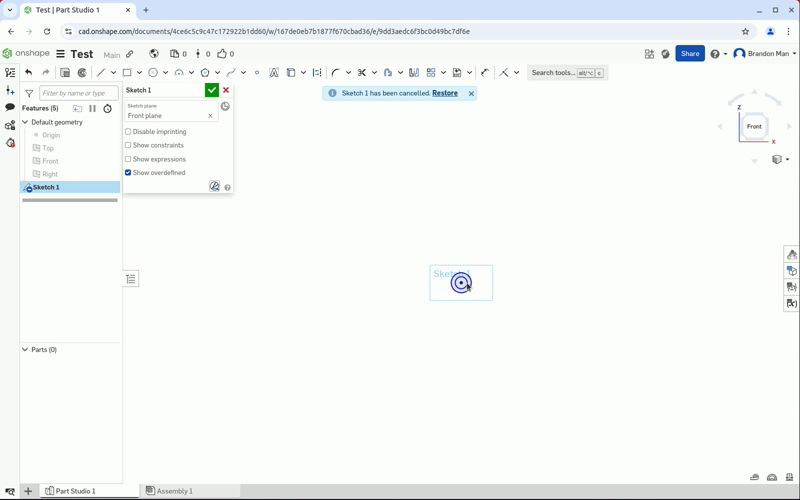
mouse_move(455, 287)
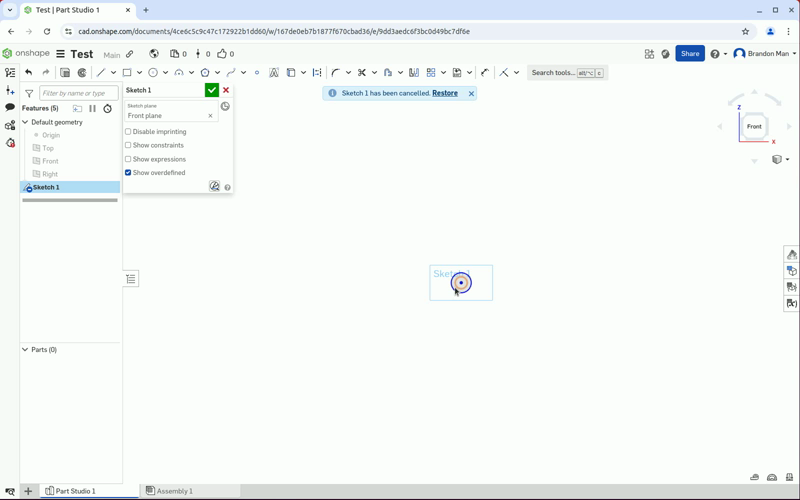
scroll(6)
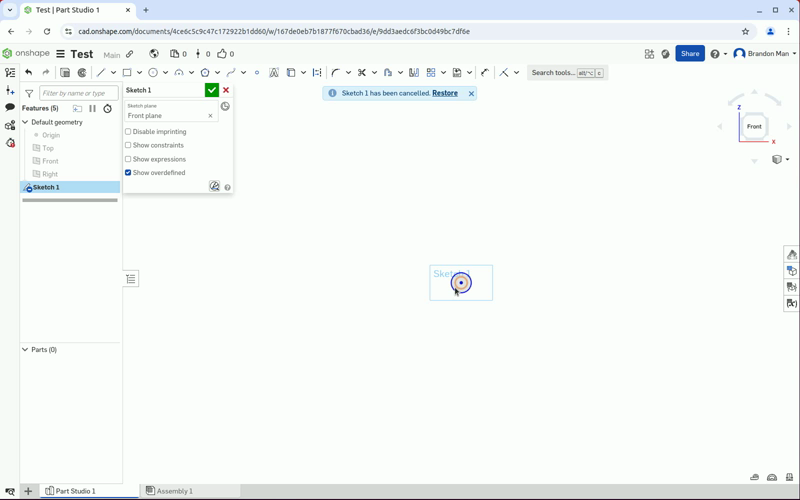
scroll(6)
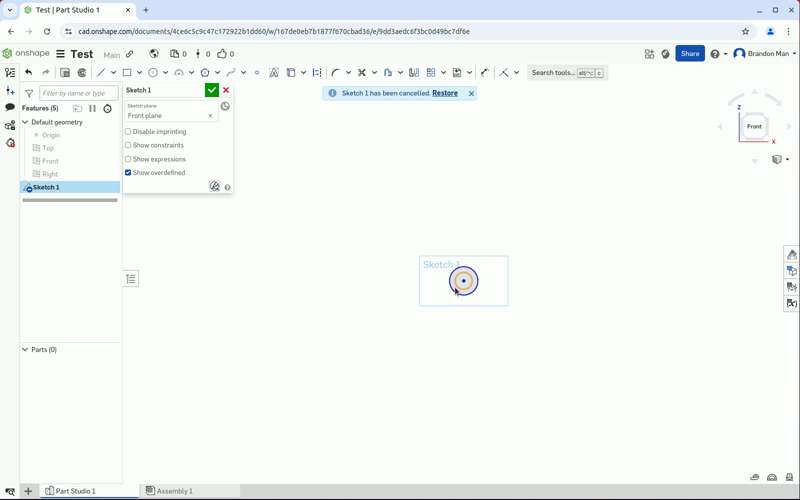
scroll(6)
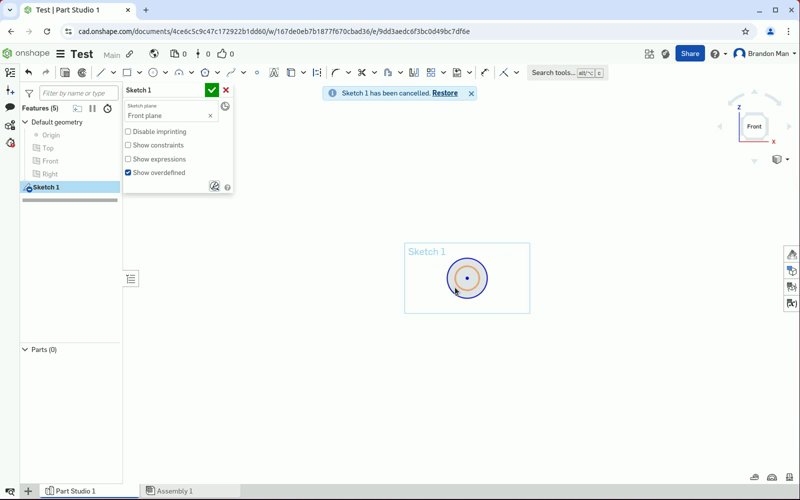
scroll(6)
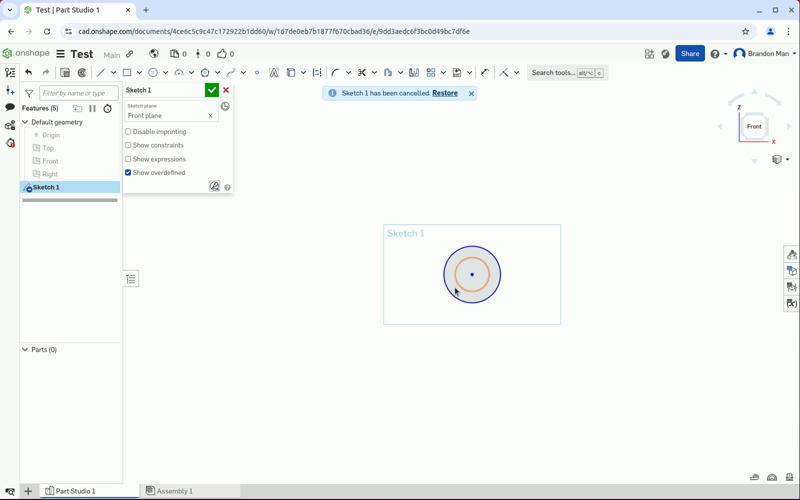
scroll(6)
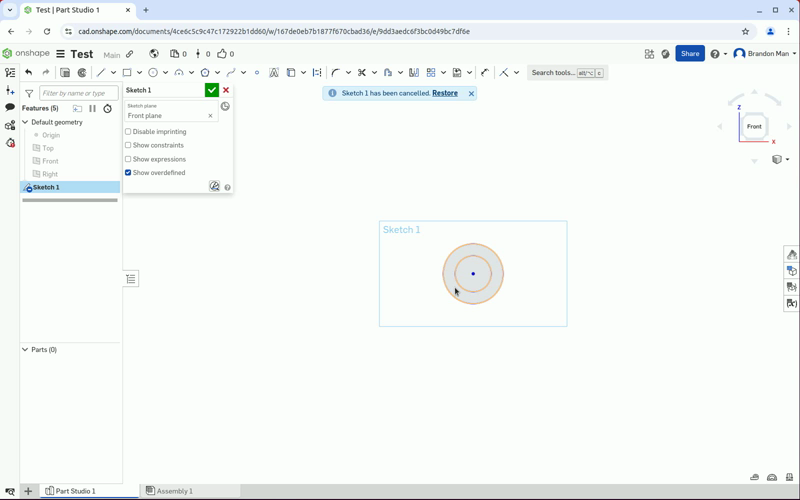
scroll(6)
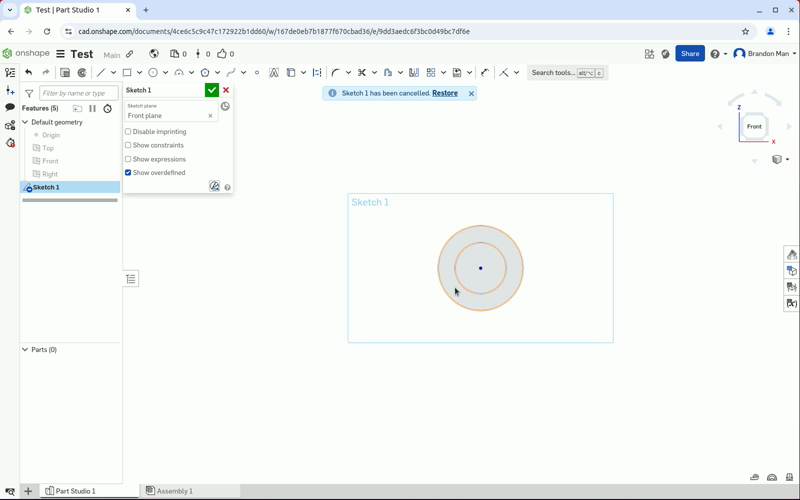
scroll(6)
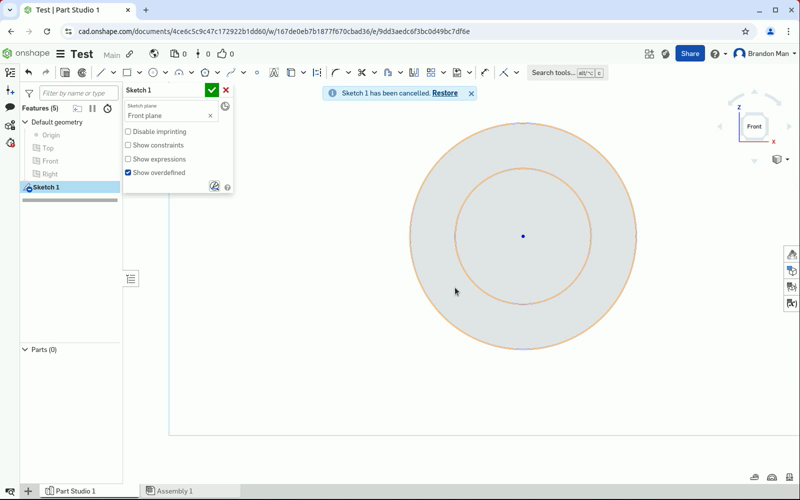
click(455, 287)
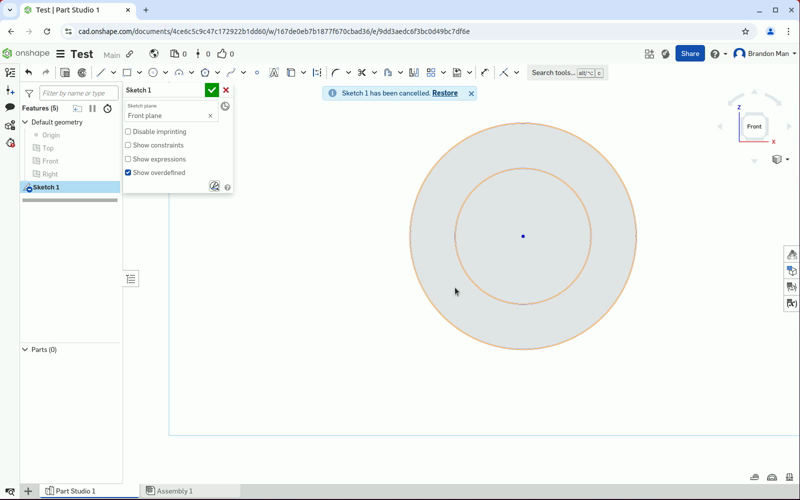
scroll(-6)
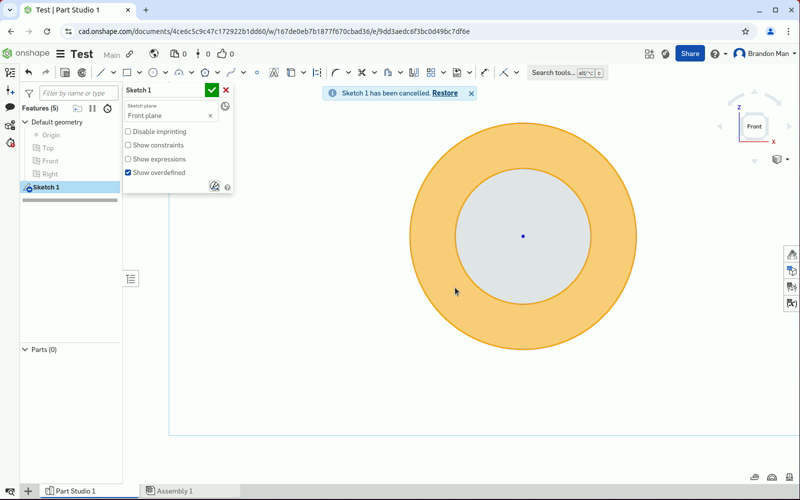
scroll(-6)
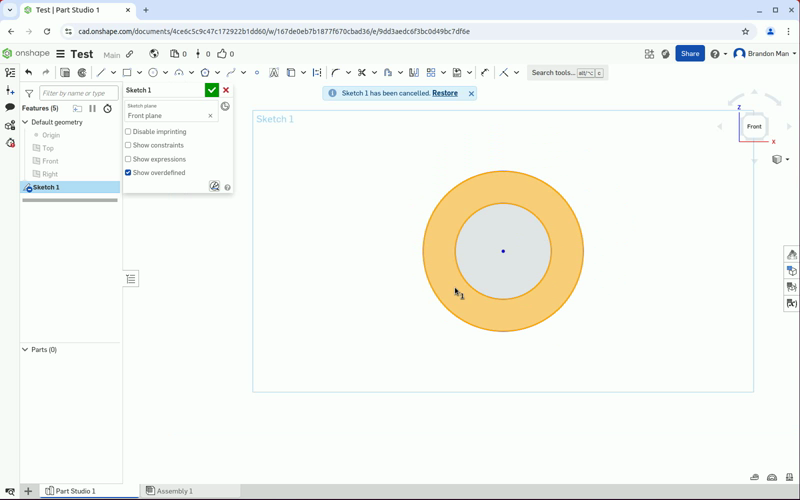
scroll(-6)
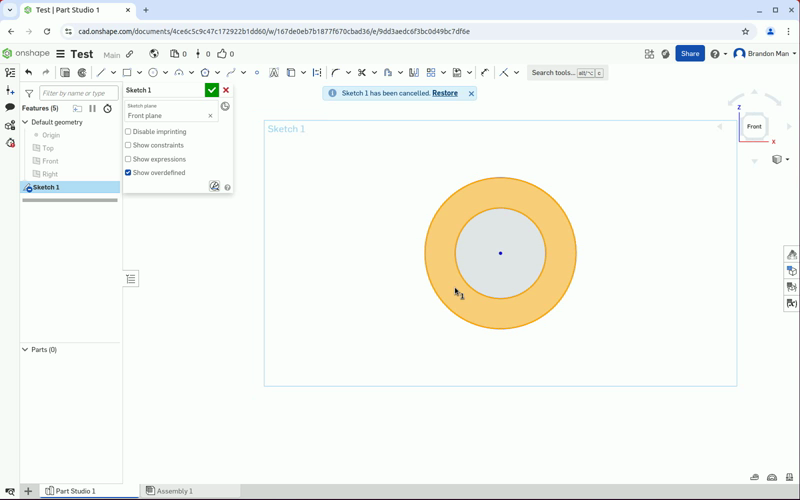
scroll(-6)
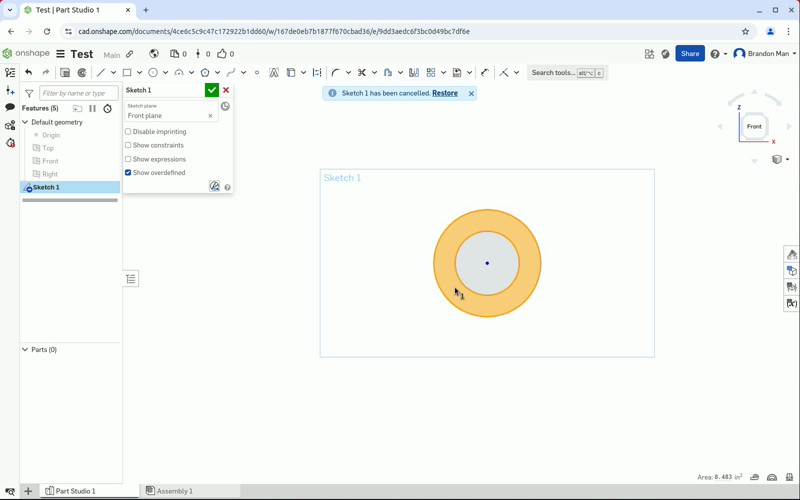
scroll(-6)
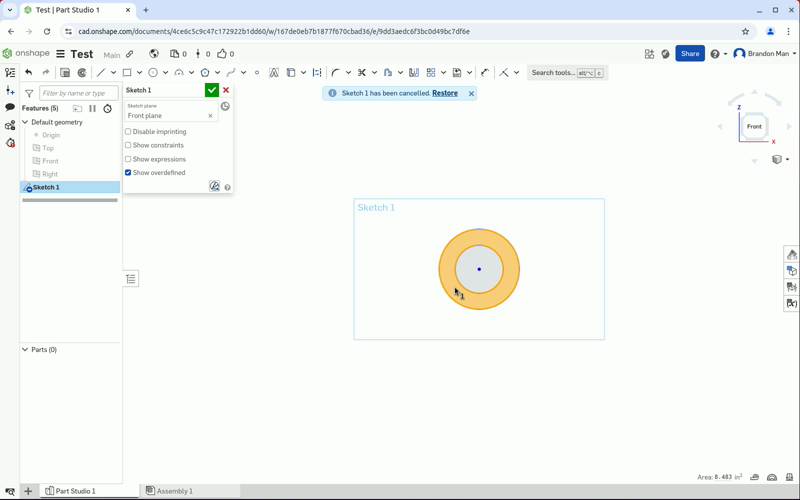
scroll(-6)
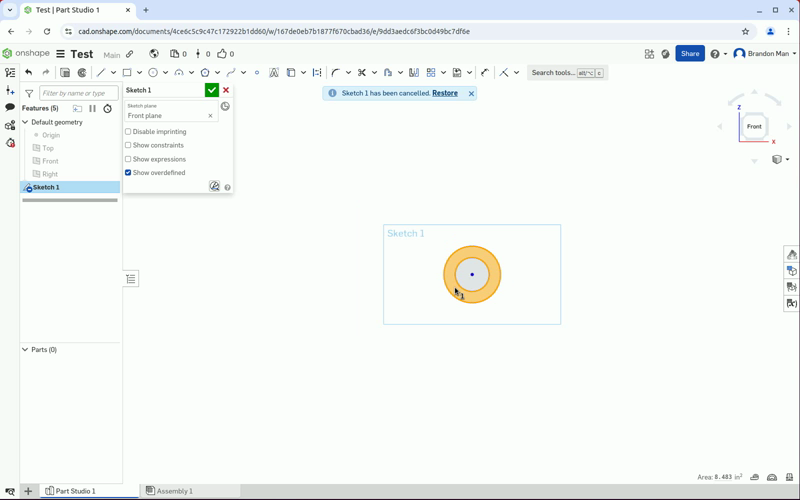
scroll(-6)
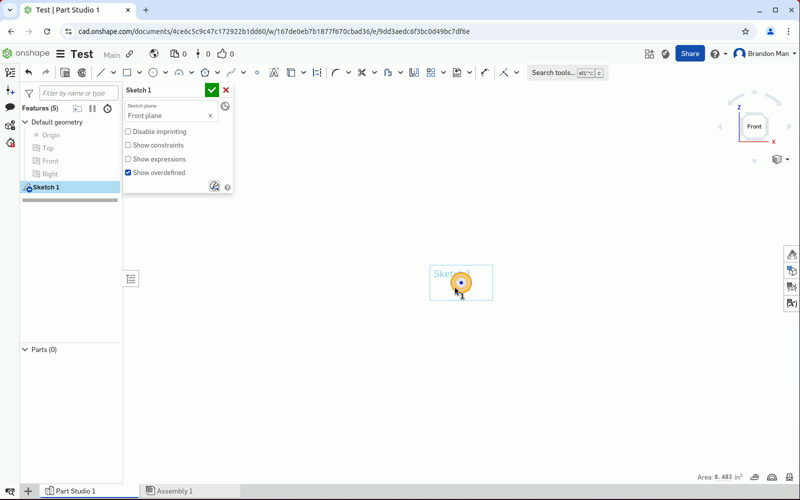
mouse_move(73, 352)
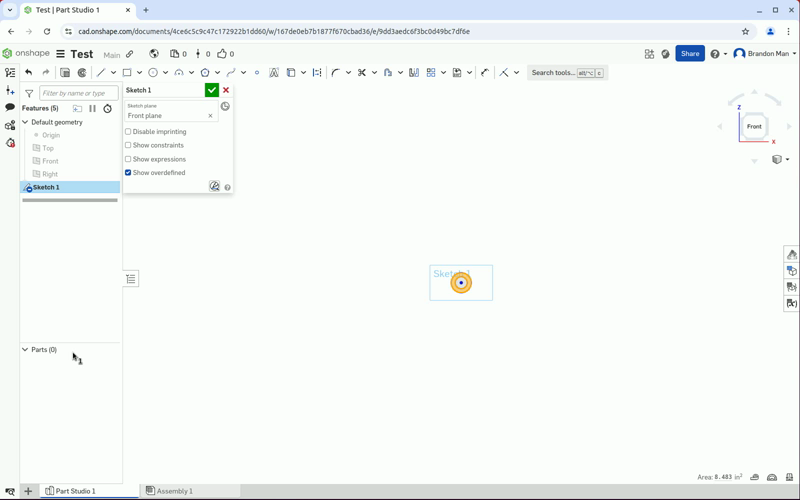
key(shift+y)
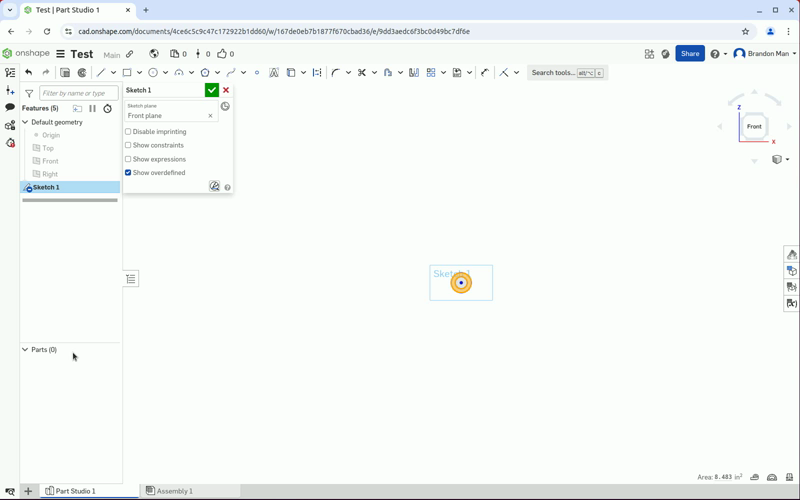
key(shift+e)
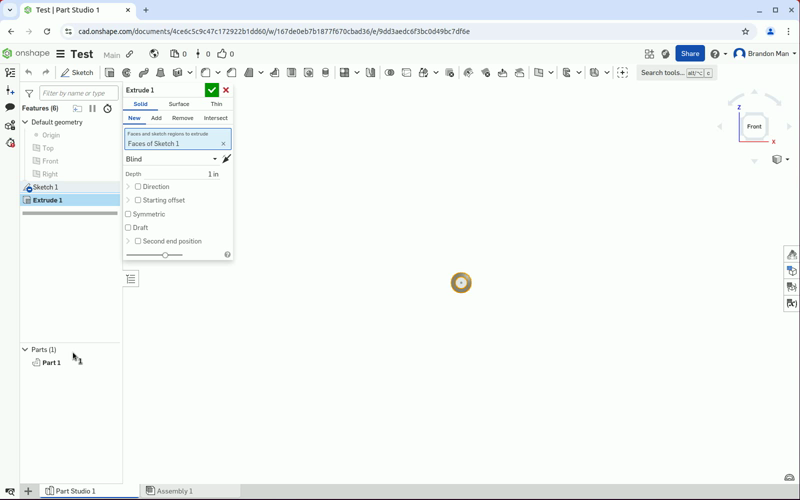
mouse_move(143, 106)
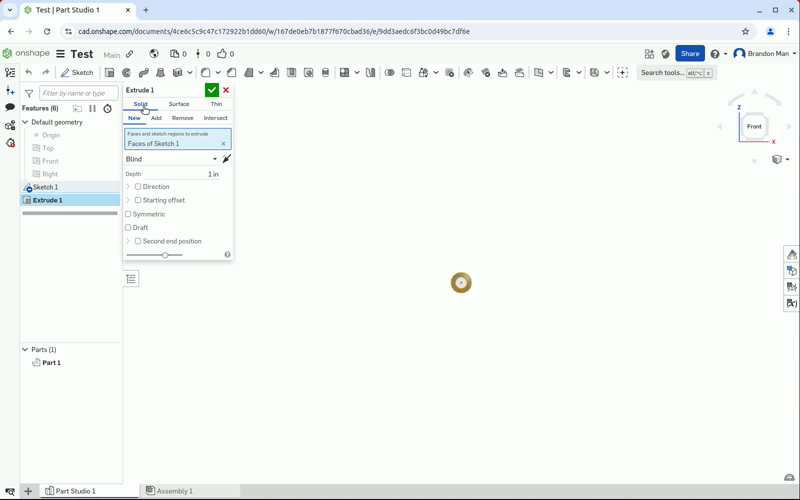
click(143, 106)
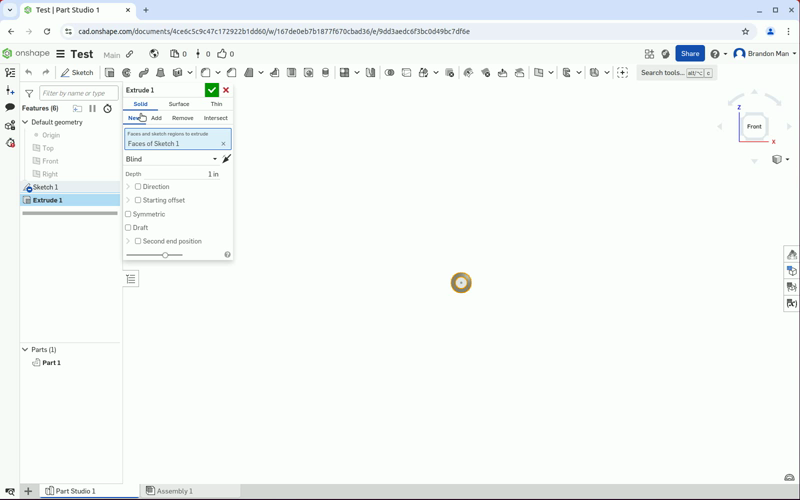
mouse_move(137, 120)
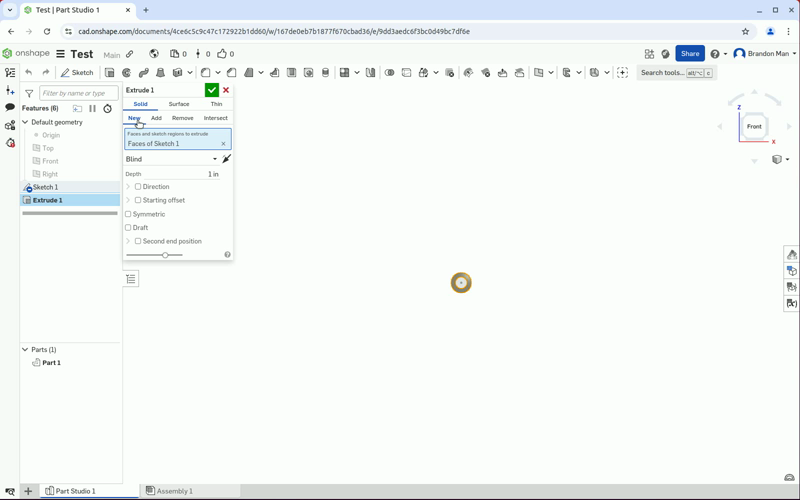
click(137, 120)
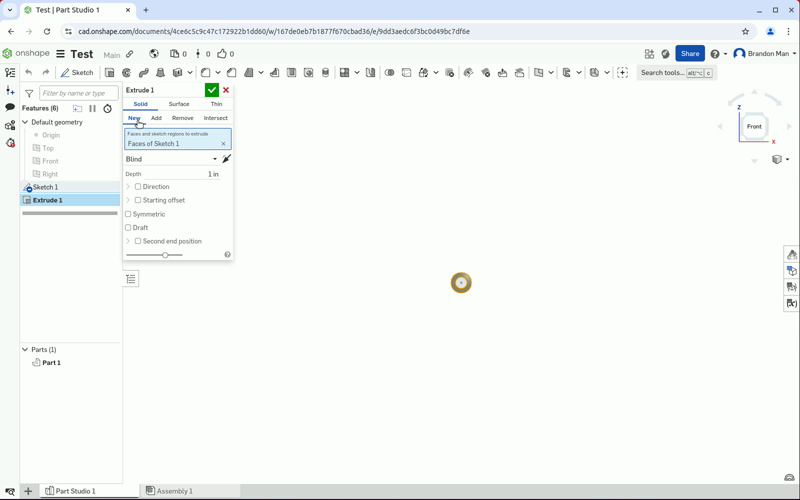
key(tab, 4)
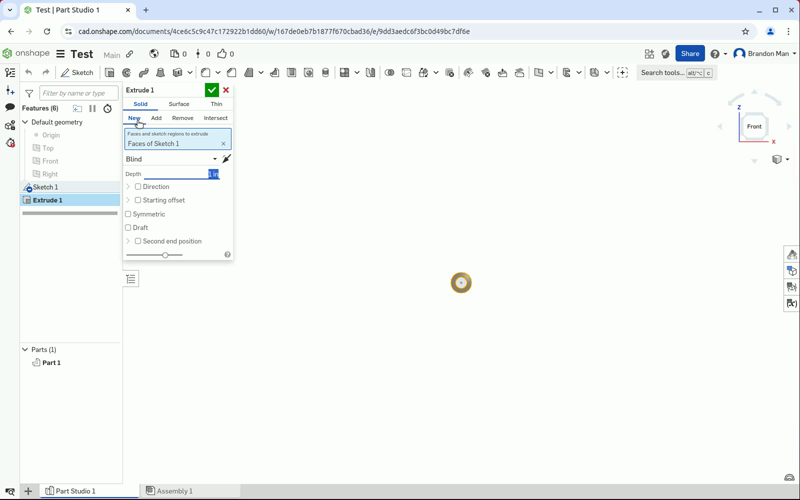
text(2.166)
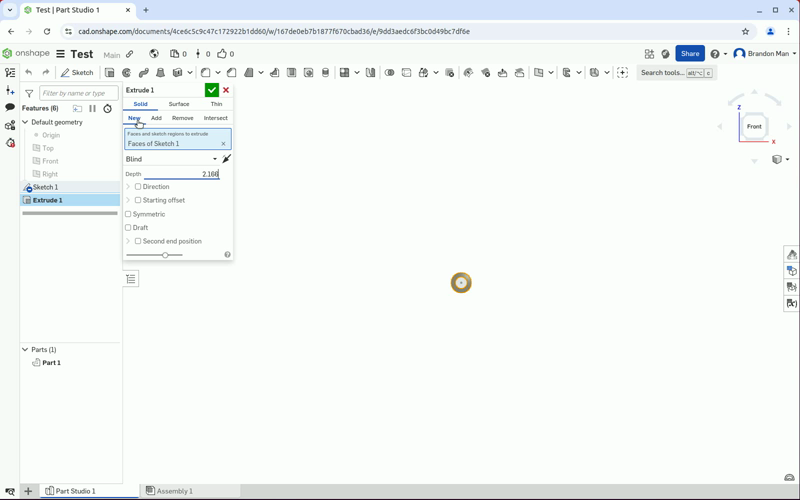
key(enter)
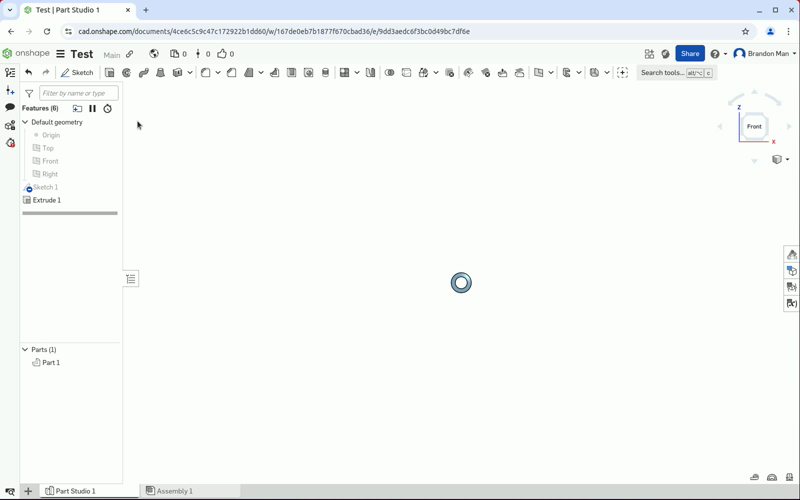
key(shift+h)
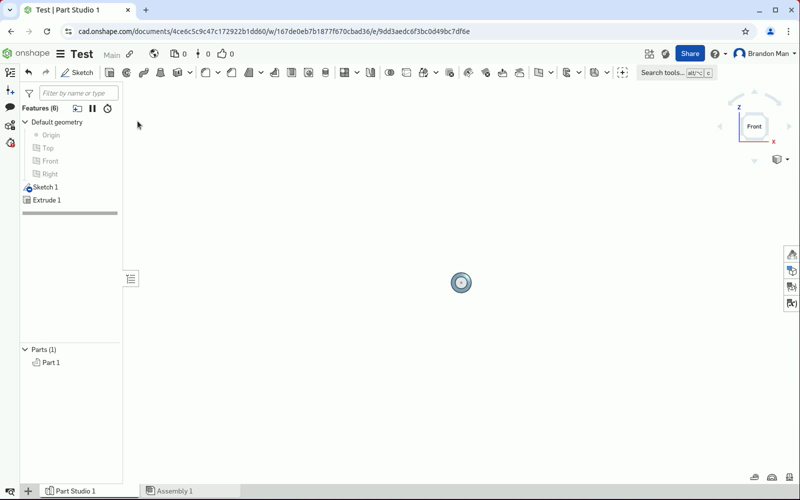
key(shift+h)
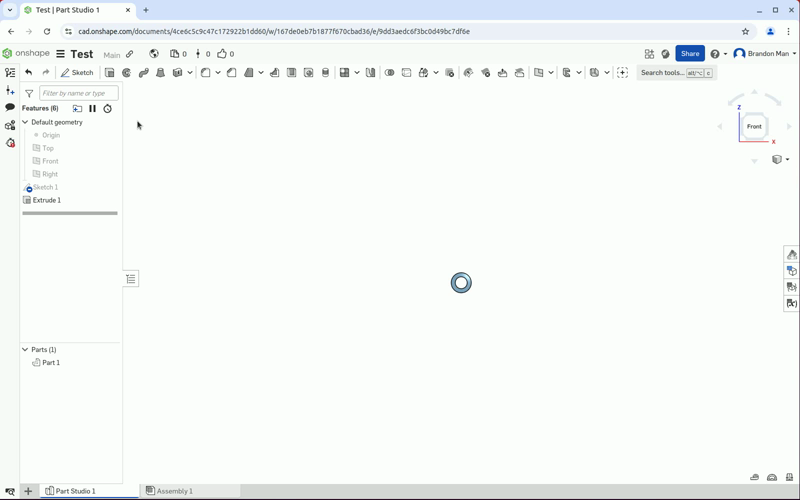
mouse_move(73, 189)
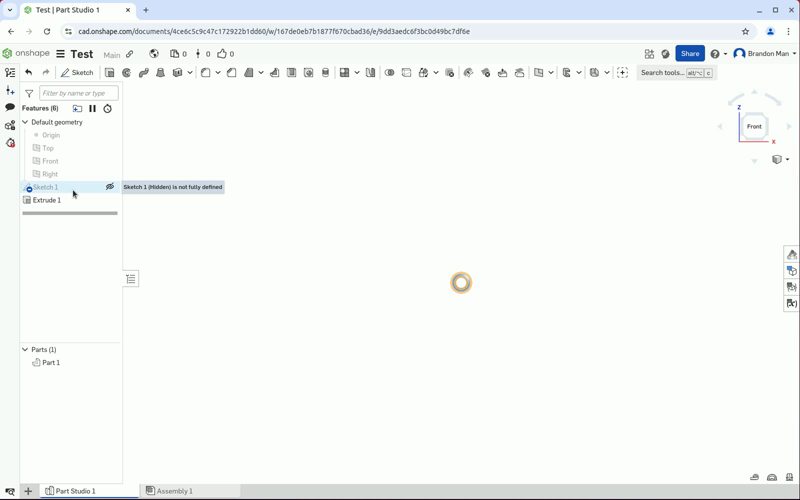
click(73, 189)
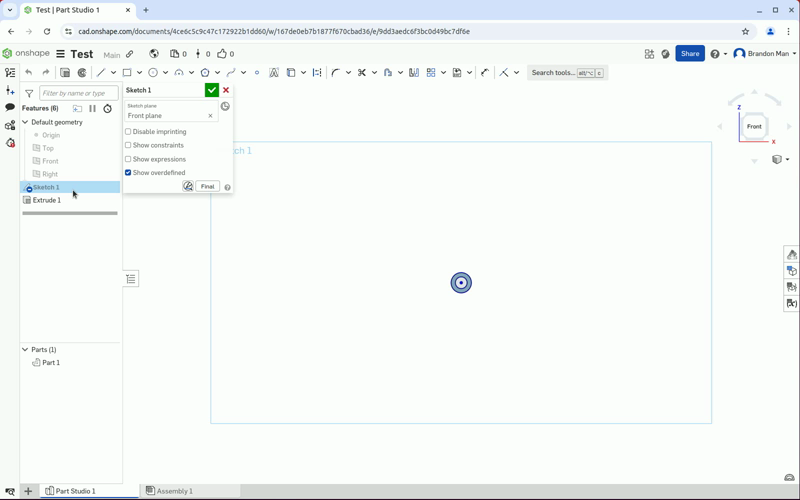
mouse_move(229, 92)
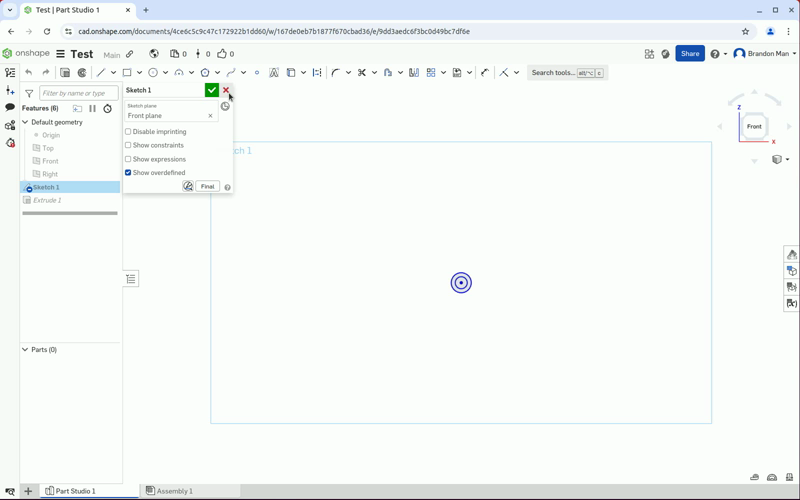
click(229, 92)
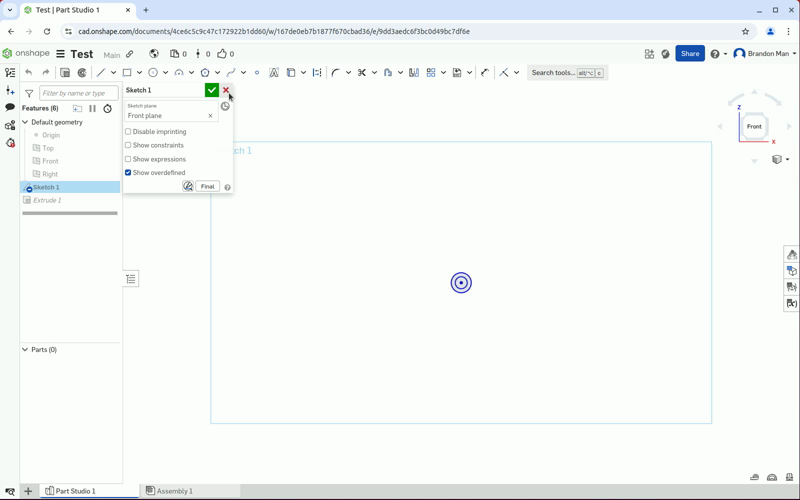
key(shift+s)
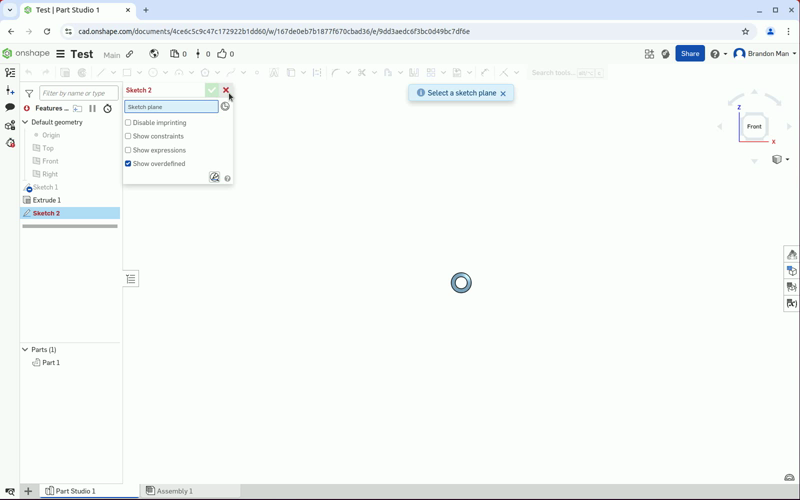
mouse_move(73, 163)
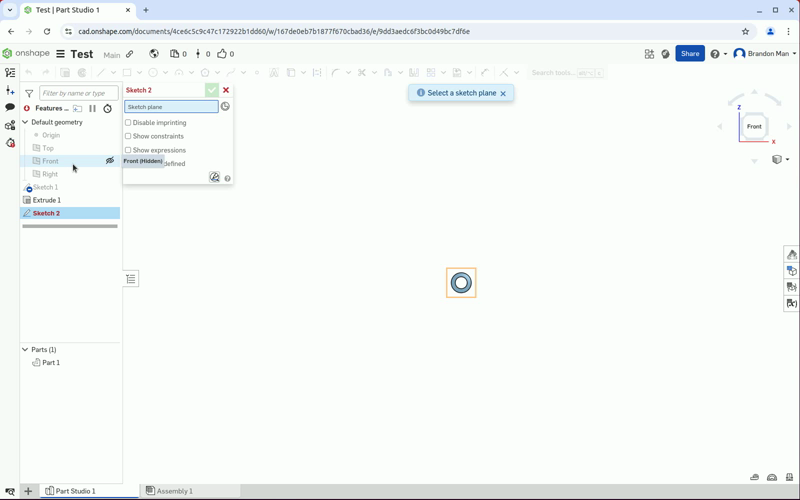
click(73, 163)
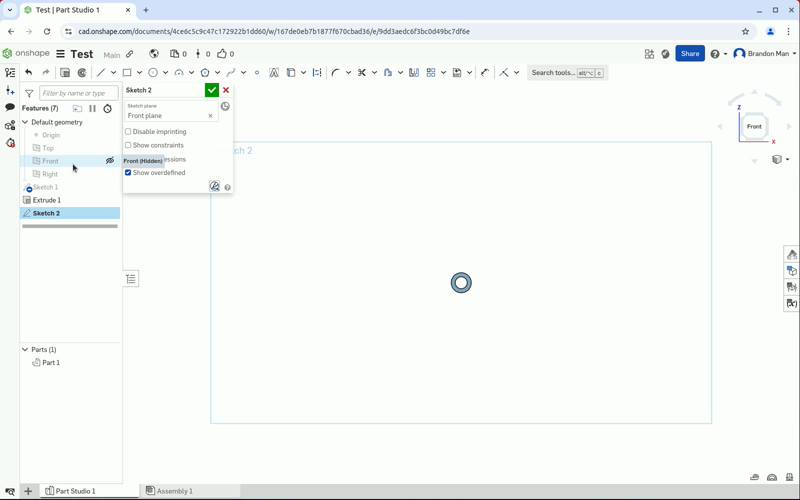
mouse_move(73, 352)
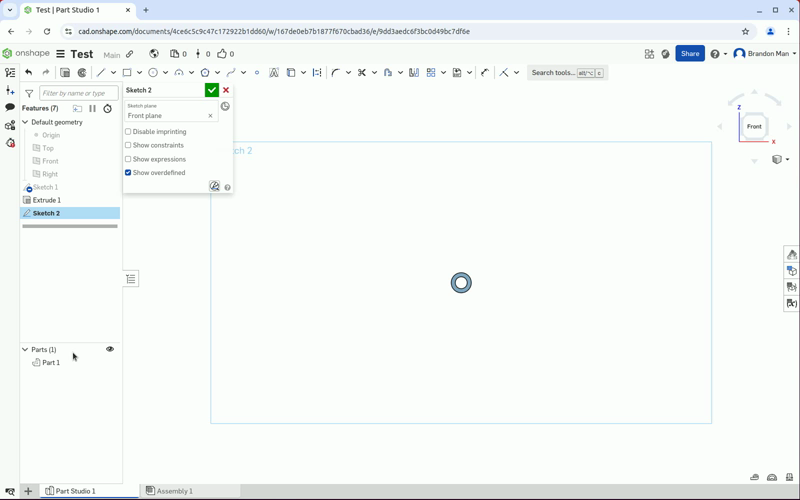
key(y)
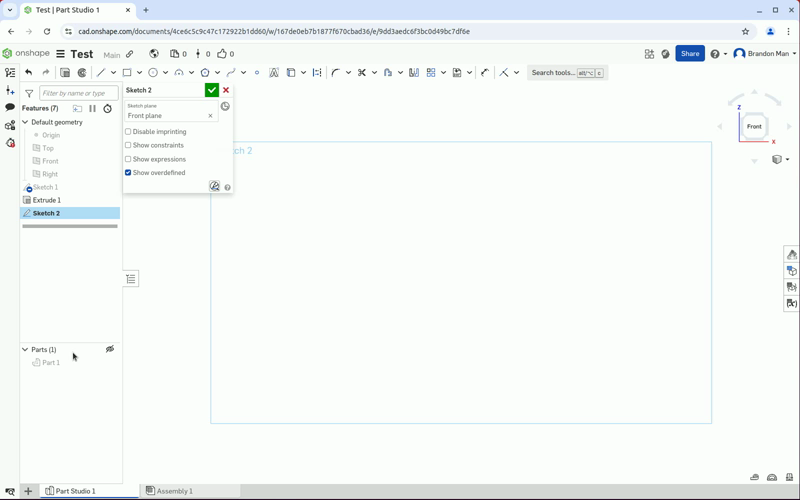
key(l)
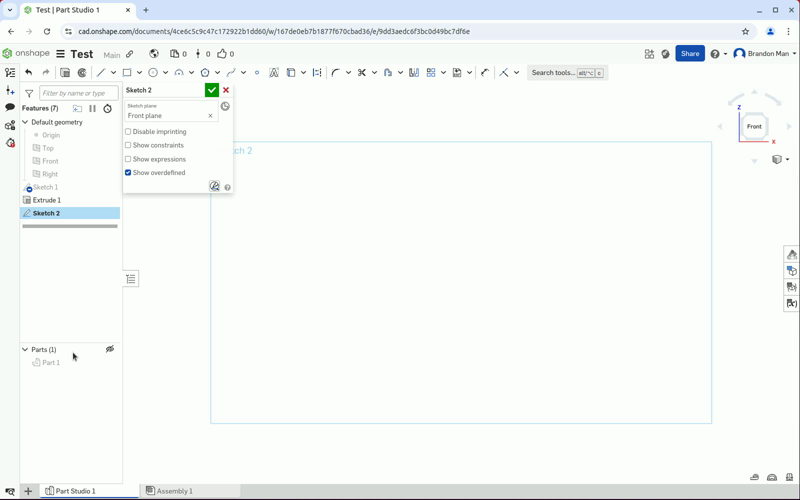
key_down(shift)
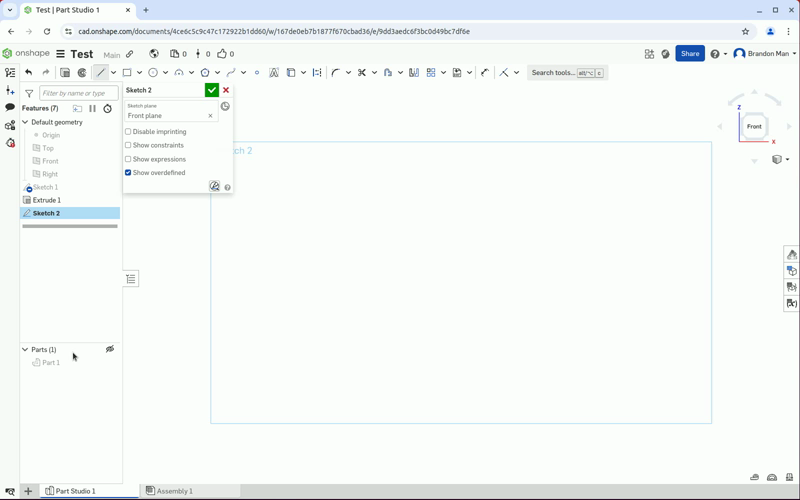
mouse_move(460, 292)
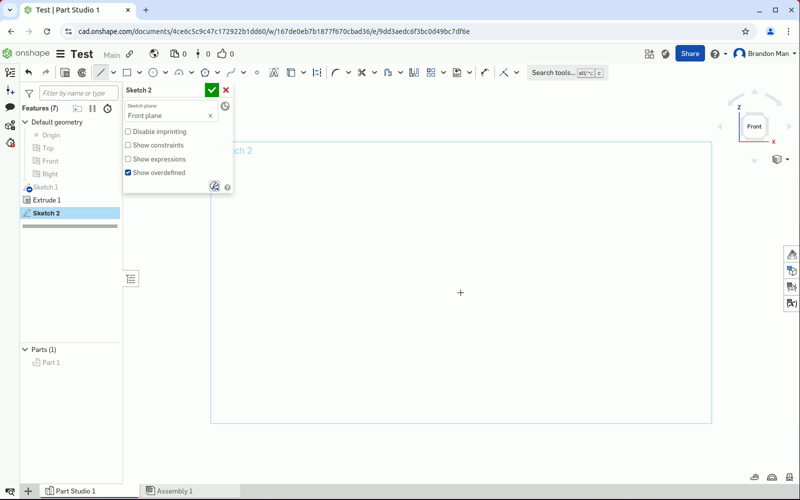
click(460, 292)
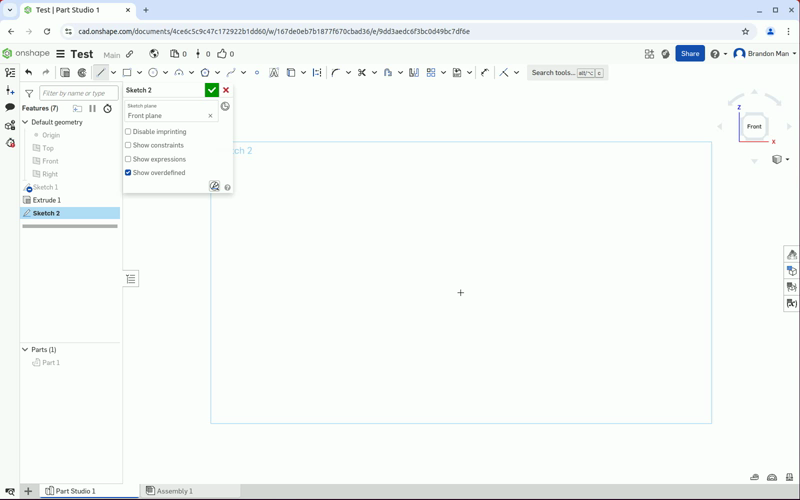
key_up(shift)
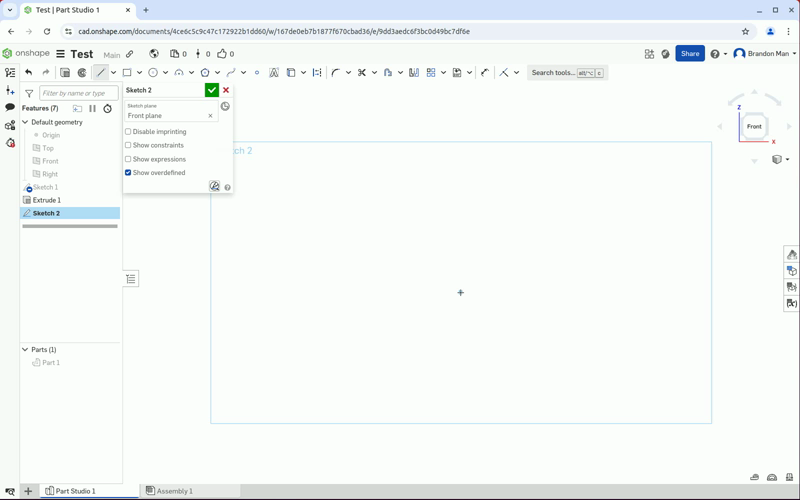
key_down(shift)
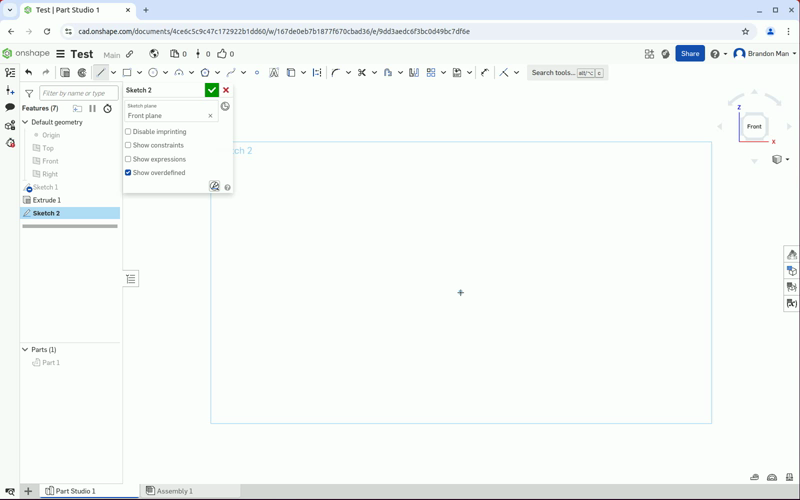
mouse_move(490, 292)
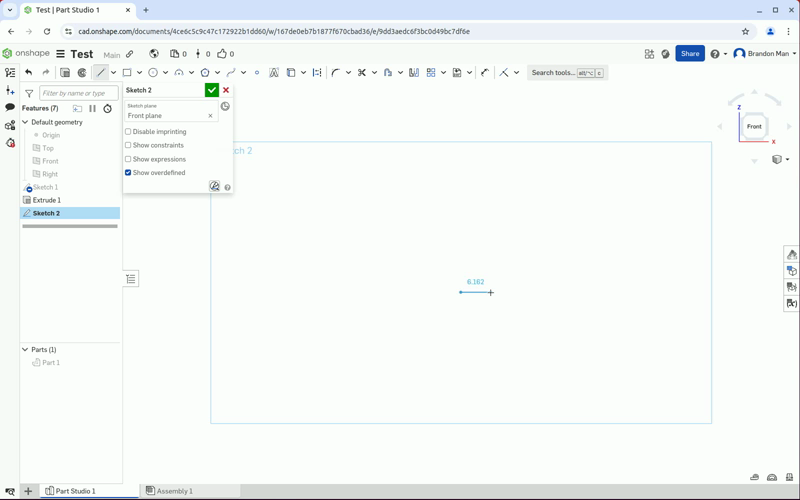
mouse_move(513, 292)
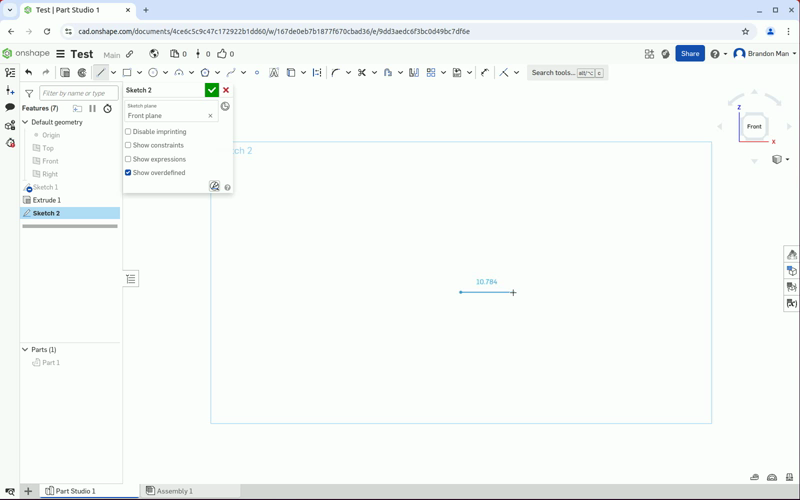
click(513, 292)
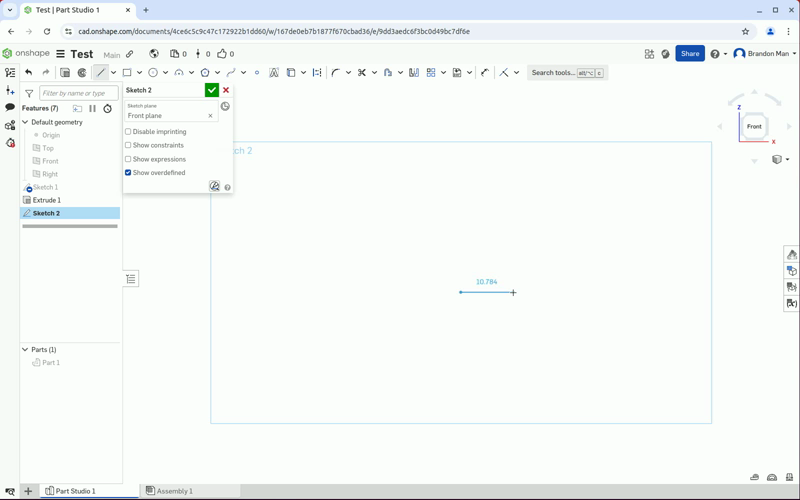
key_up(shift)
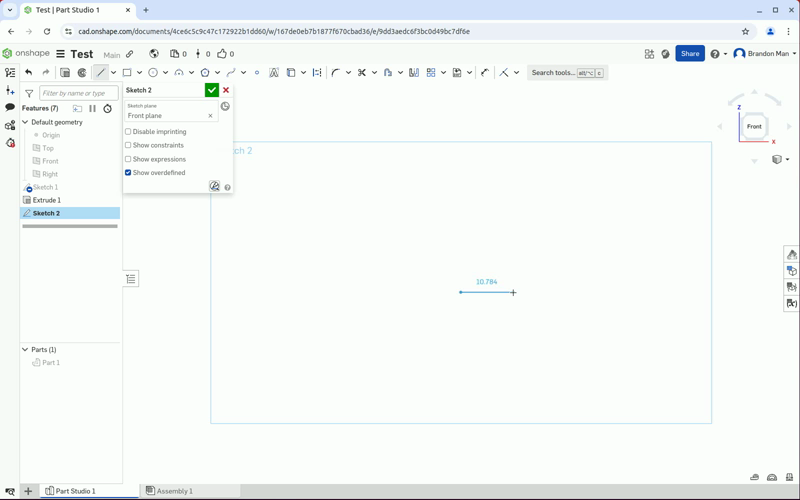
key_down(shift)
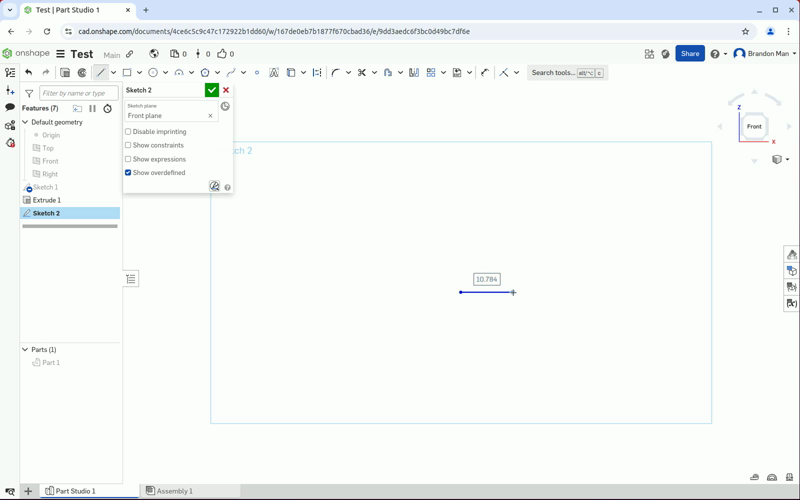
mouse_move(543, 292)
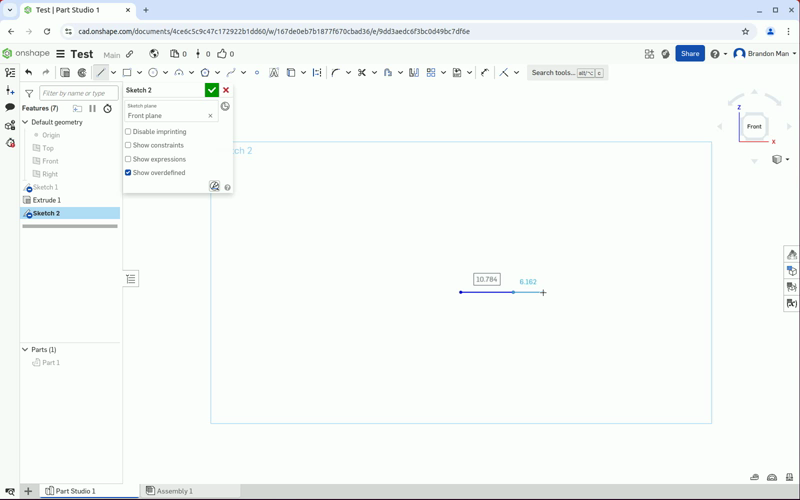
mouse_move(564, 292)
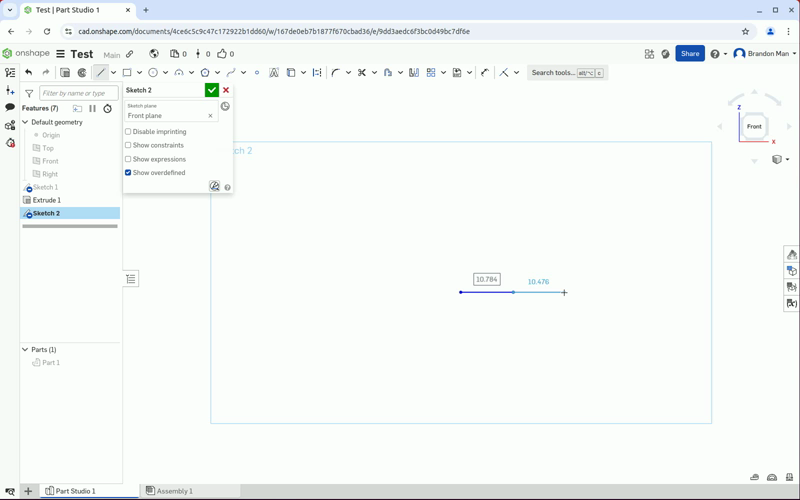
click(564, 292)
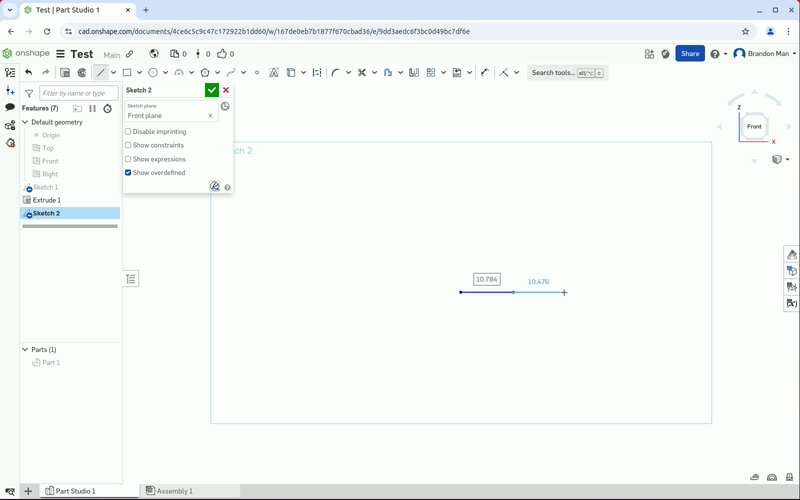
key_up(shift)
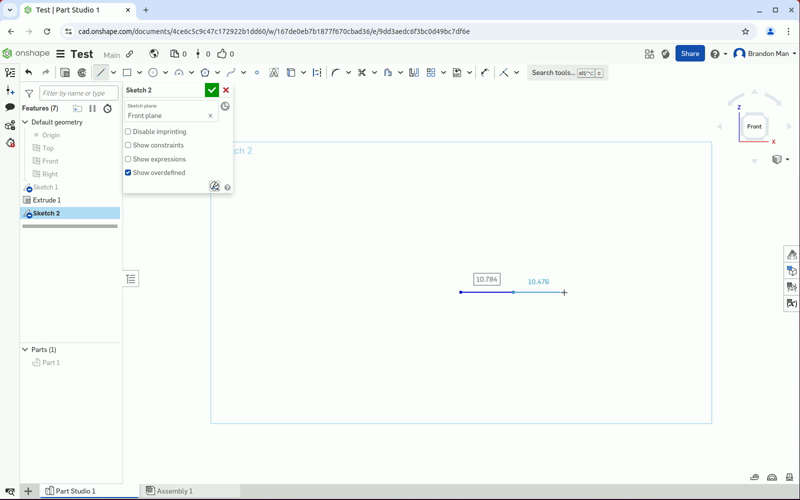
key(esc)
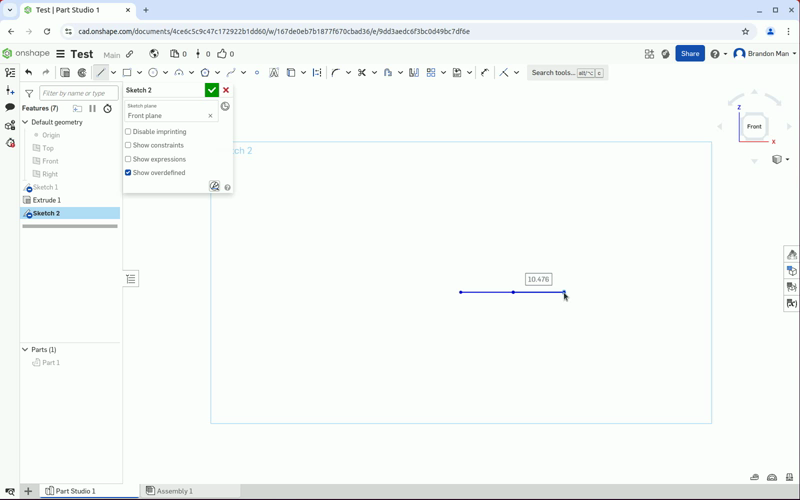
key(a)
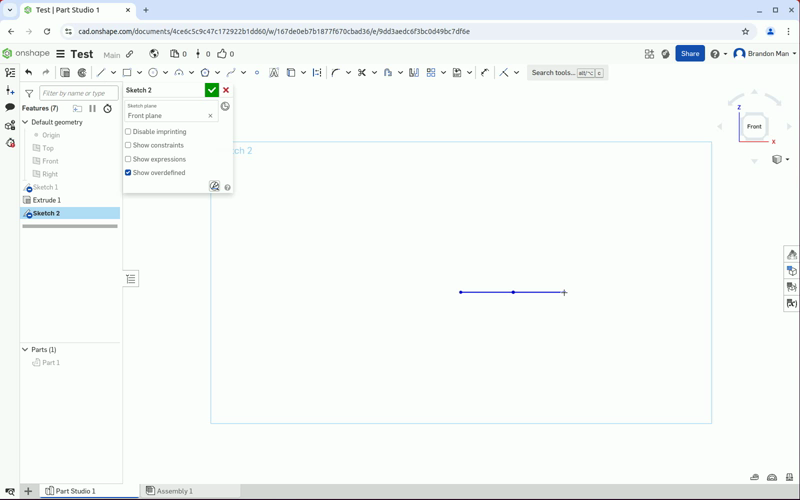
mouse_move(564, 292)
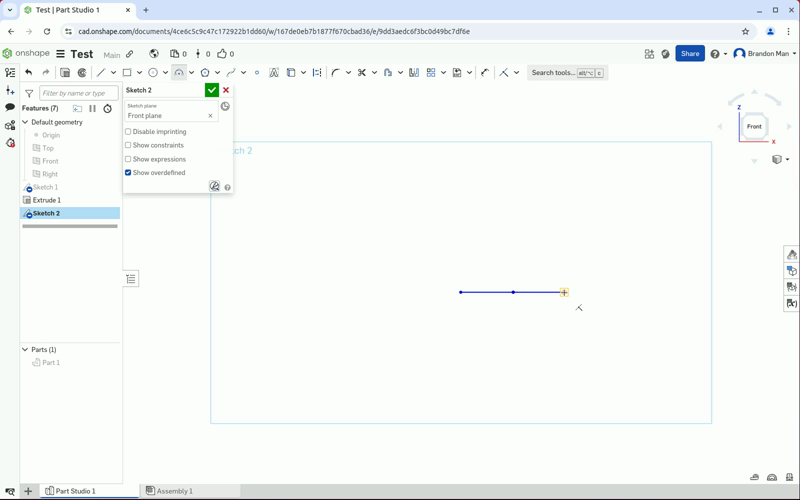
click(564, 292)
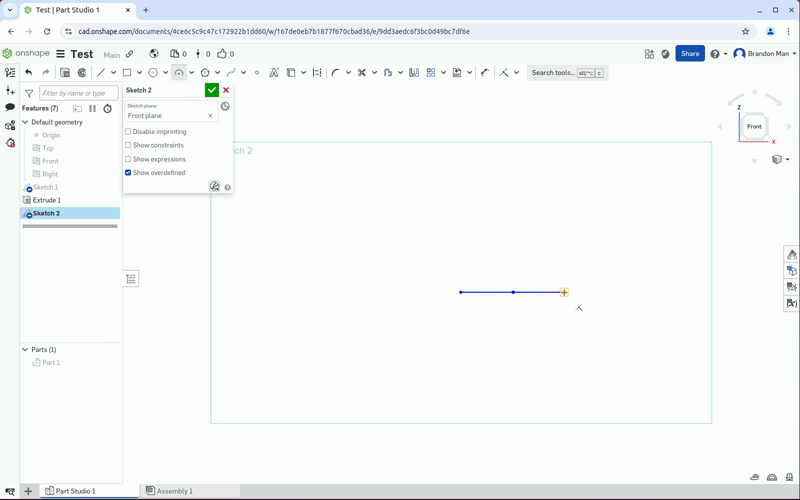
key_down(shift)
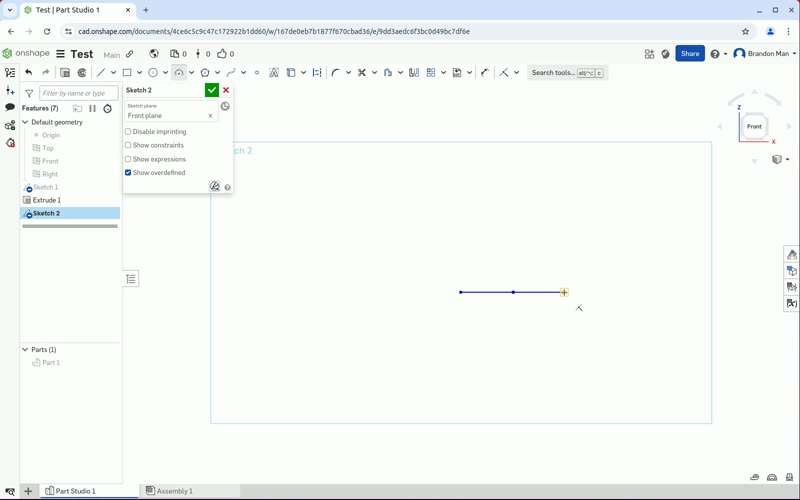
mouse_move(564, 273)
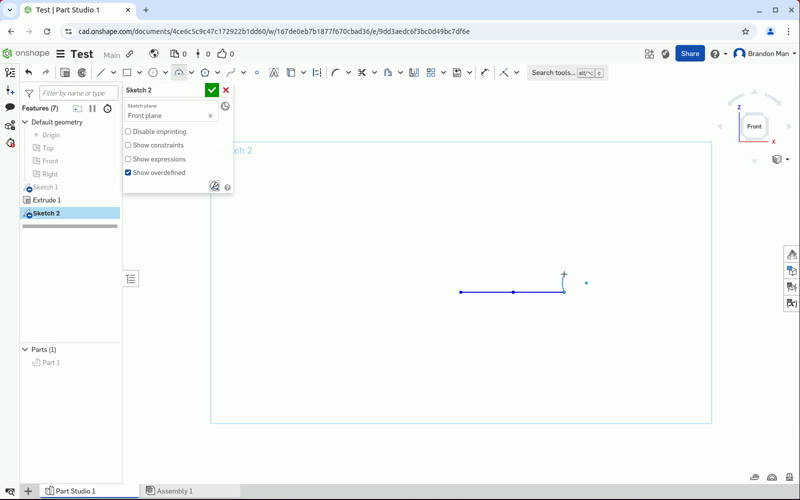
click(564, 273)
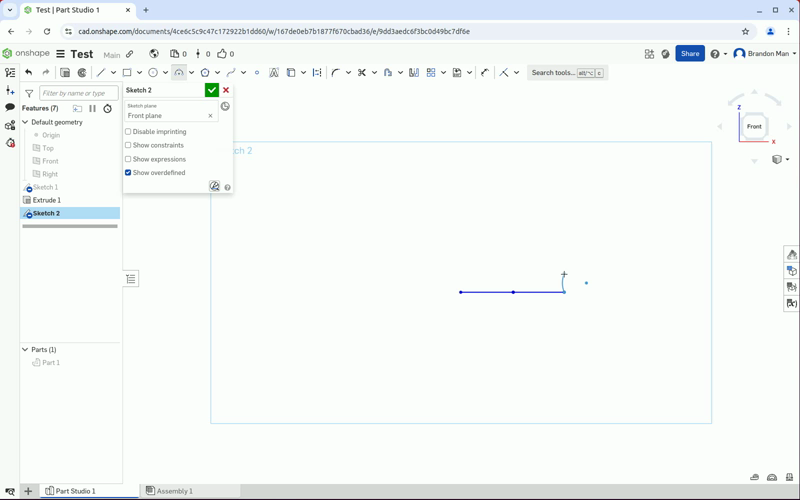
mouse_move(554, 282)
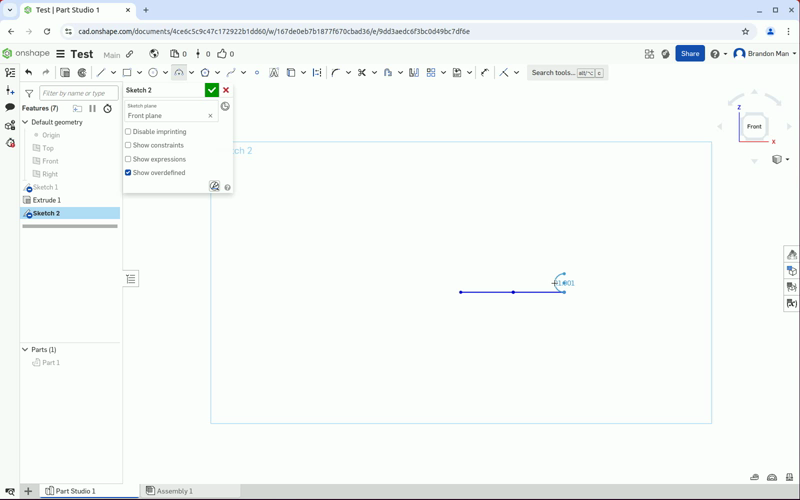
click(554, 282)
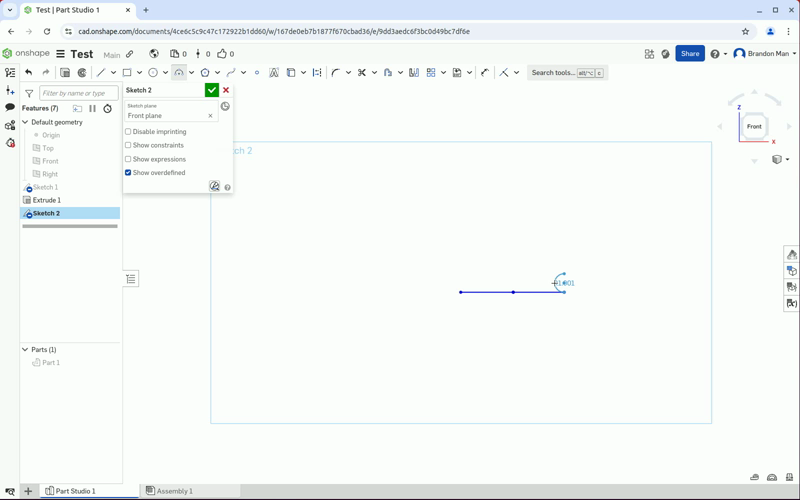
key_up(shift)
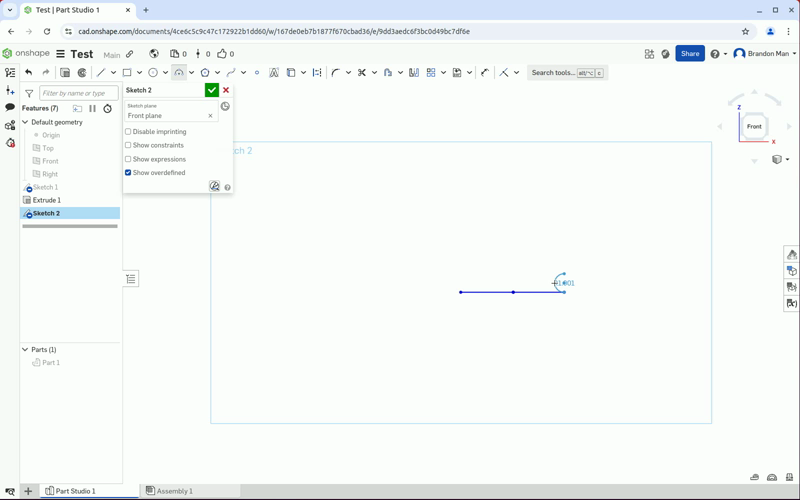
key(esc)
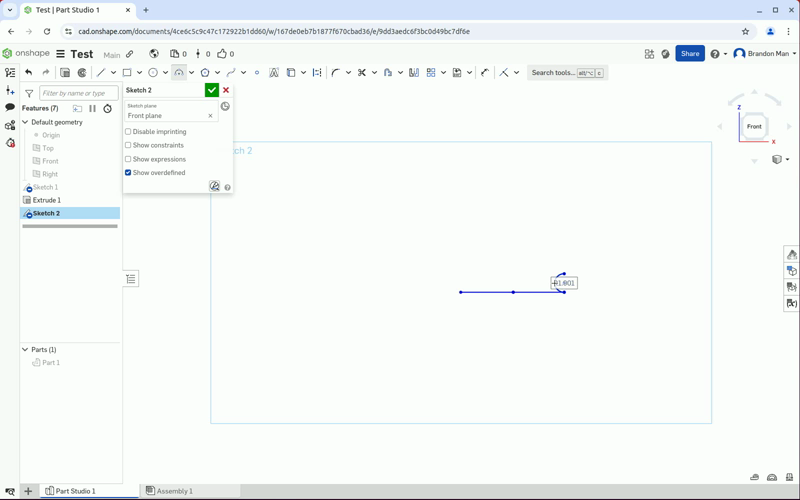
key(l)
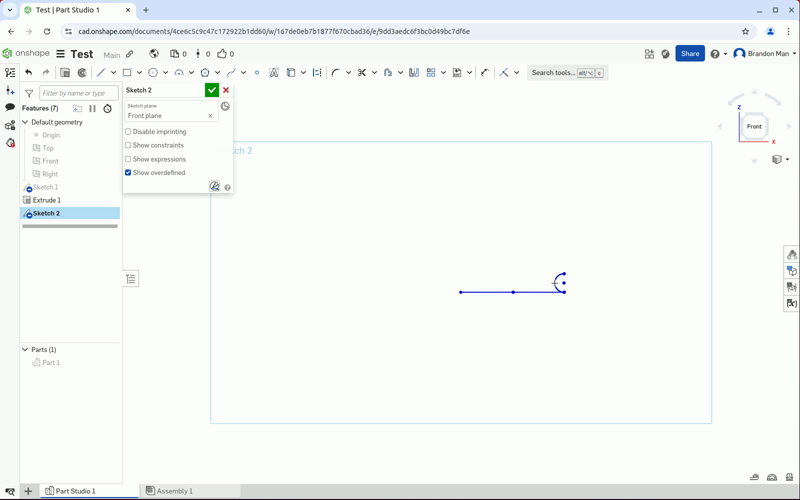
mouse_move(564, 273)
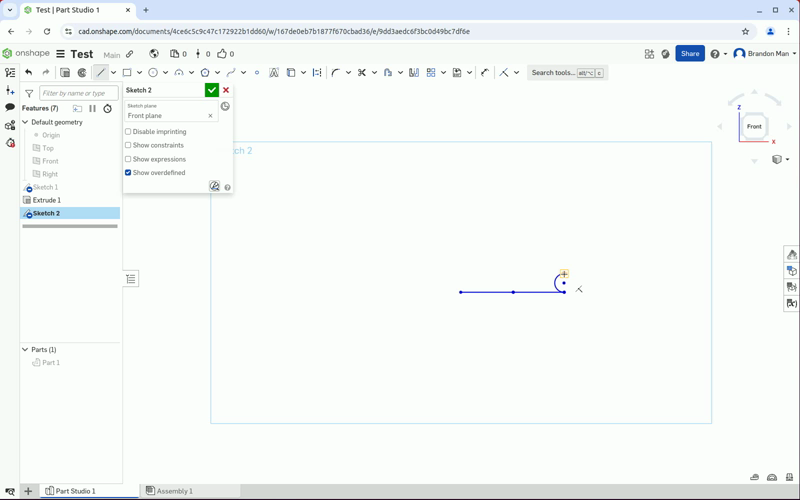
click(564, 273)
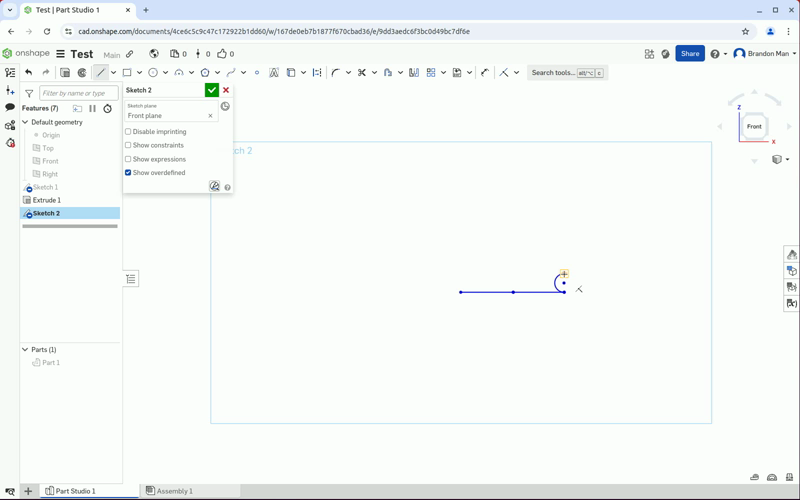
key_down(shift)
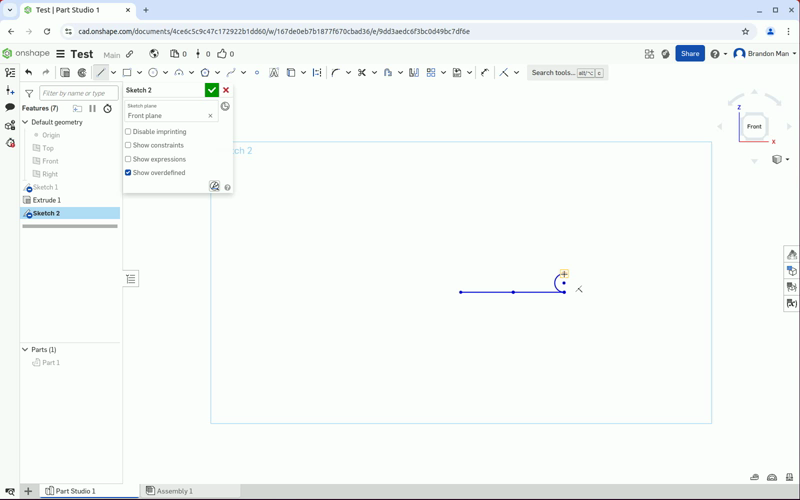
mouse_move(589, 273)
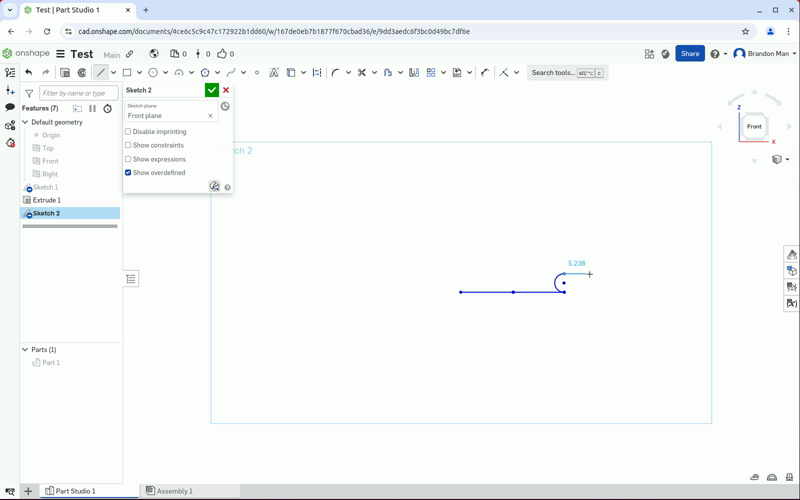
mouse_move(513, 273)
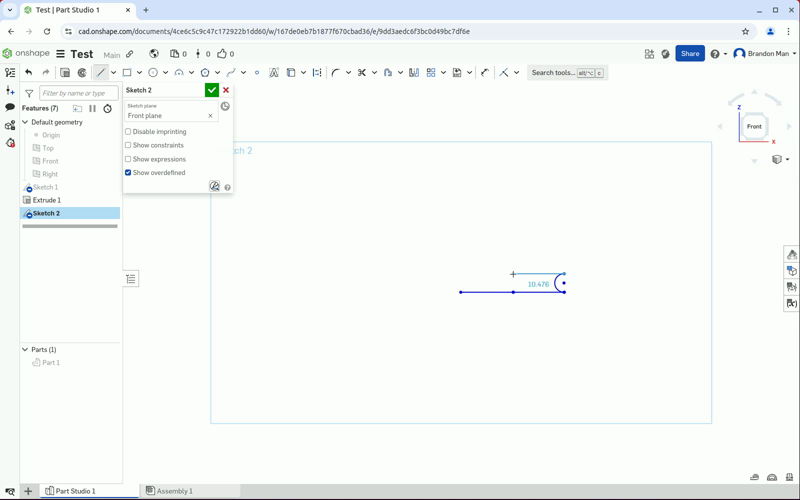
click(513, 273)
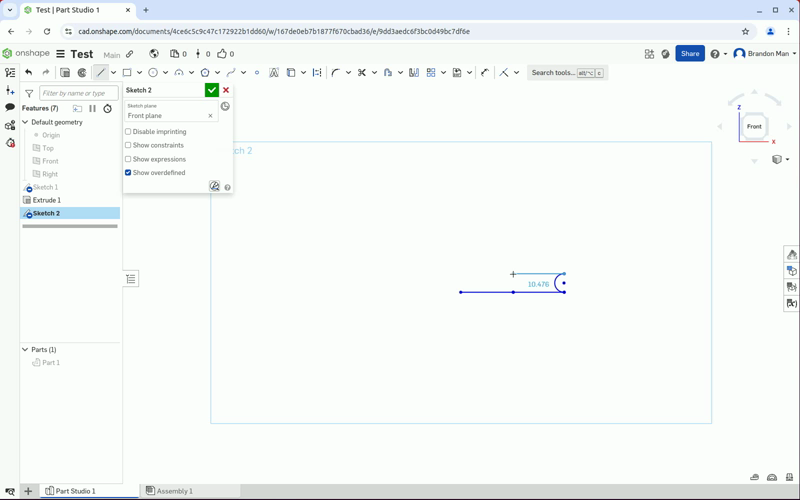
key_up(shift)
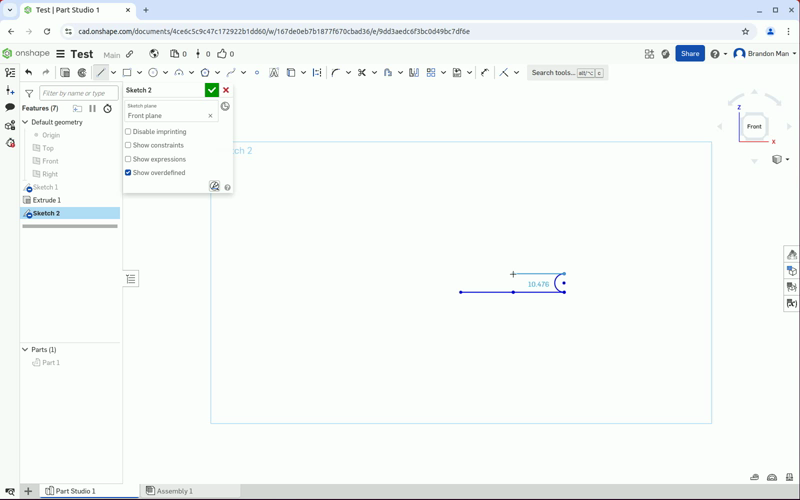
key_down(shift)
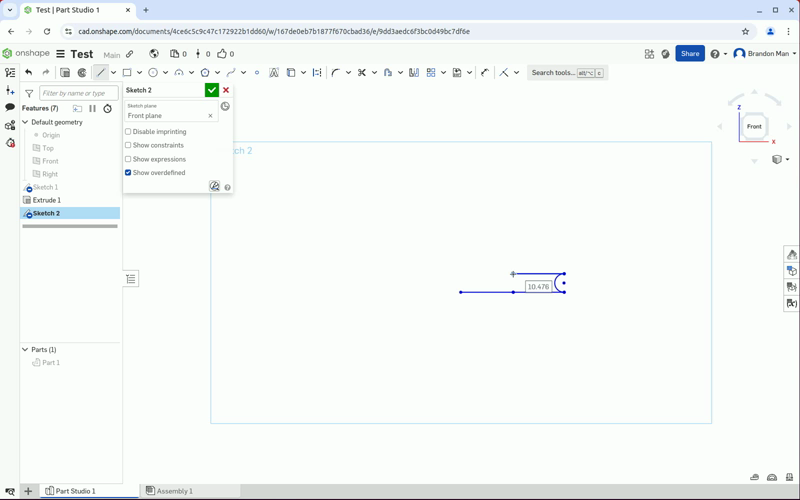
mouse_move(543, 273)
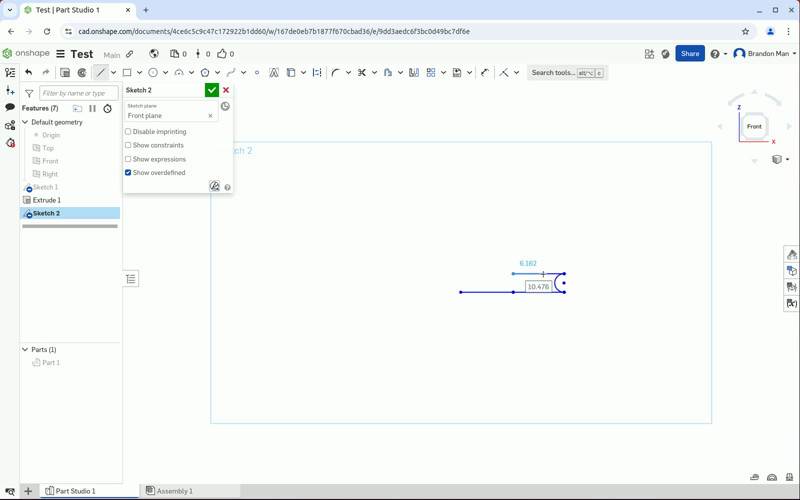
mouse_move(460, 273)
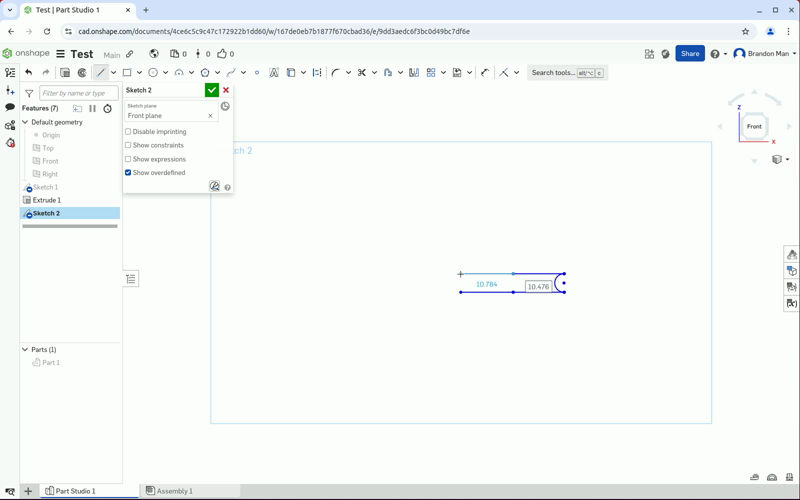
click(460, 273)
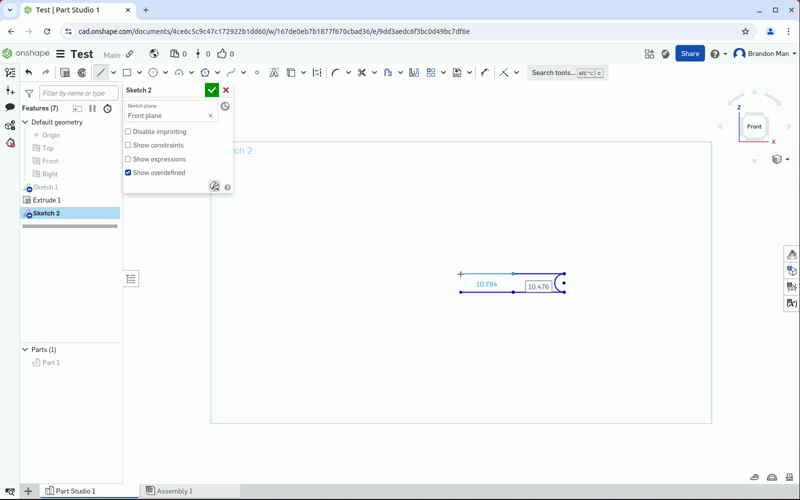
key_up(shift)
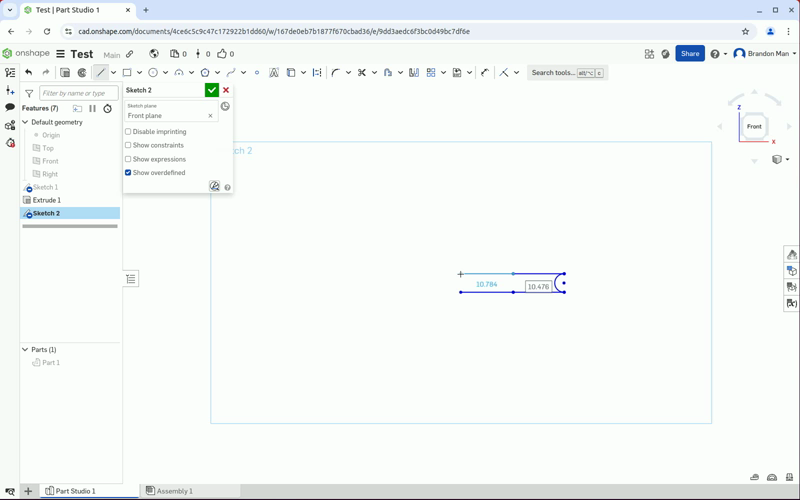
key(esc)
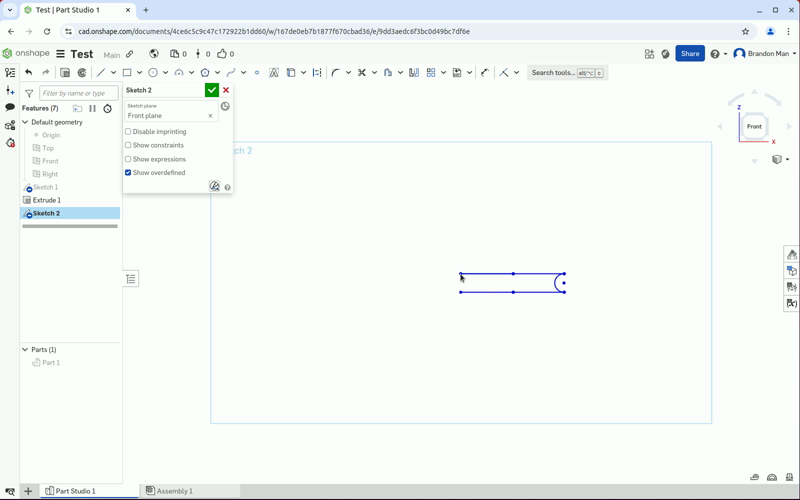
key(a)
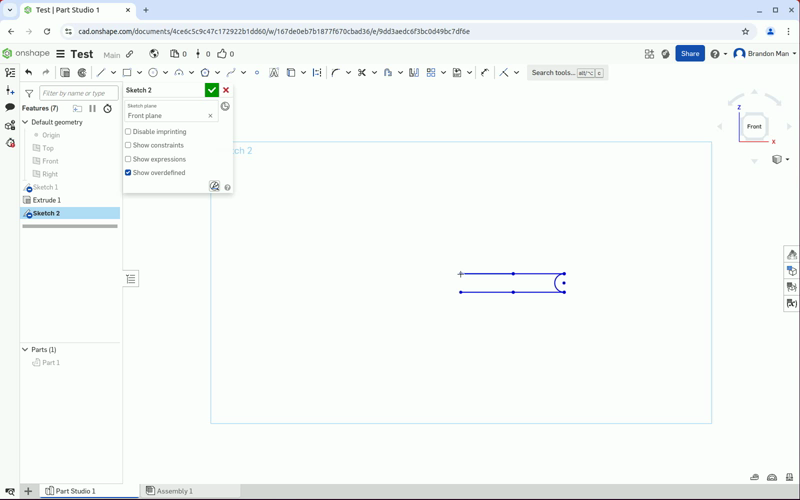
mouse_move(460, 273)
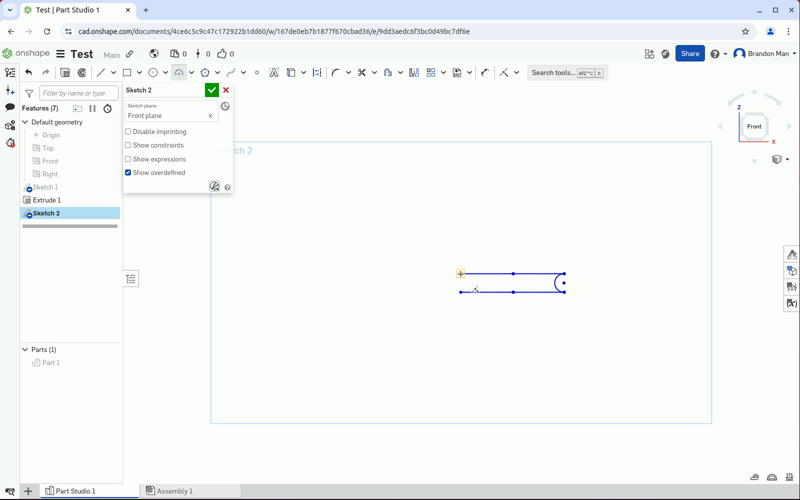
click(460, 273)
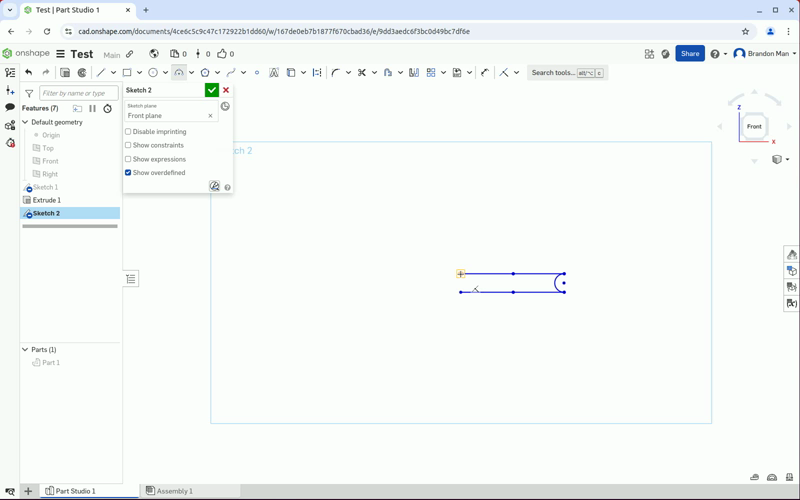
mouse_move(460, 292)
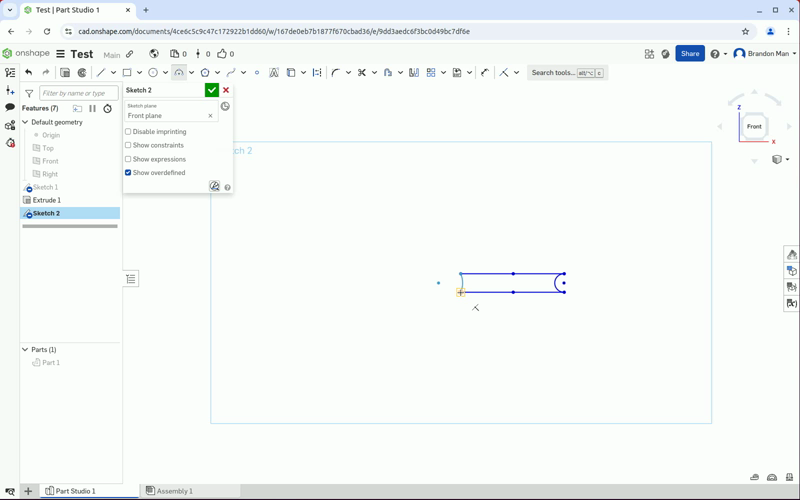
click(460, 292)
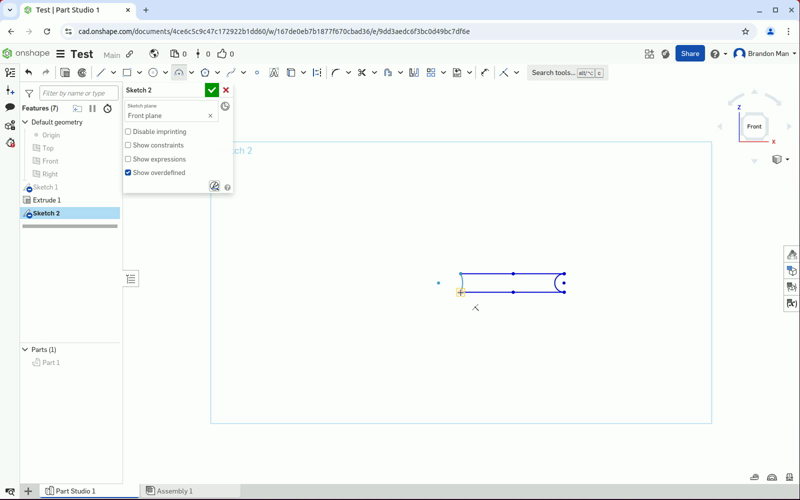
key_down(shift)
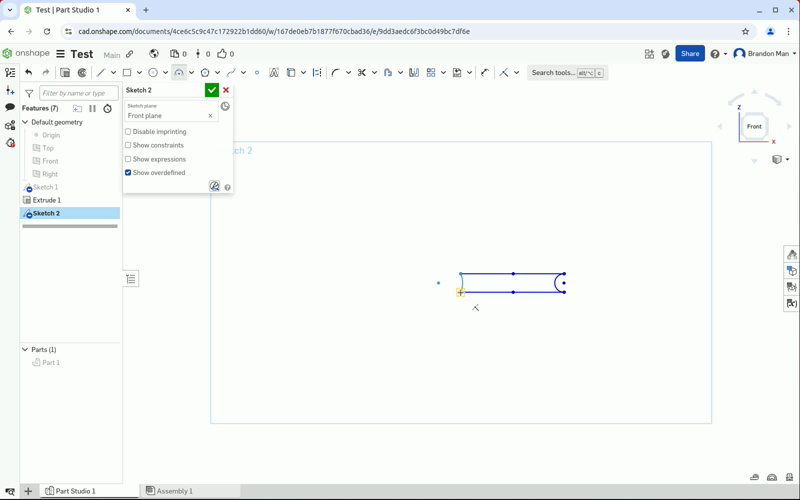
mouse_move(470, 282)
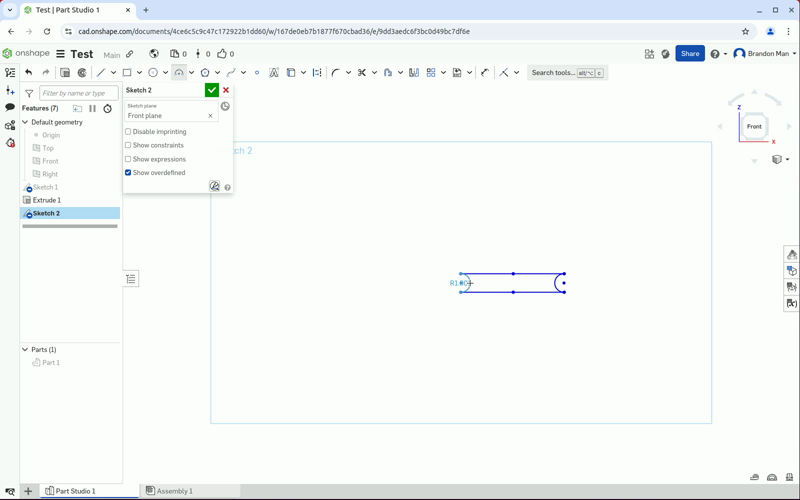
click(470, 282)
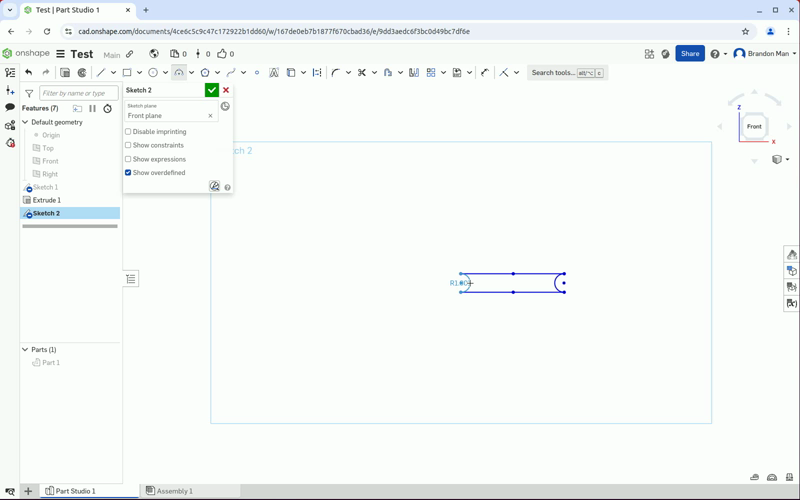
key_up(shift)
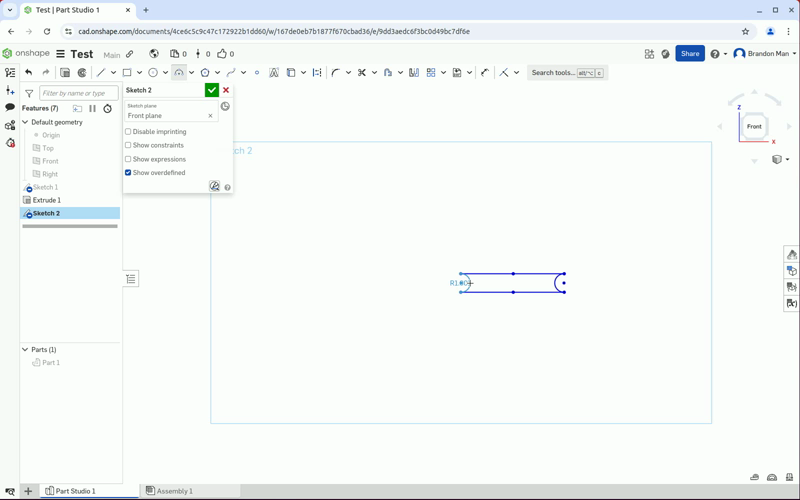
key(esc)
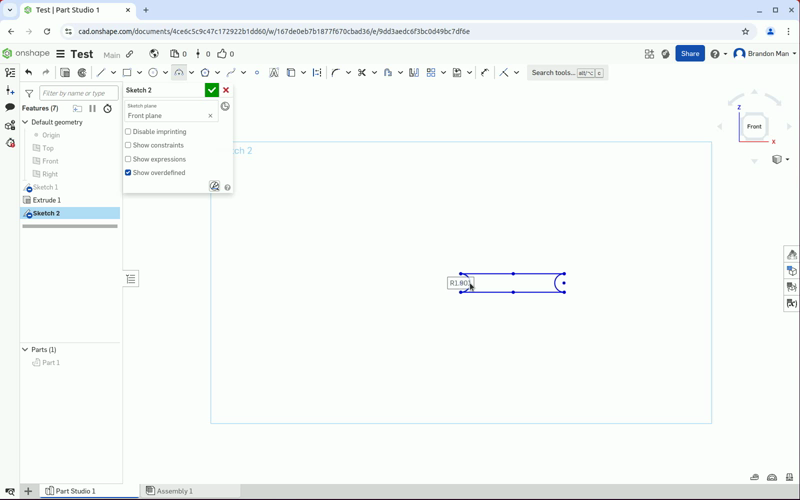
key(c)
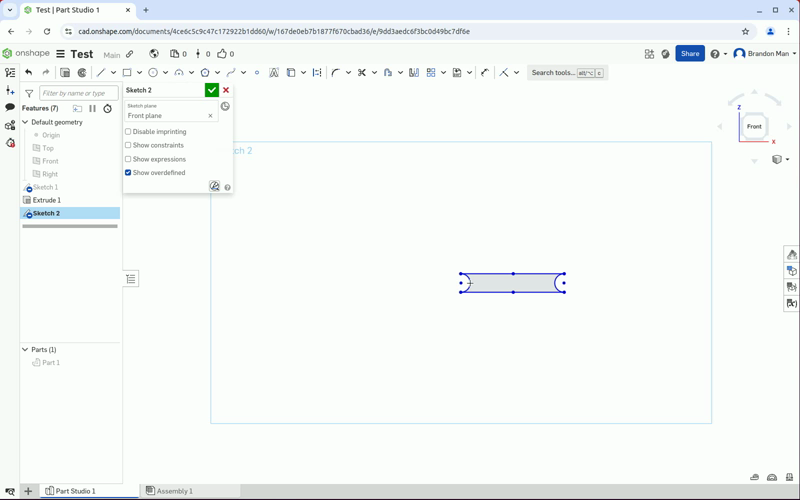
key_down(shift)
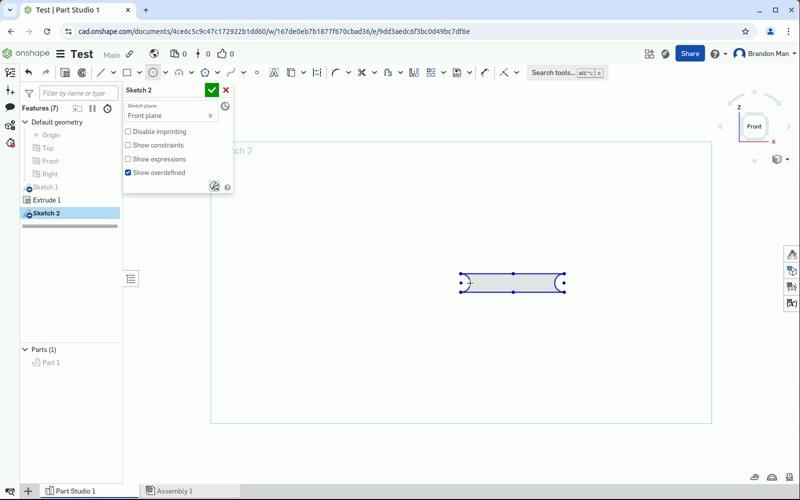
mouse_move(513, 282)
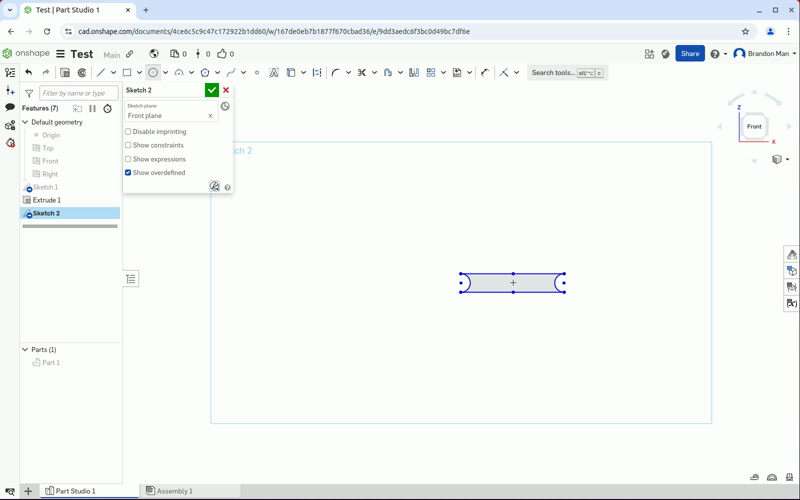
click(513, 282)
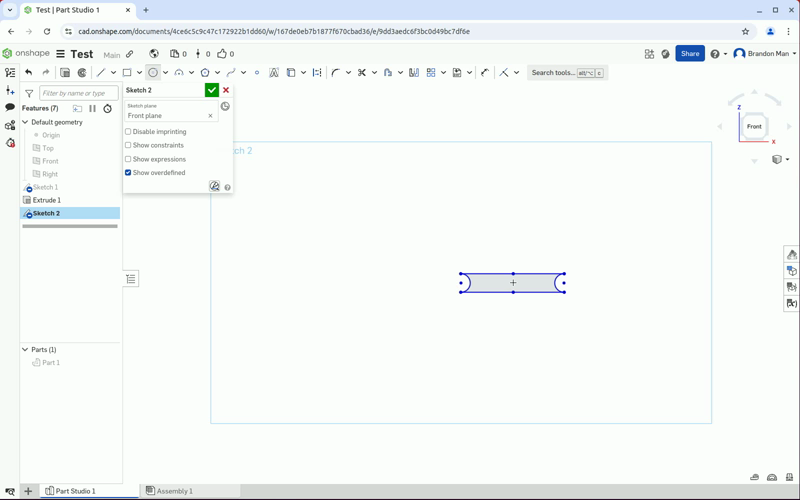
key_up(shift)
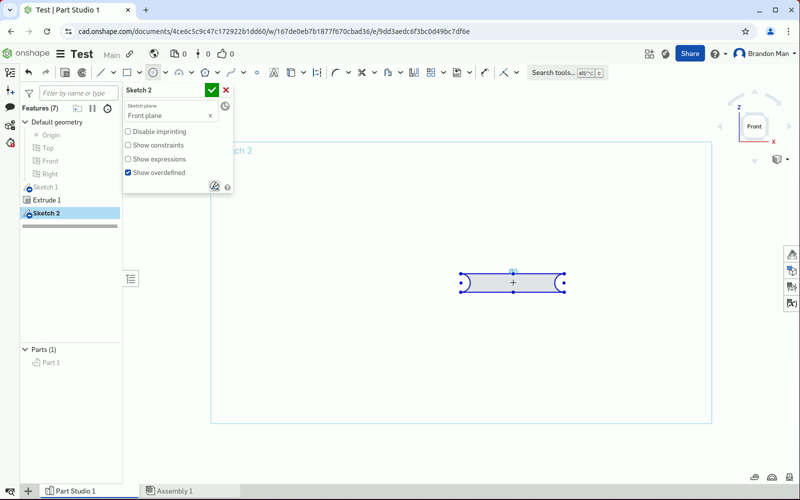
mouse_move(518, 282)
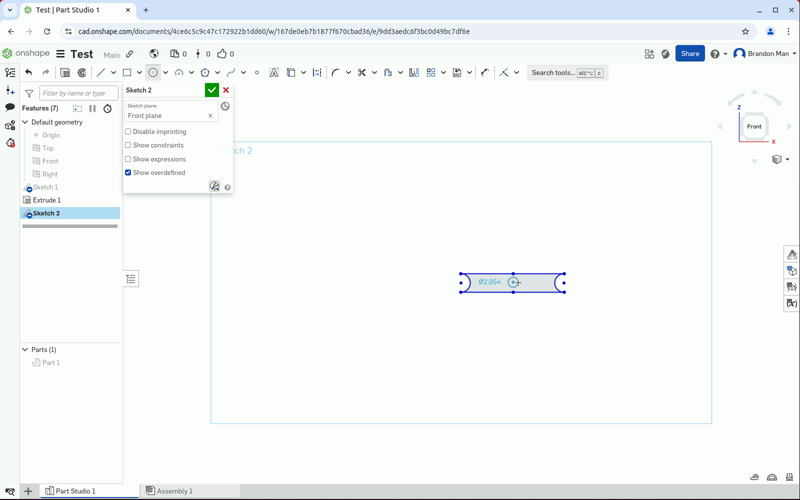
click(518, 282)
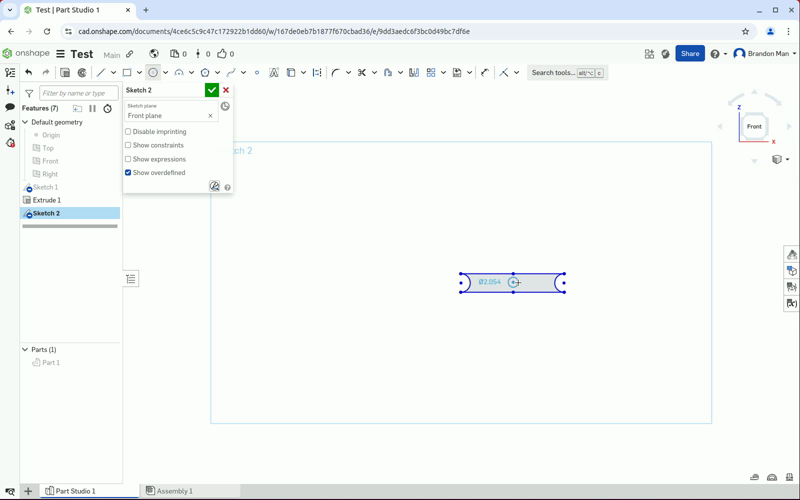
key(esc)
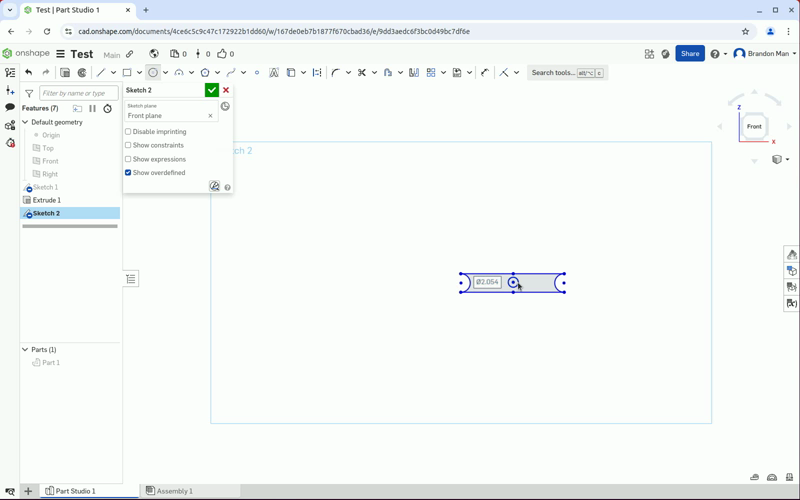
mouse_move(491, 275)
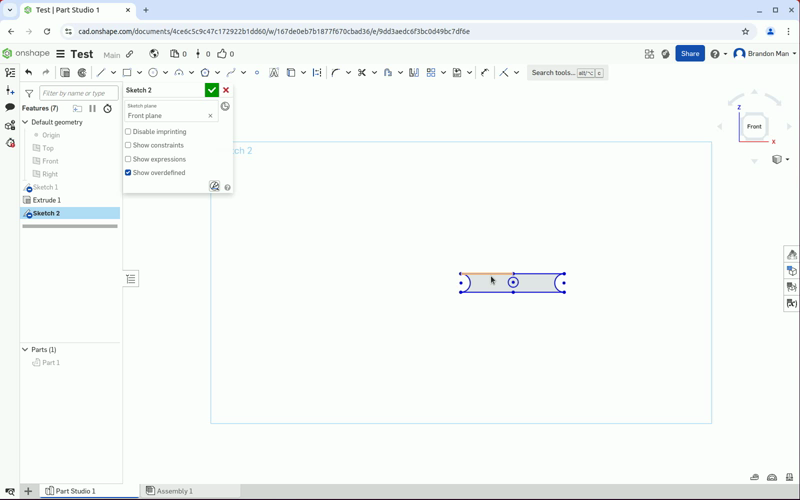
click(491, 275)
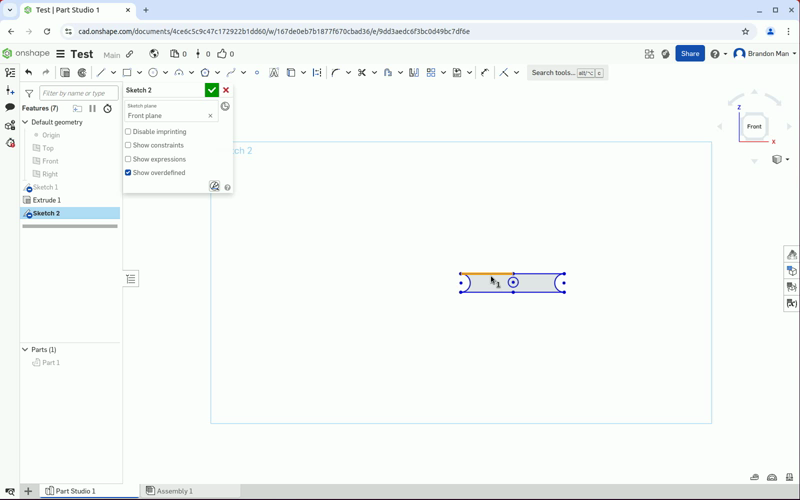
mouse_move(73, 352)
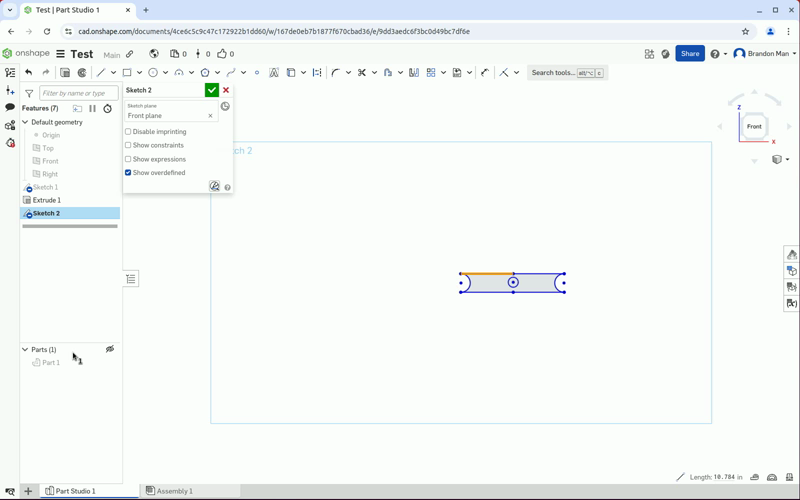
key(shift+y)
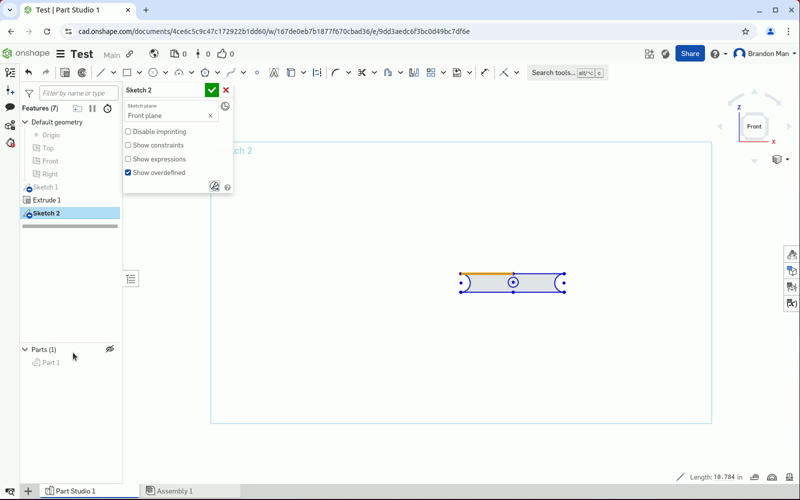
key(shift+e)
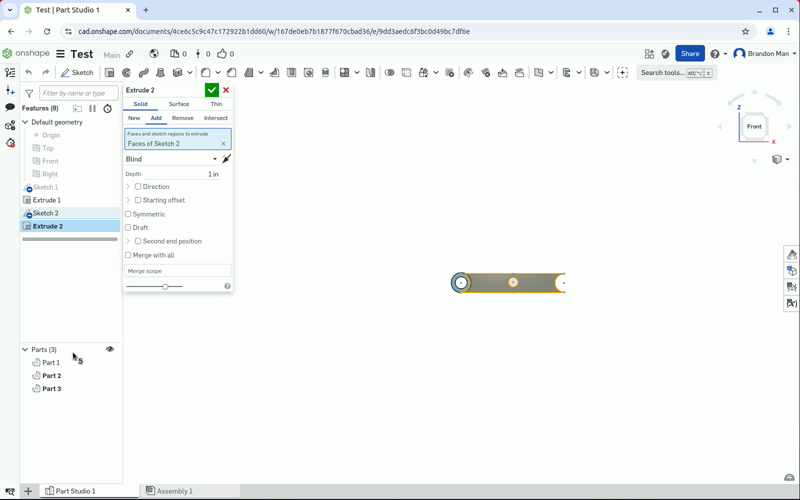
mouse_move(143, 106)
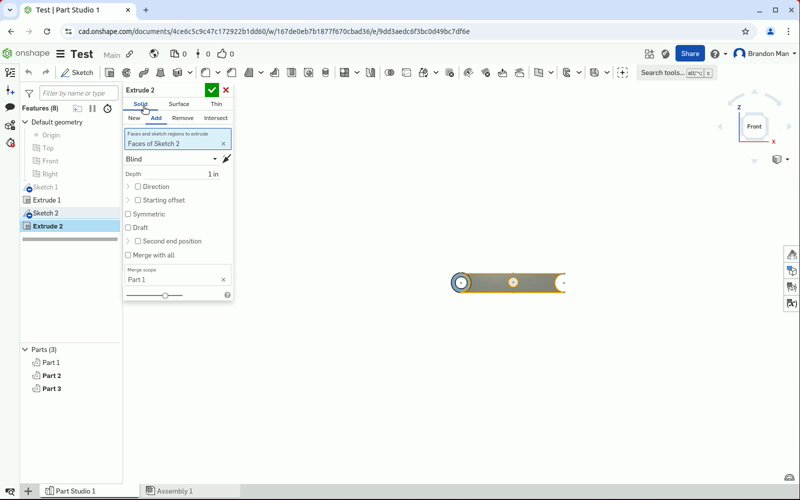
click(143, 106)
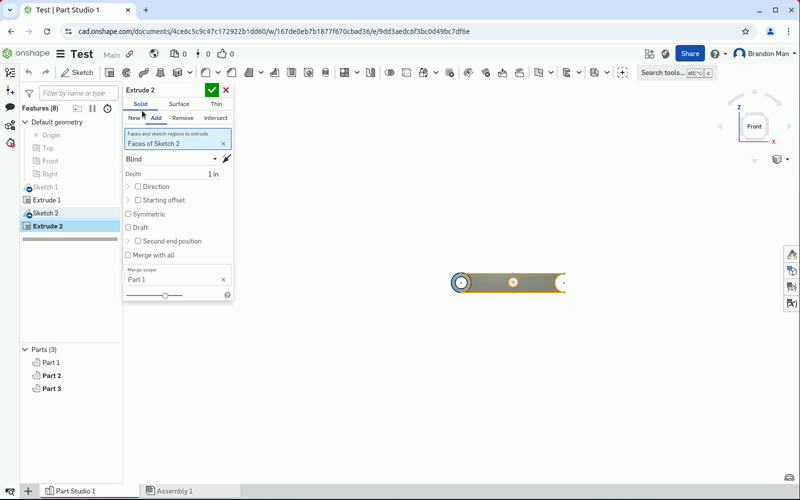
mouse_move(137, 120)
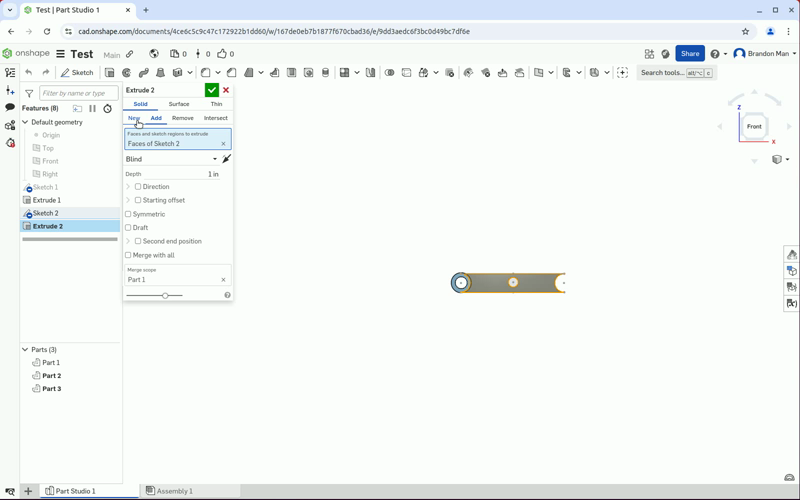
click(137, 120)
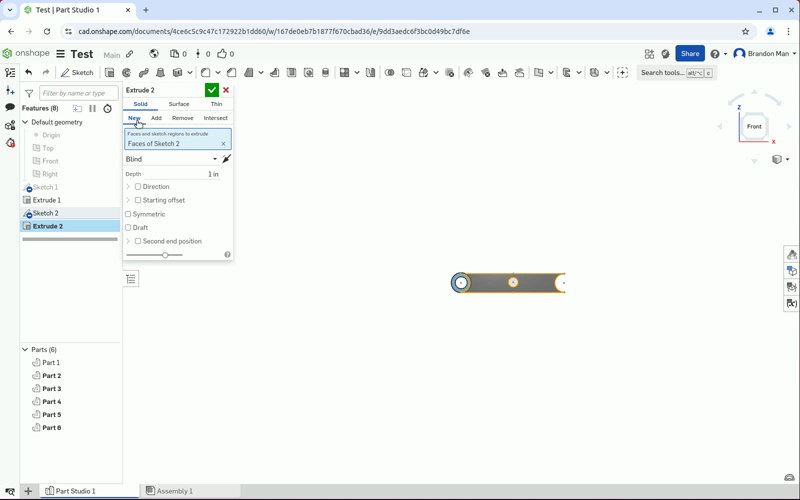
key(tab, 4)
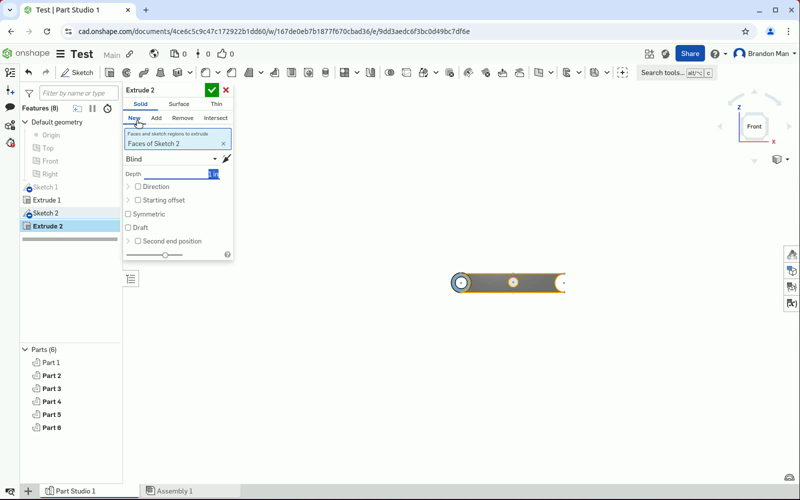
text(2.166)
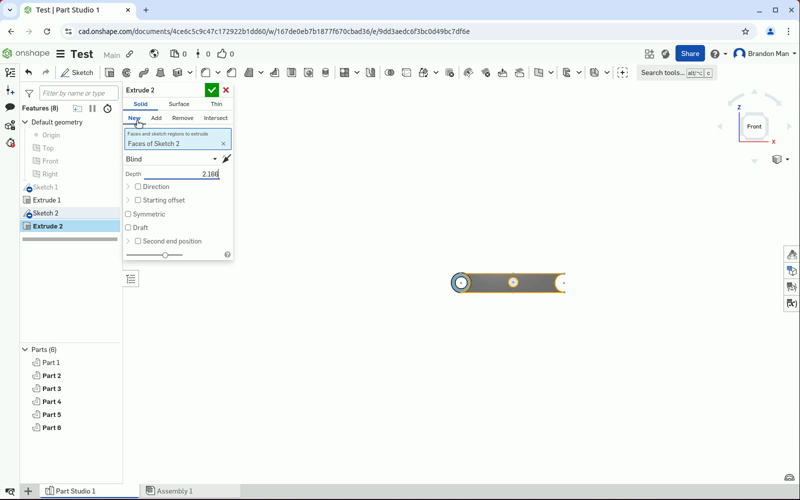
key(enter)
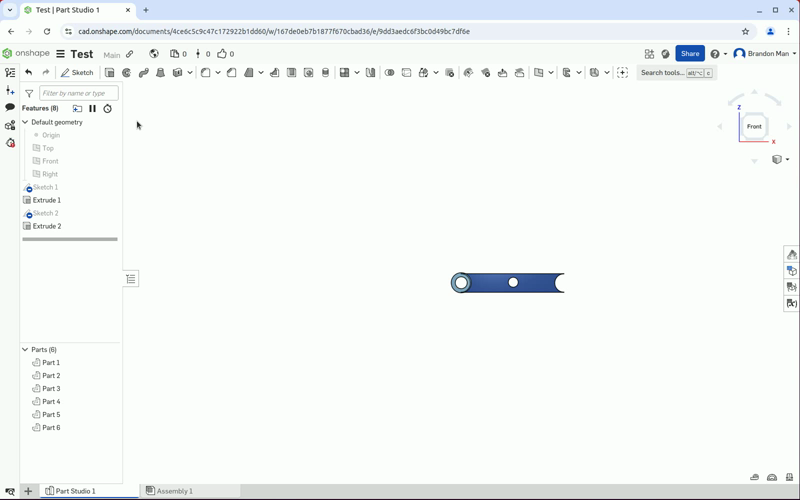
key(shift+h)
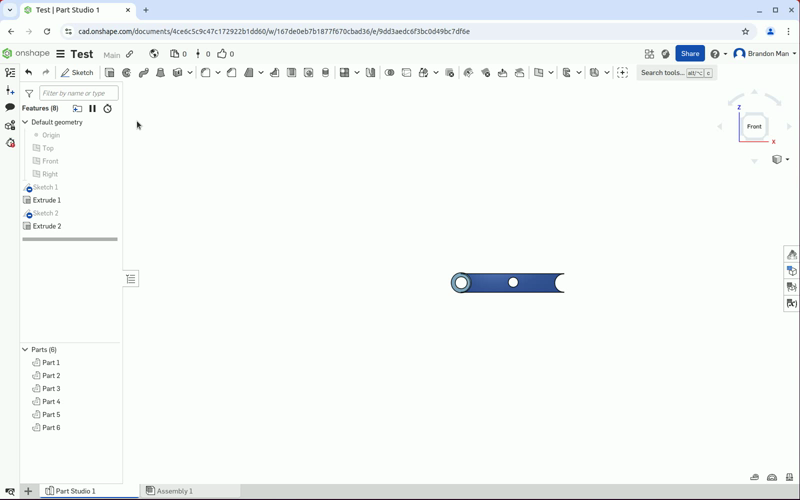
key(shift+h)
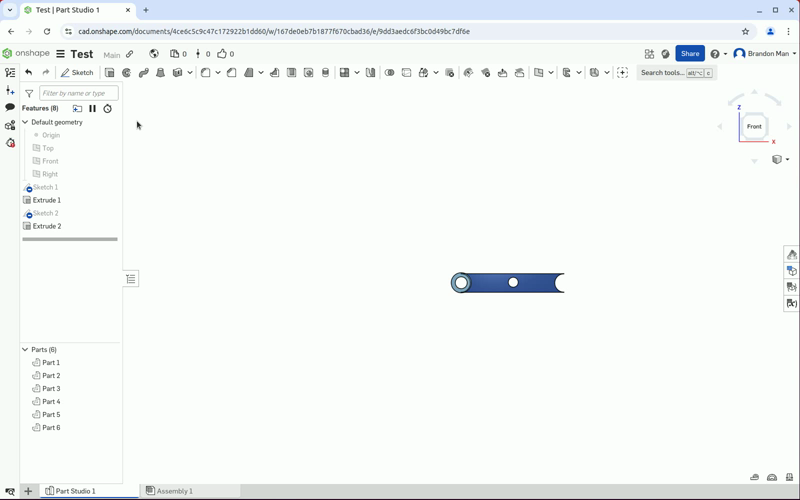
mouse_move(73, 189)
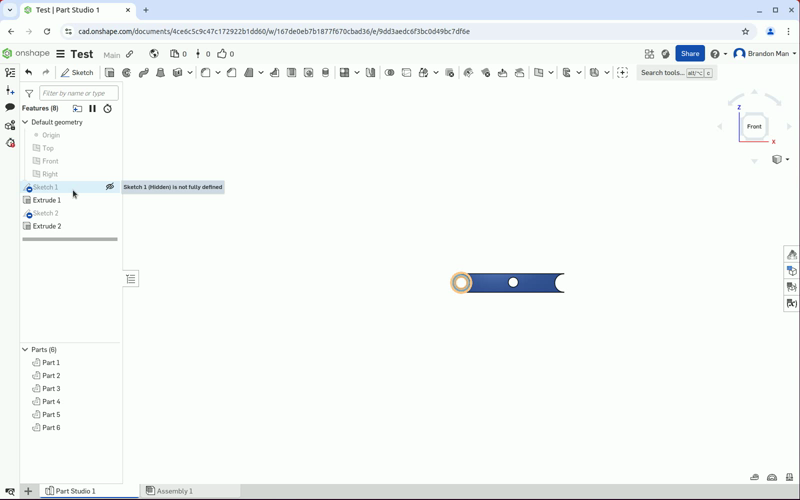
click(73, 189)
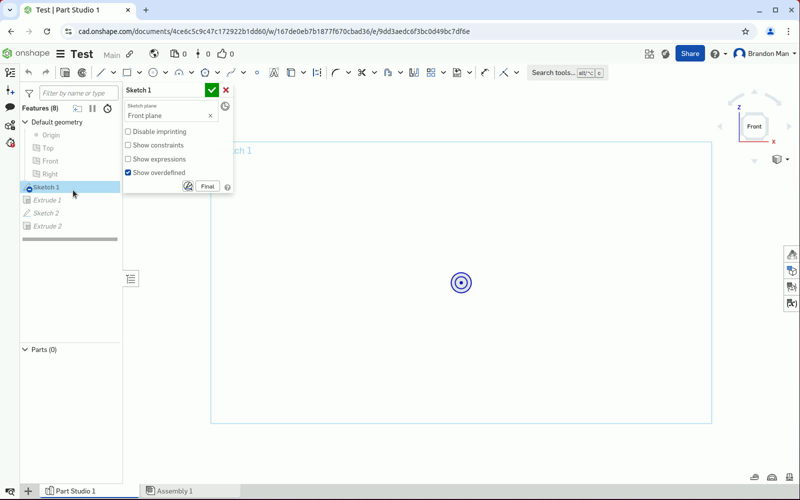
mouse_move(229, 92)
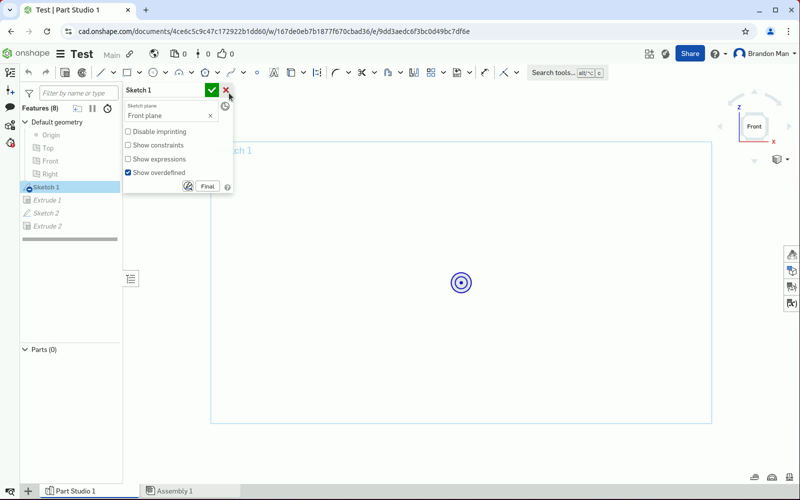
click(229, 92)
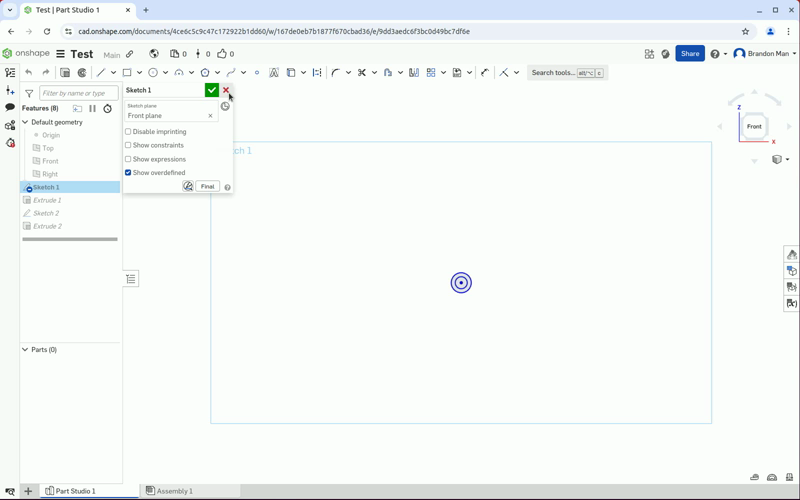
key(shift+s)
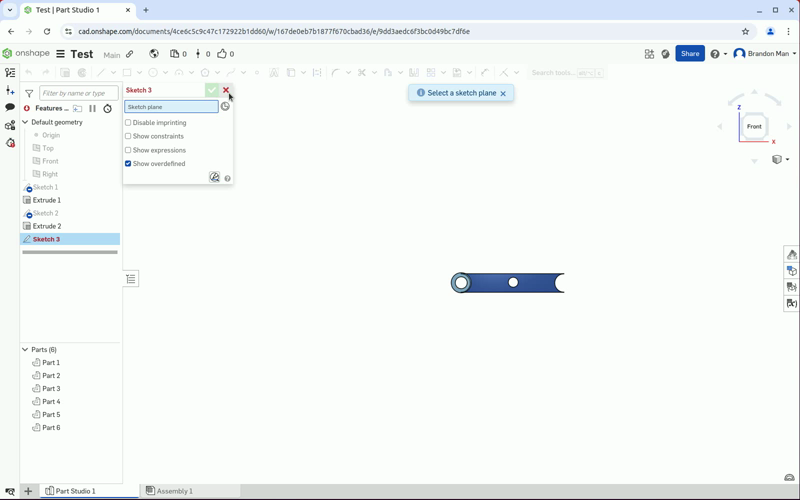
mouse_move(73, 163)
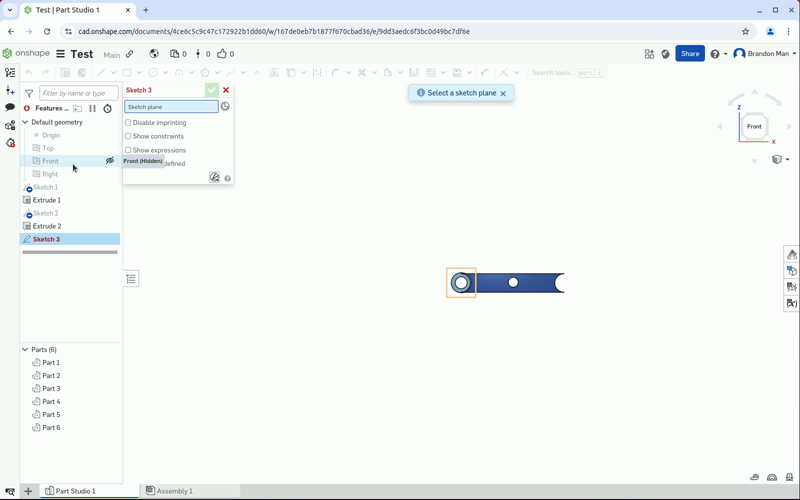
click(73, 163)
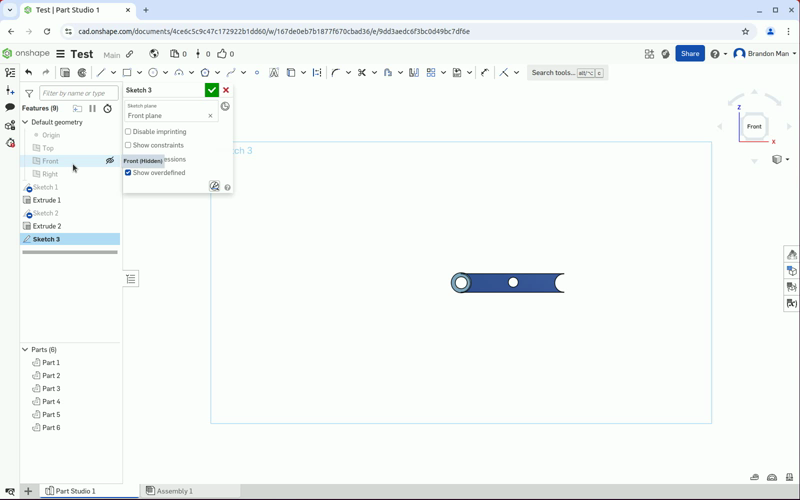
mouse_move(73, 352)
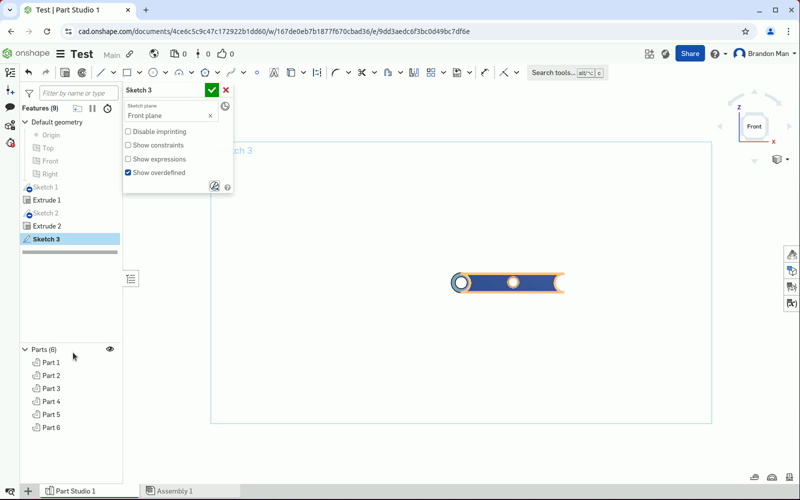
key(y)
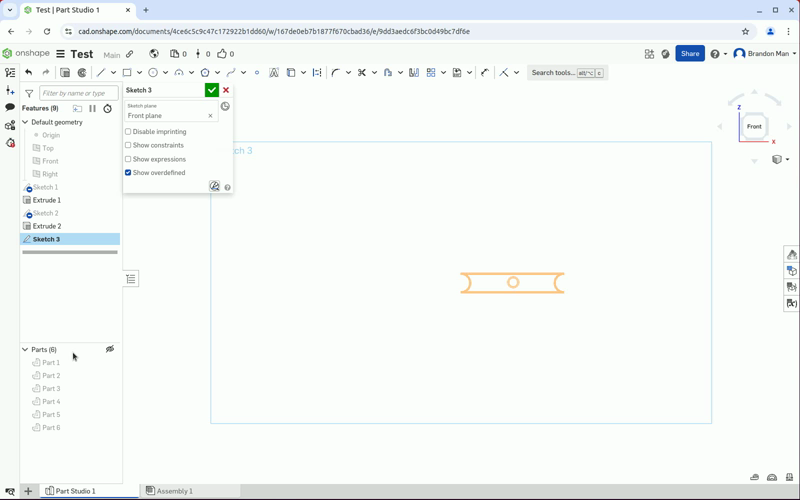
key(c)
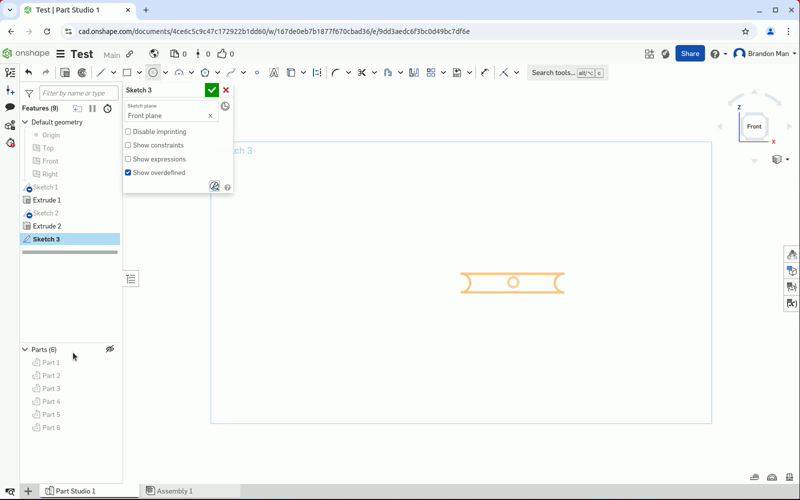
key_down(shift)
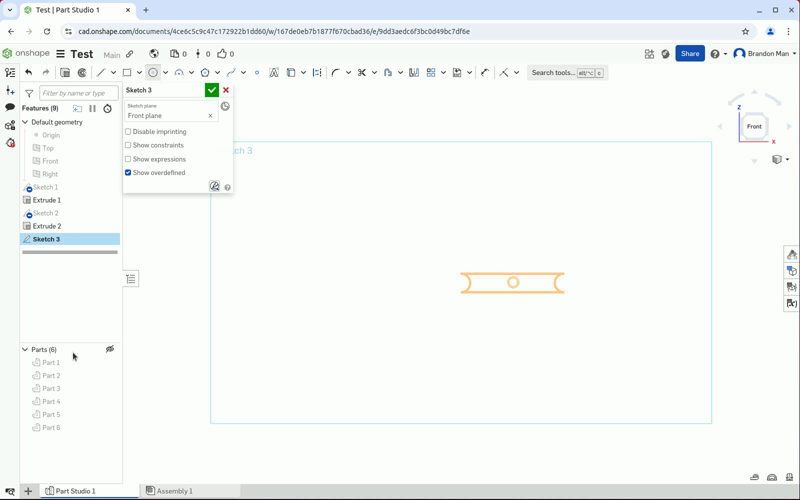
mouse_move(564, 282)
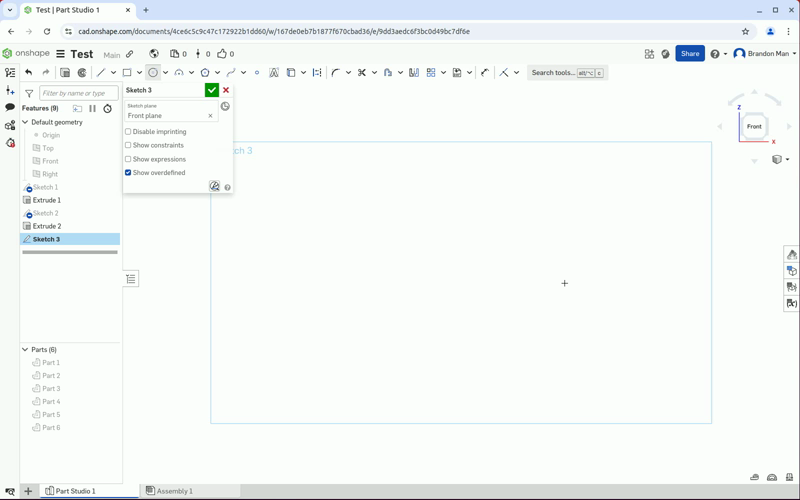
click(564, 282)
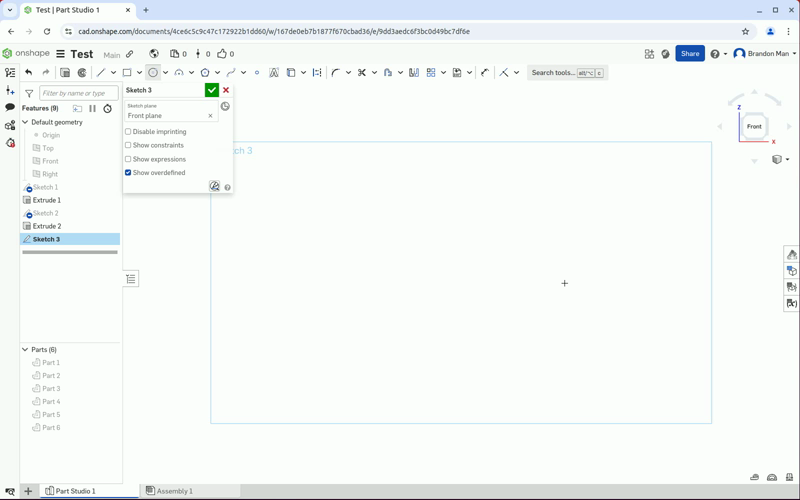
key_up(shift)
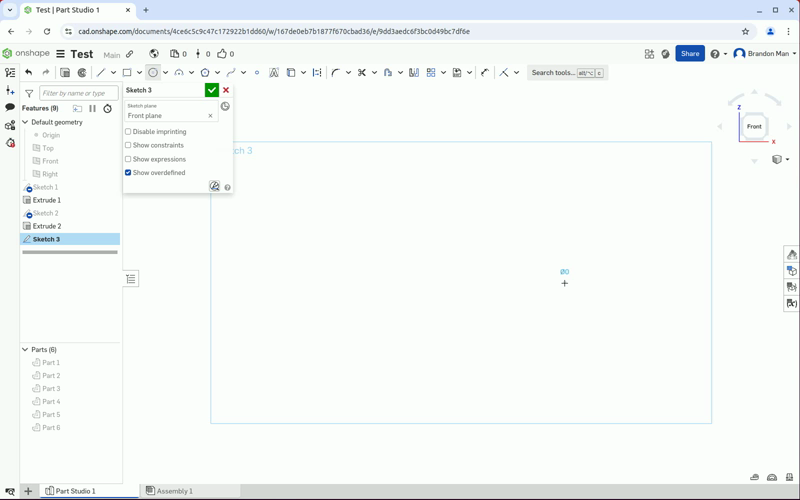
mouse_move(574, 282)
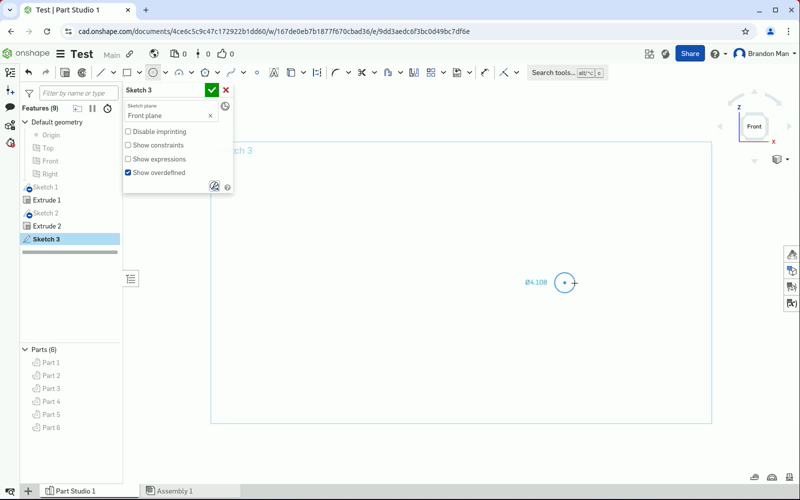
click(574, 282)
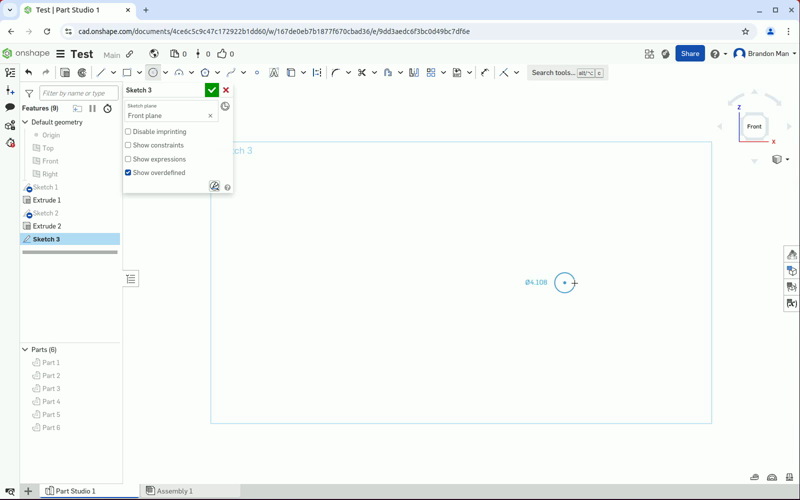
key(esc)
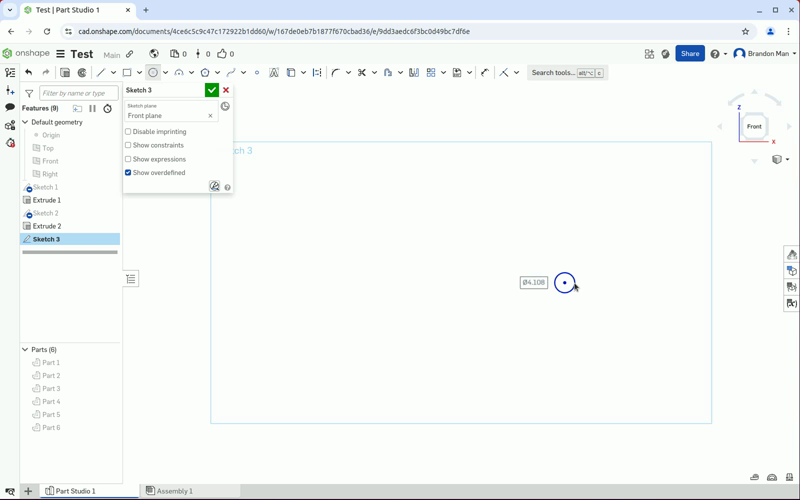
key(c)
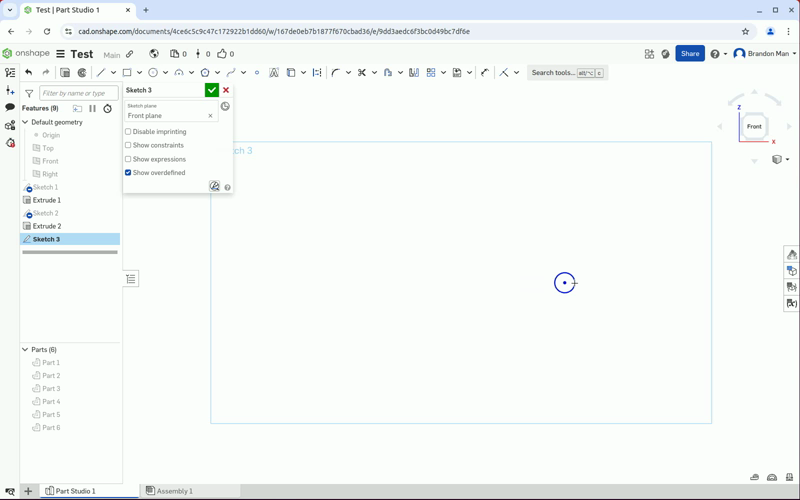
key_down(shift)
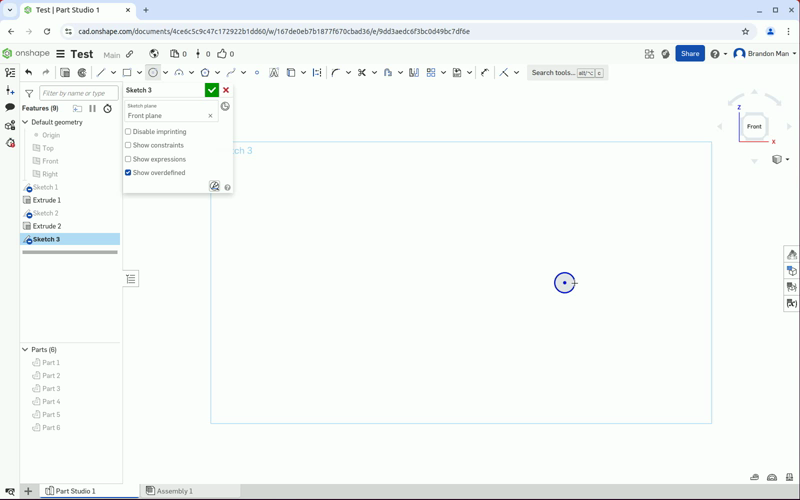
mouse_move(564, 282)
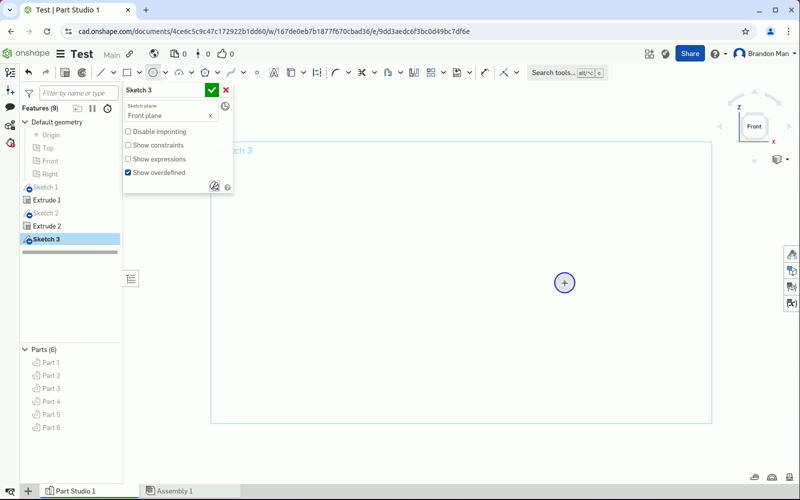
click(564, 282)
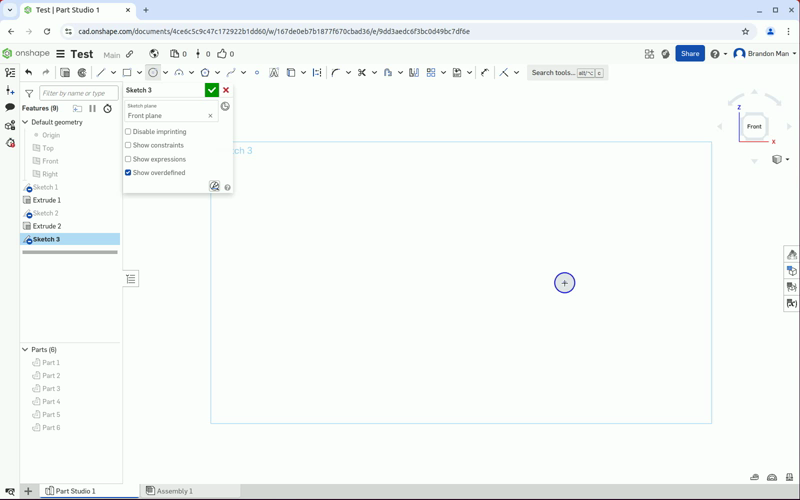
key_up(shift)
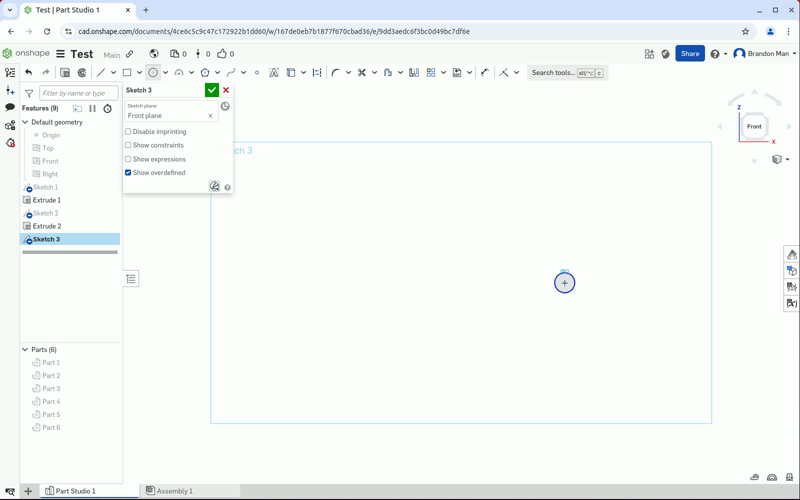
mouse_move(570, 282)
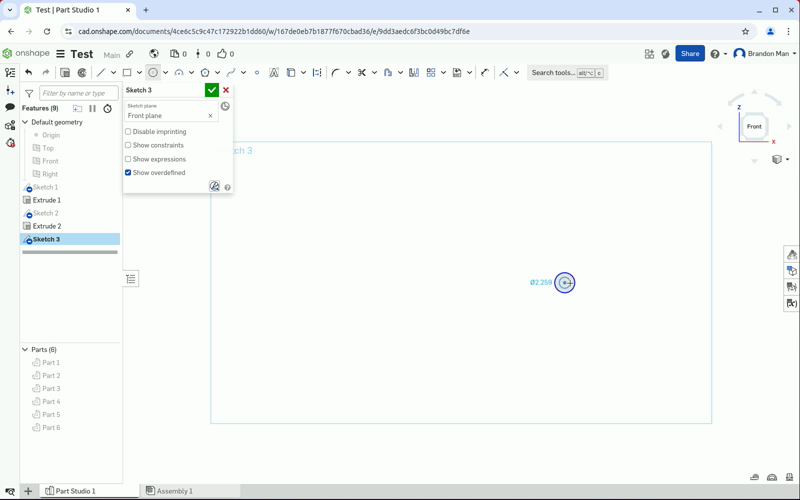
scroll(6)
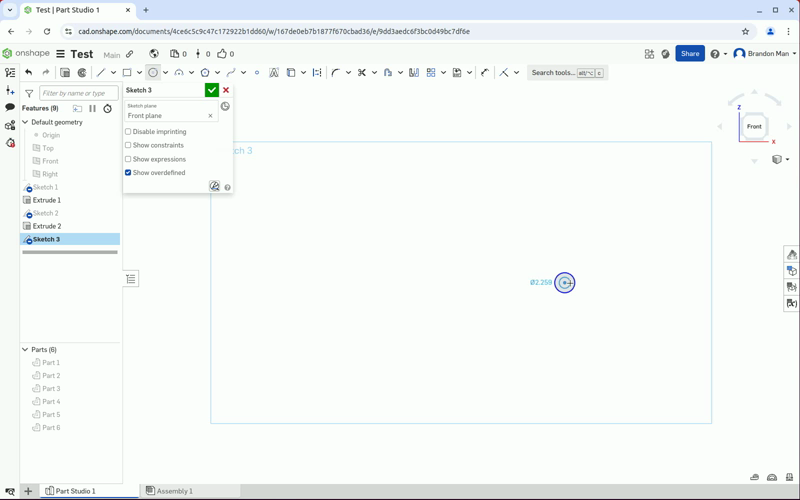
scroll(6)
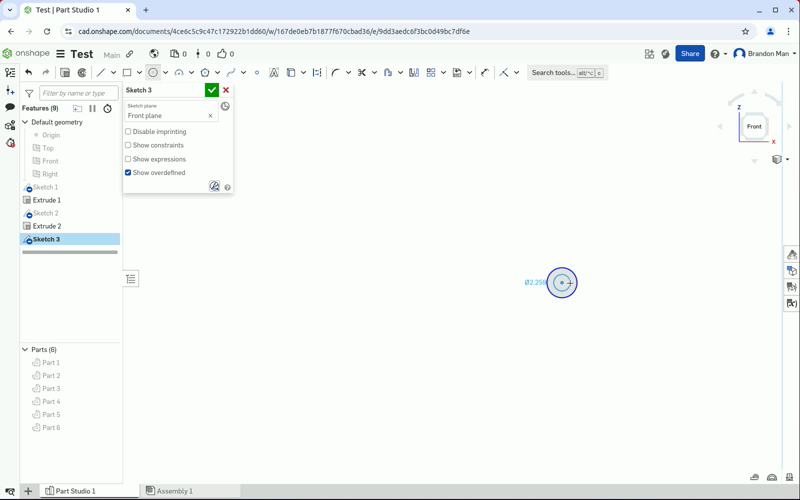
scroll(6)
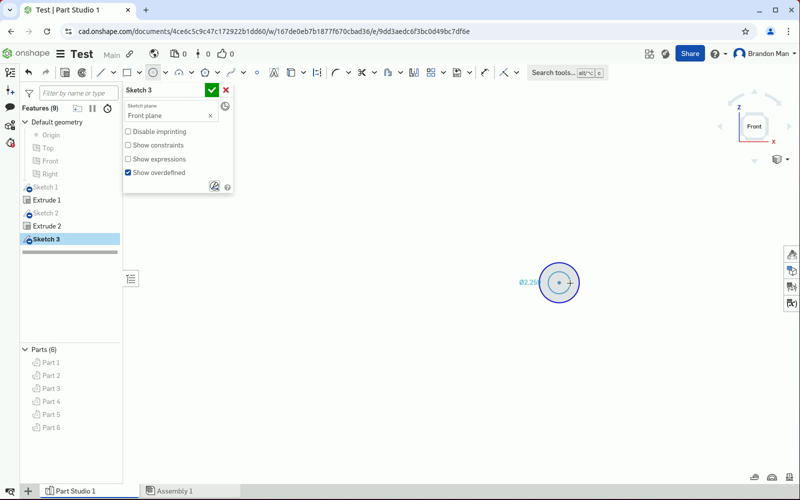
scroll(6)
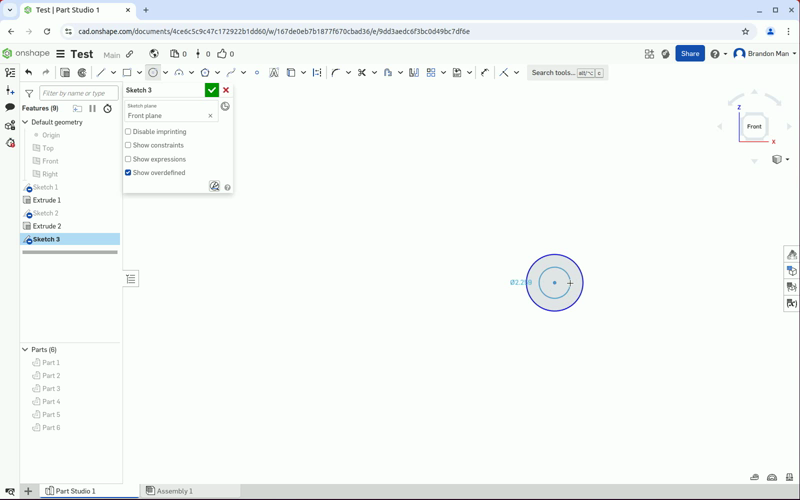
scroll(6)
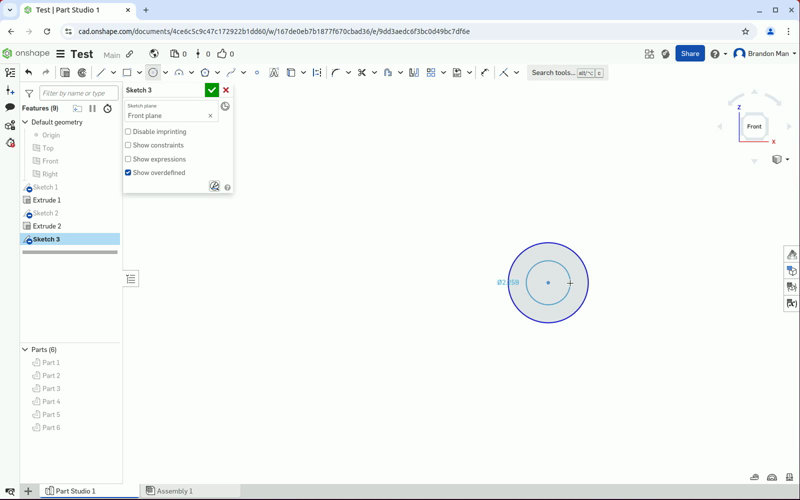
scroll(6)
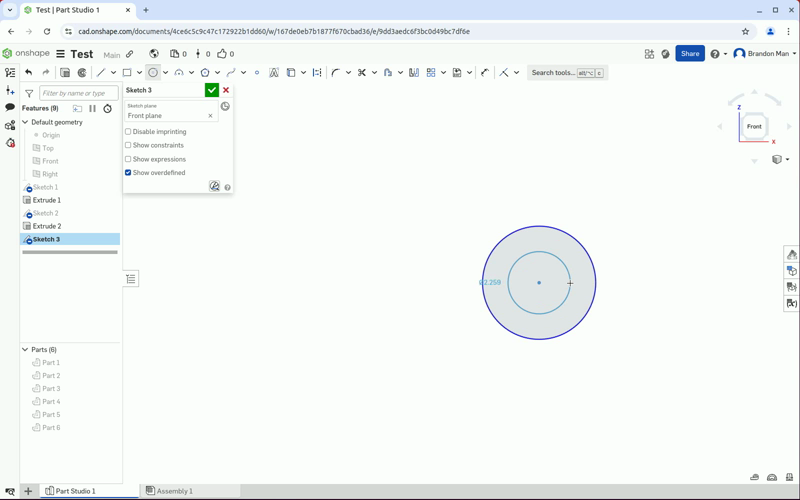
scroll(6)
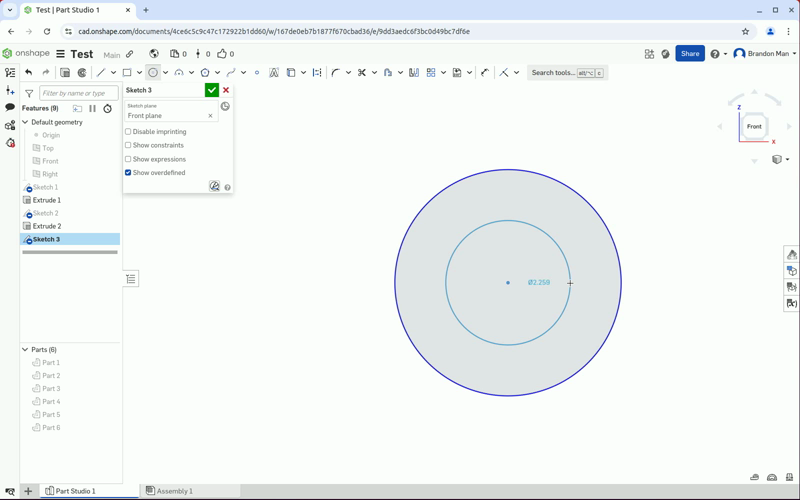
click(570, 282)
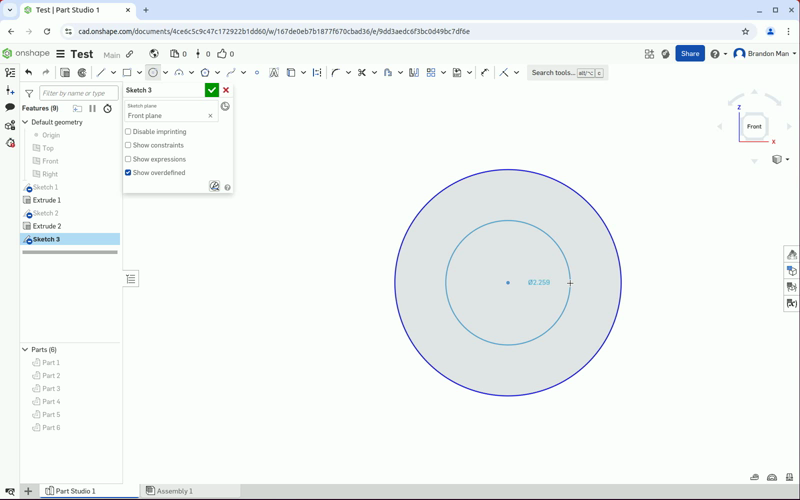
scroll(-6)
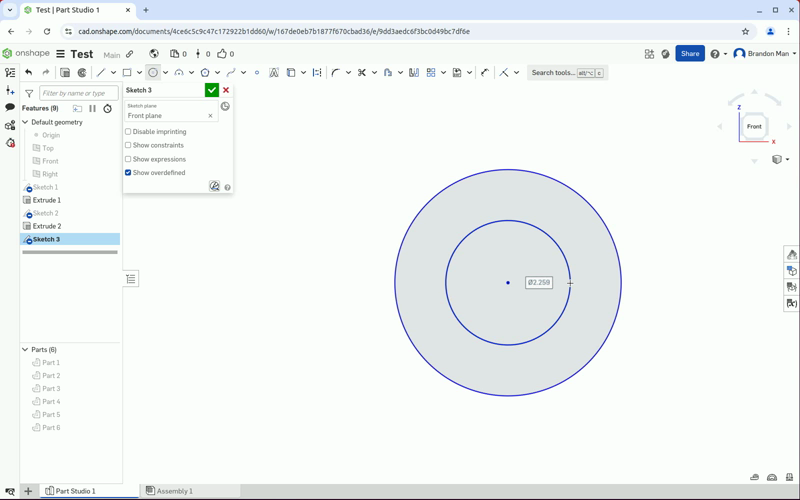
scroll(-6)
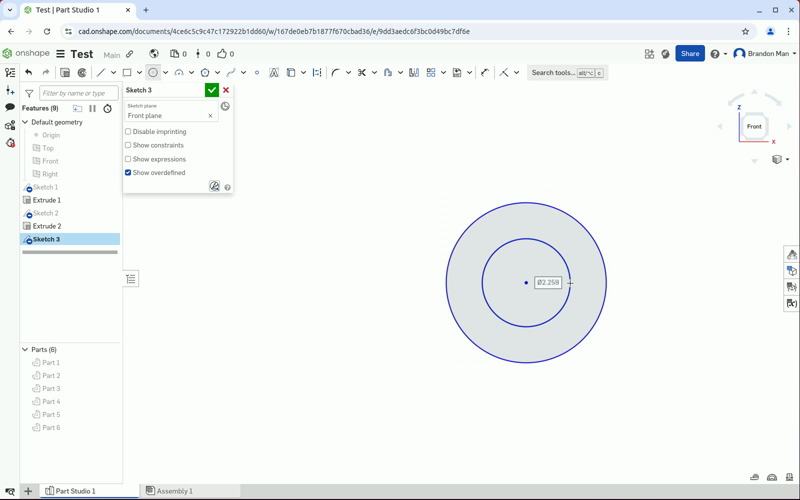
scroll(-6)
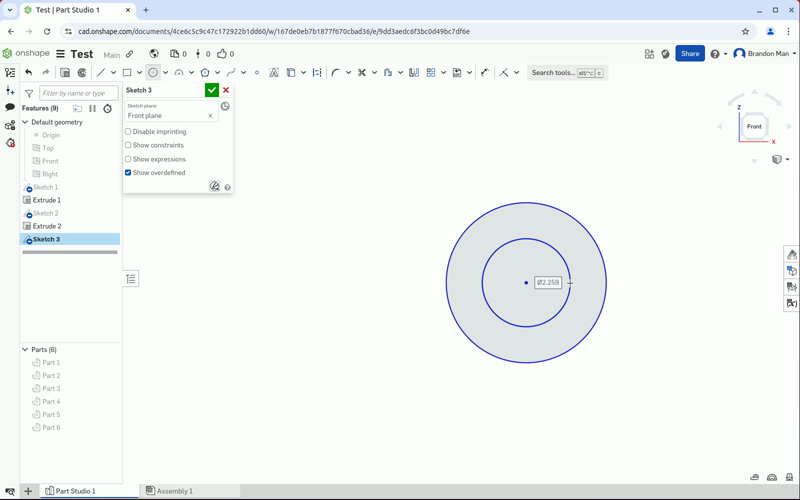
scroll(-6)
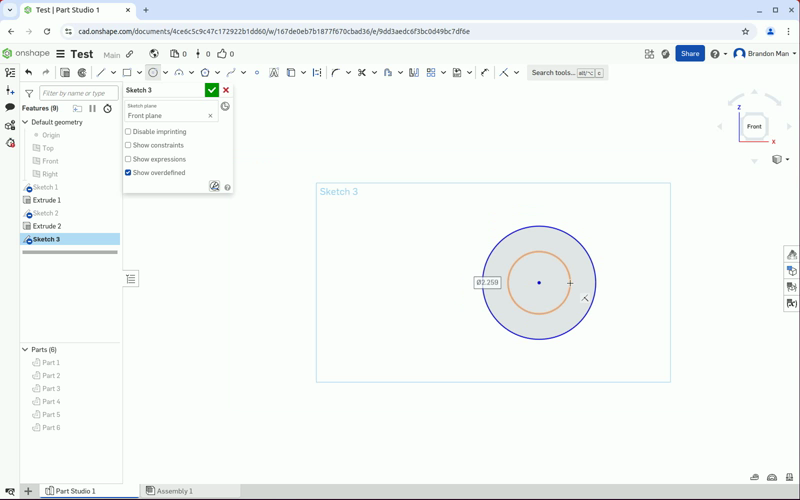
scroll(-6)
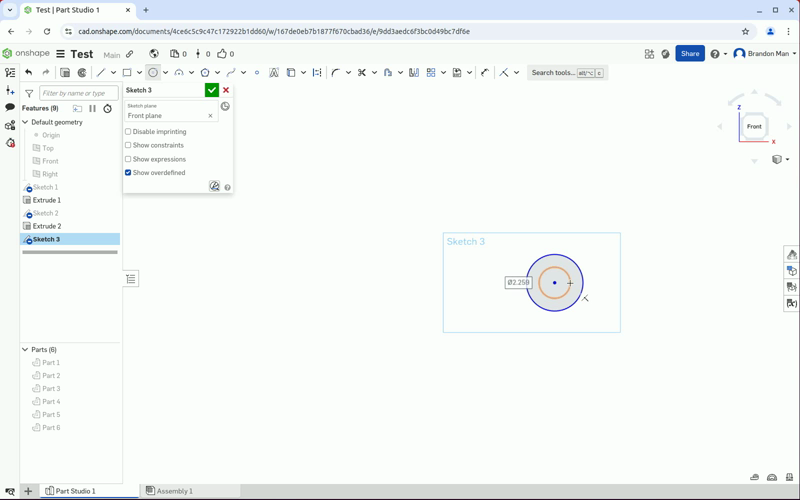
scroll(-6)
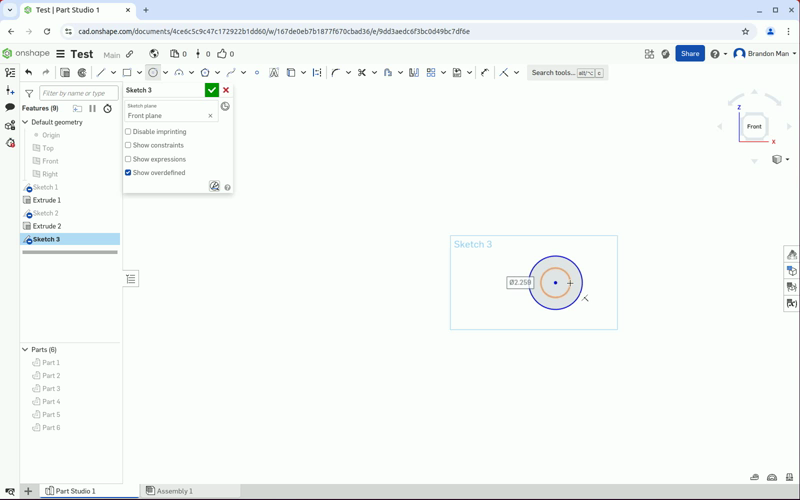
scroll(-6)
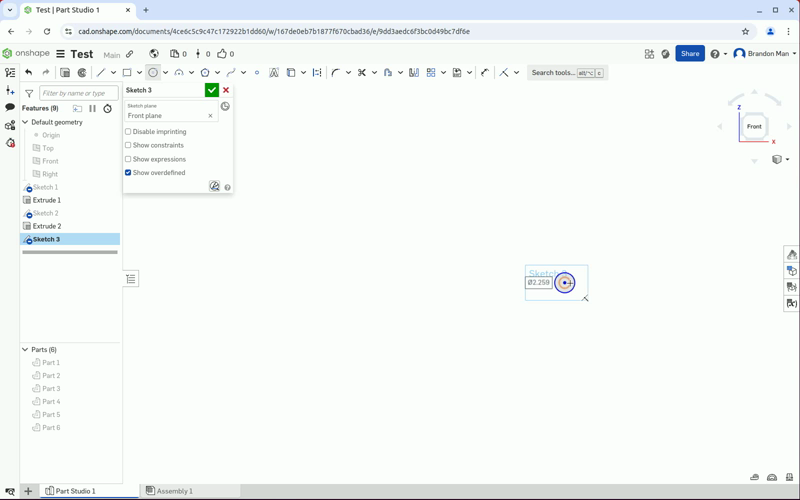
key(esc)
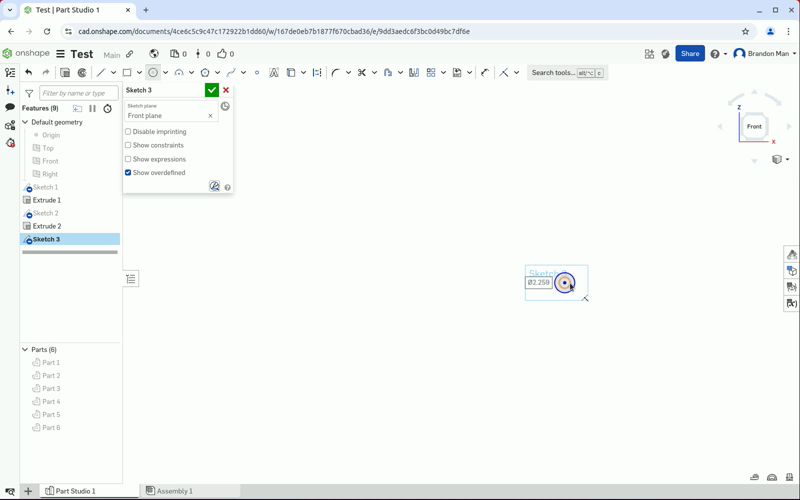
mouse_move(557, 277)
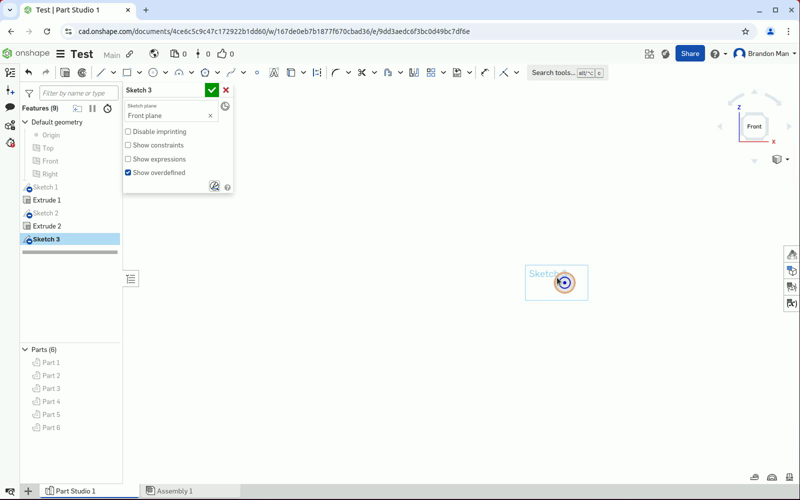
scroll(6)
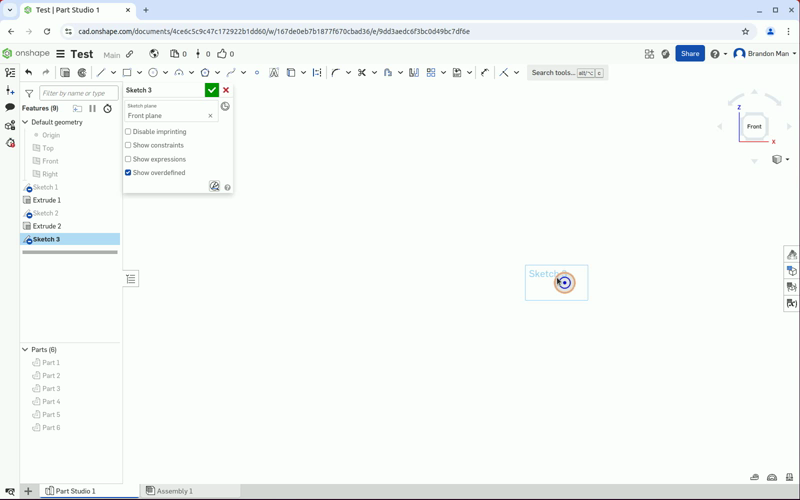
scroll(6)
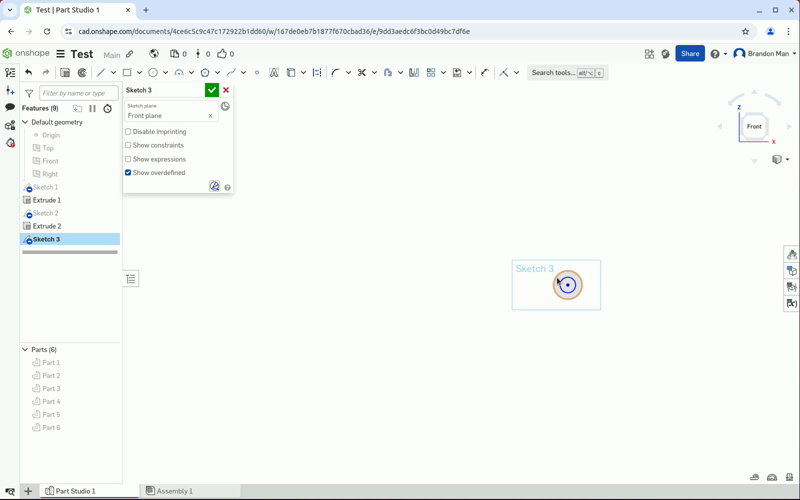
scroll(6)
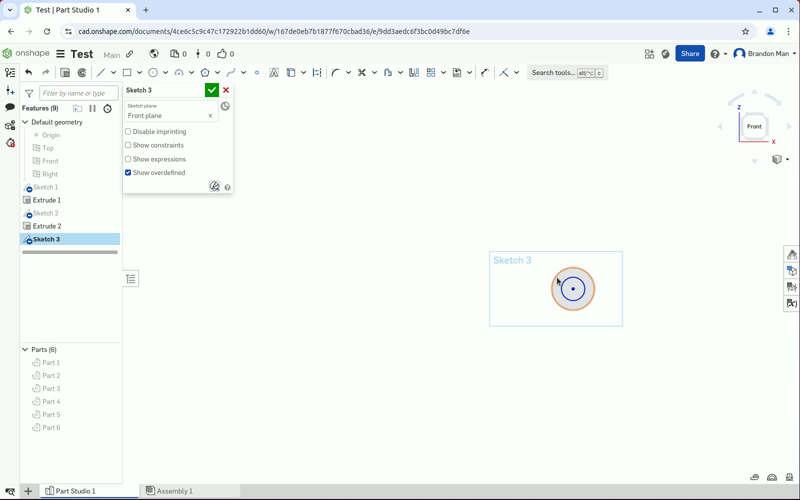
scroll(6)
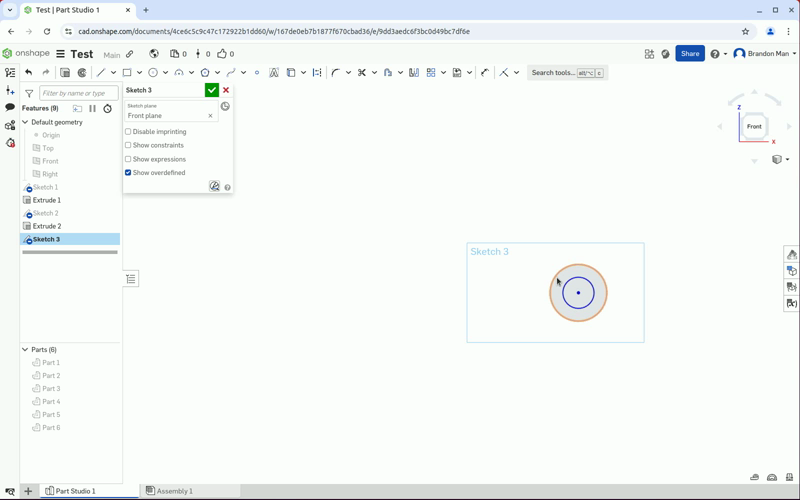
scroll(6)
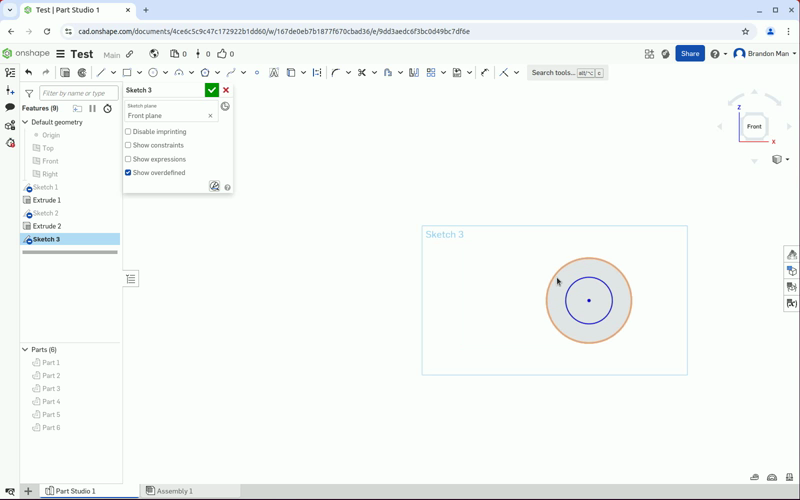
scroll(6)
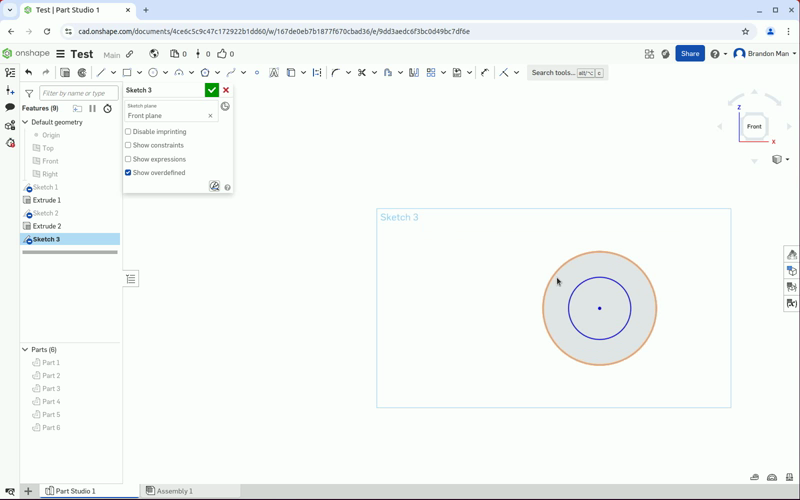
scroll(6)
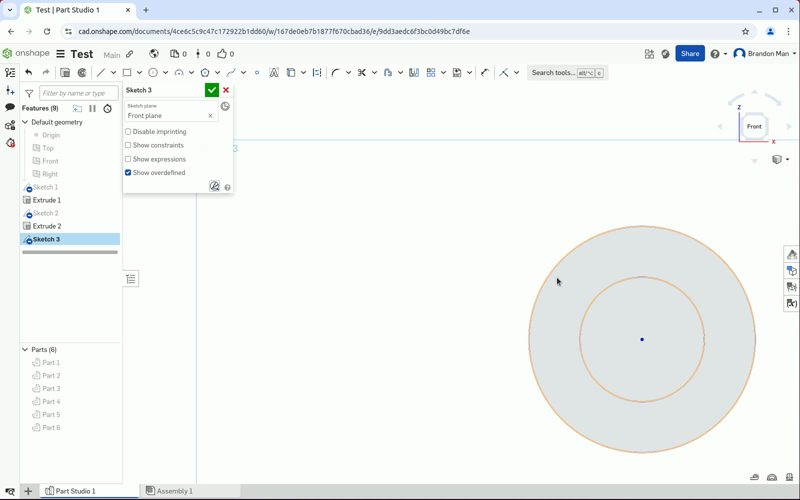
click(557, 277)
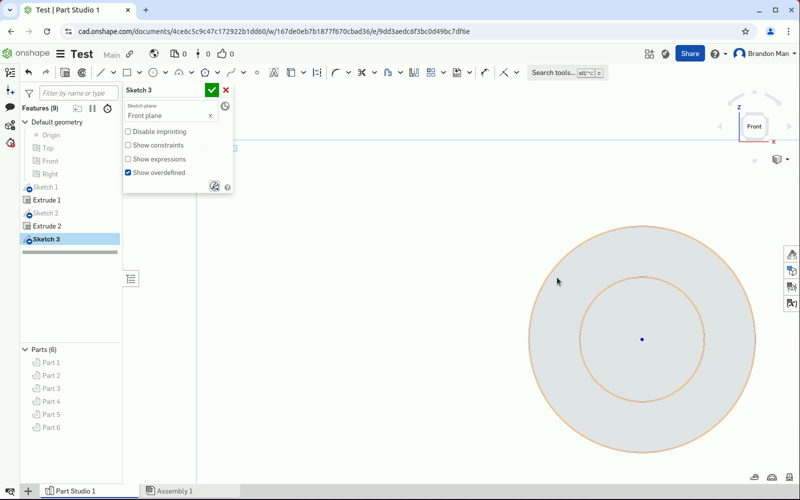
scroll(-6)
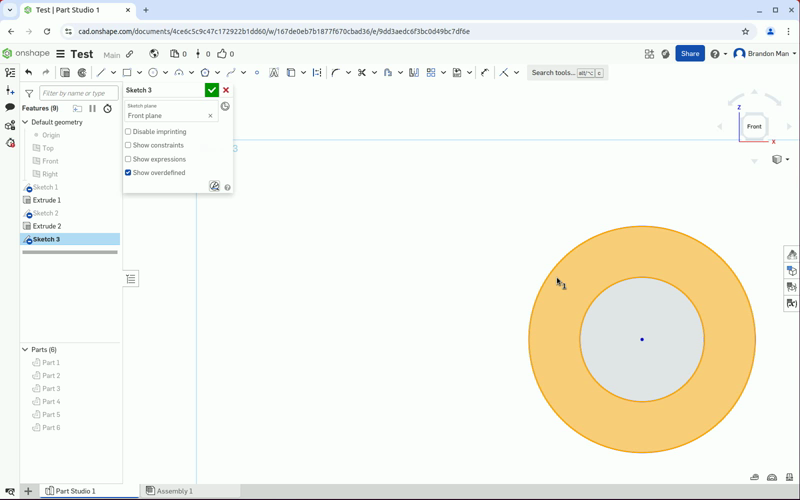
scroll(-6)
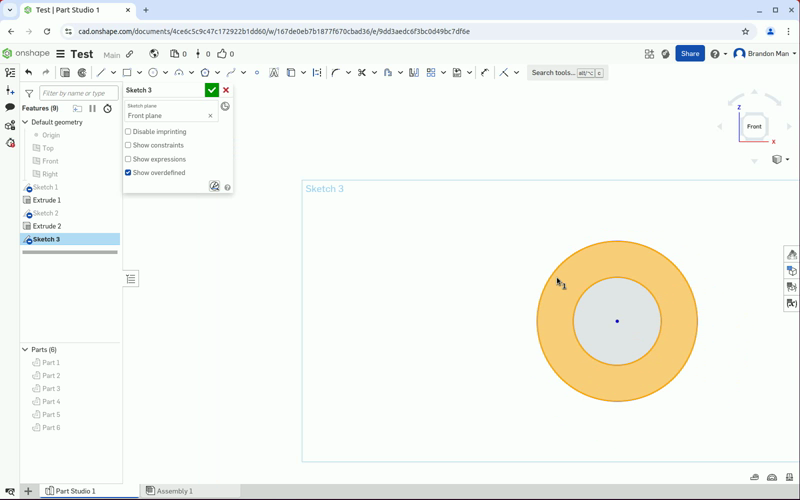
scroll(-6)
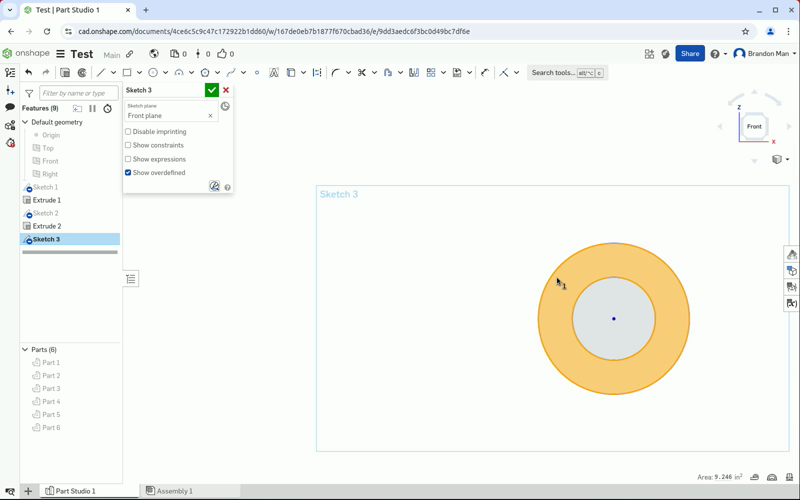
scroll(-6)
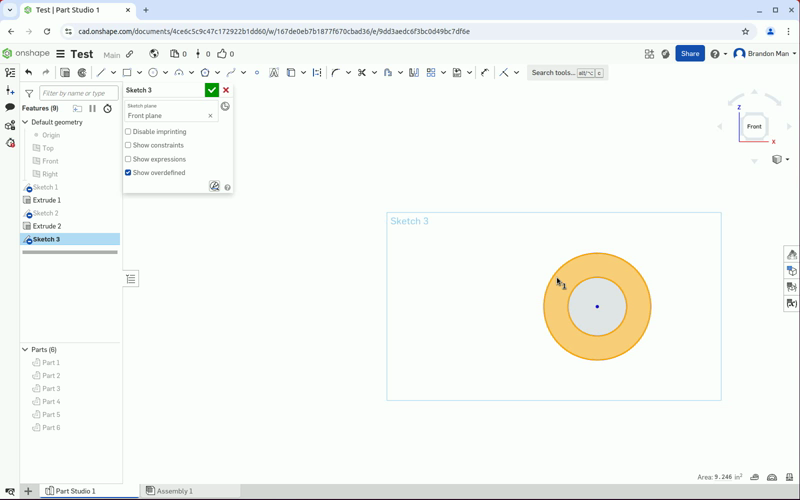
scroll(-6)
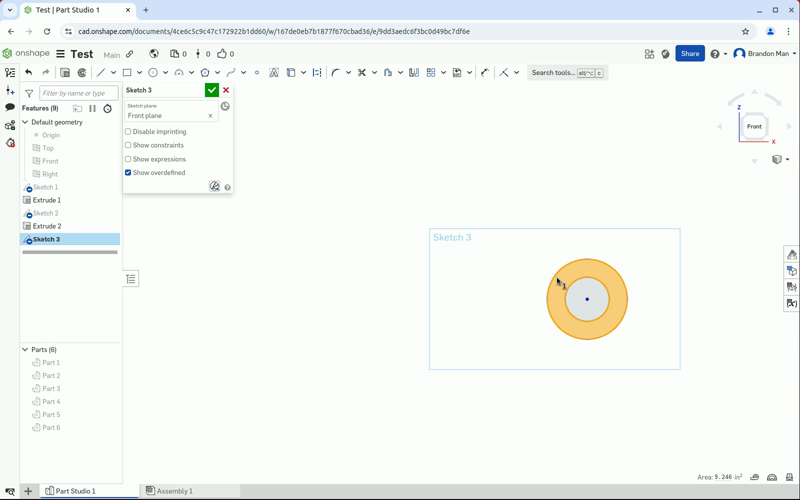
scroll(-6)
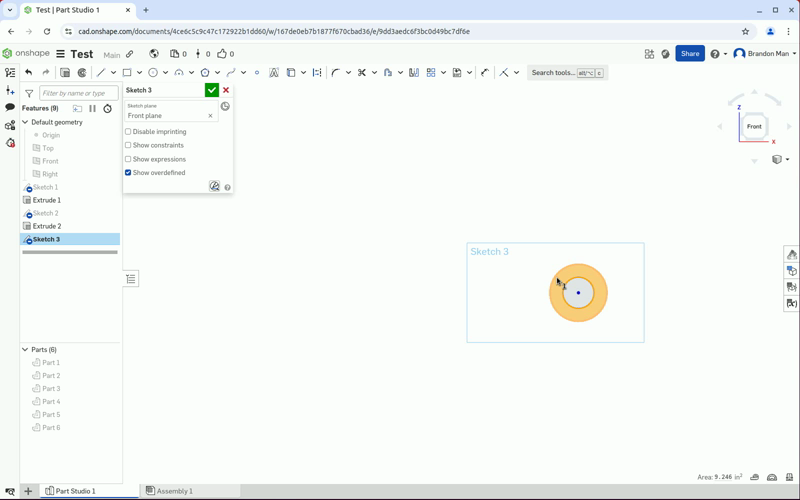
scroll(-6)
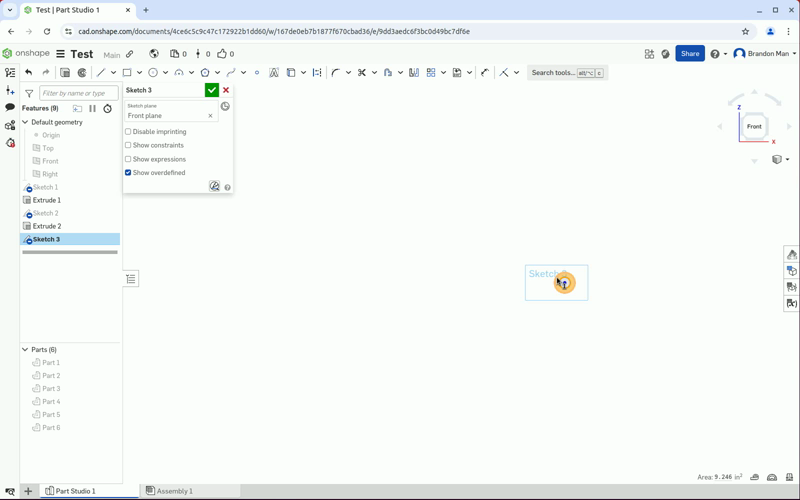
mouse_move(73, 352)
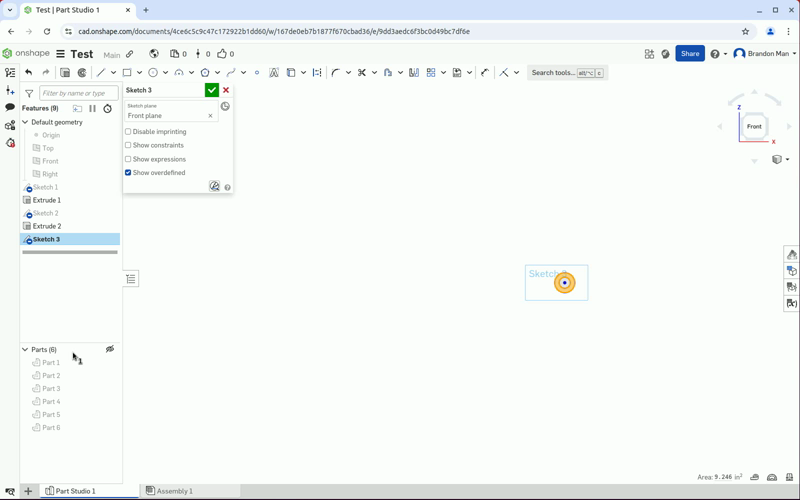
key(shift+y)
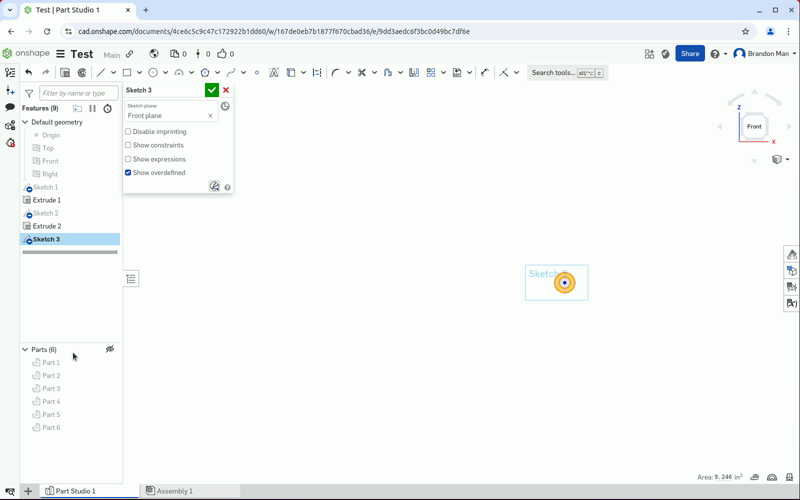
key(shift+e)
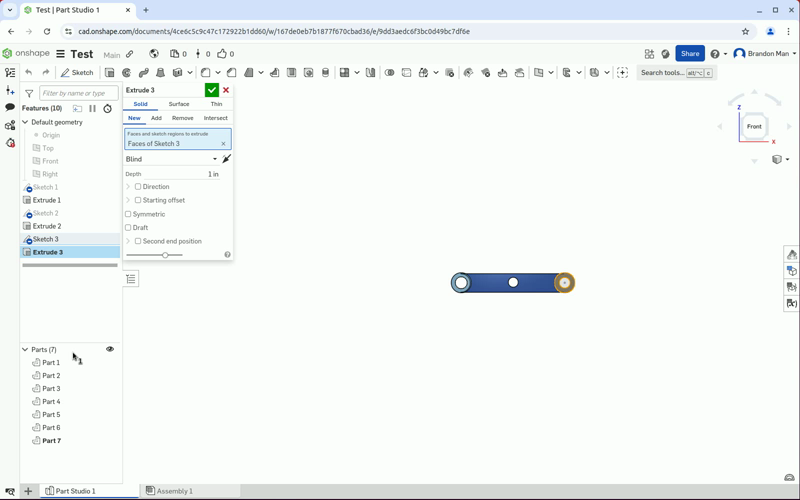
mouse_move(143, 106)
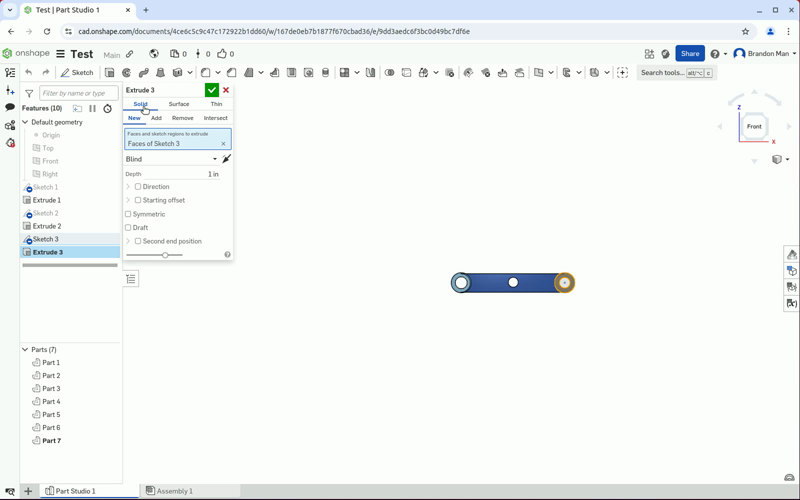
click(143, 106)
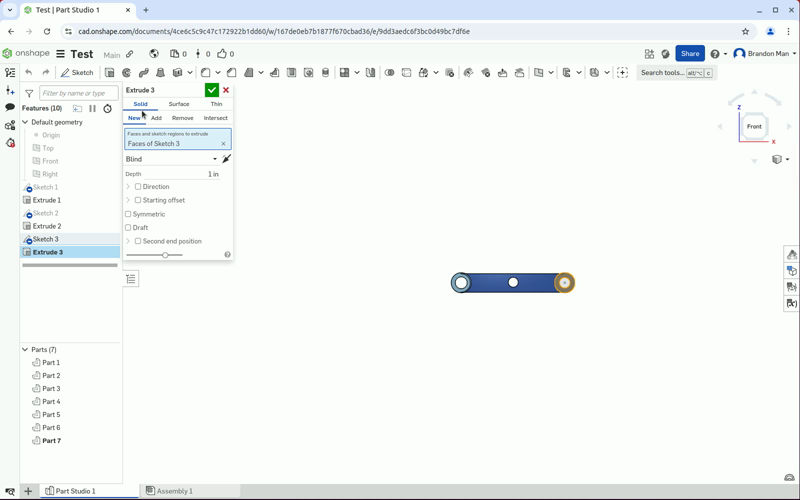
mouse_move(137, 120)
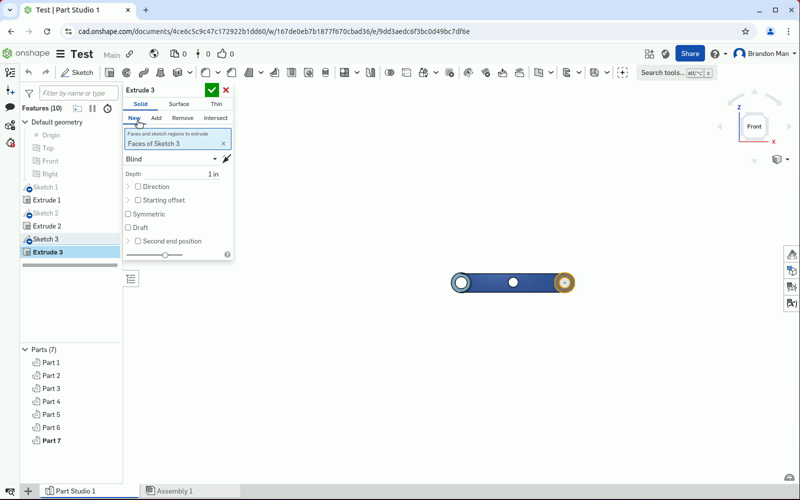
click(137, 120)
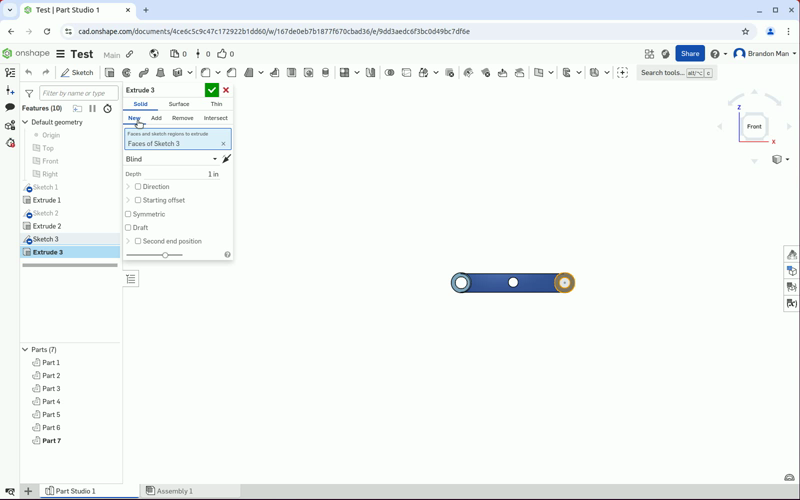
key(tab, 4)
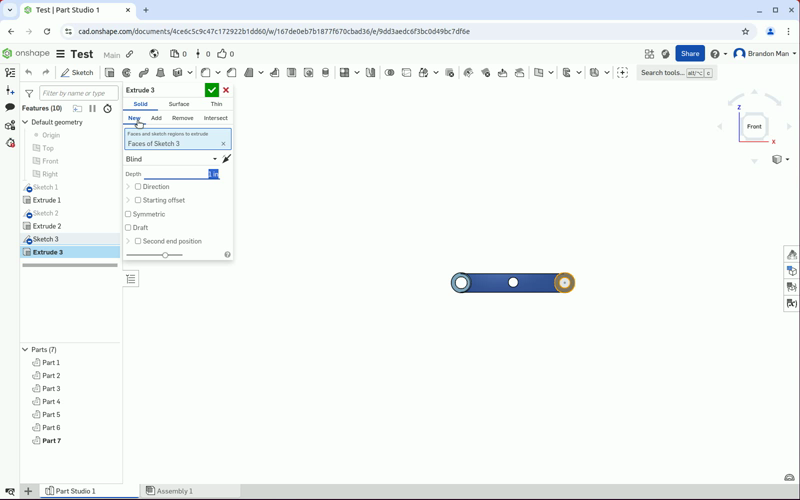
text(2.166)
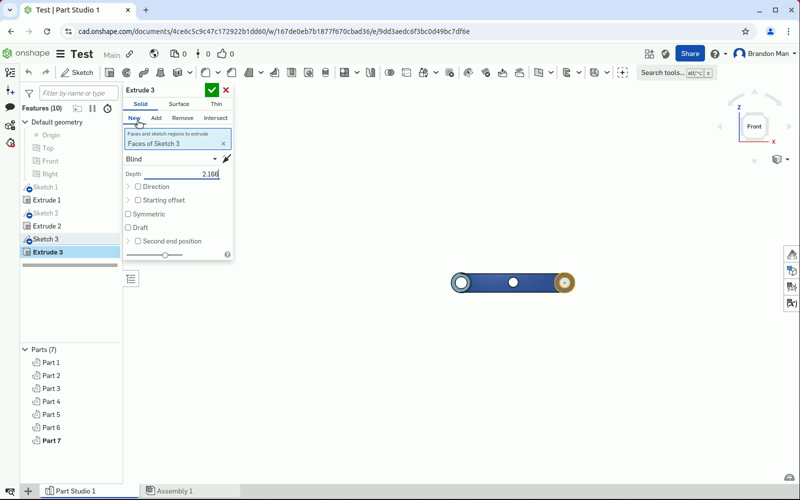
key(enter)
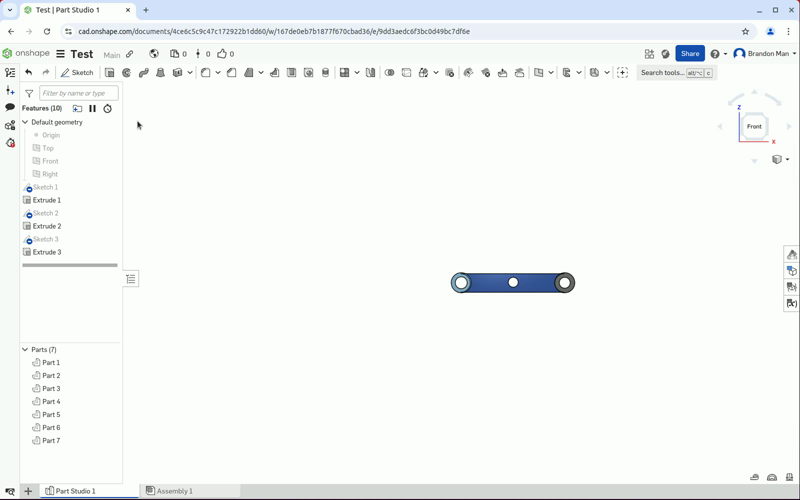
key(shift+h)
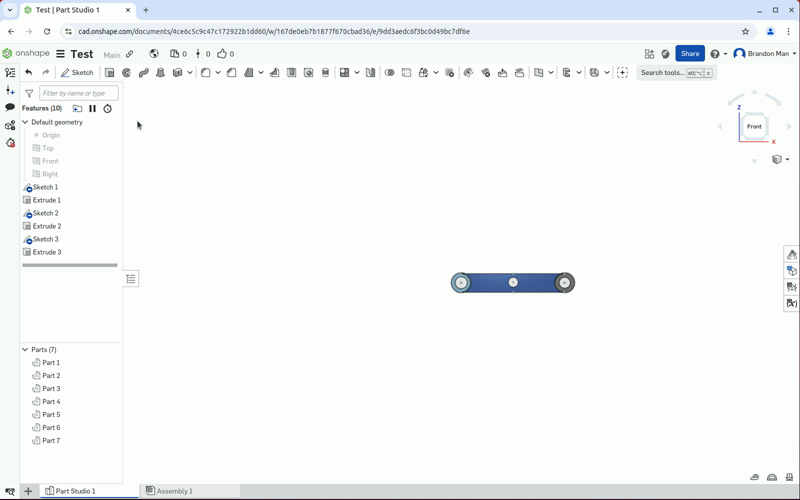
key(shift+h)
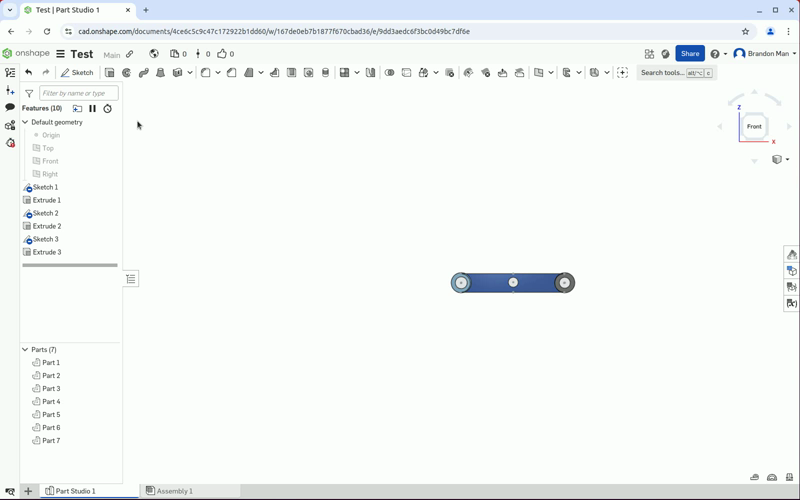
key(shift+7)
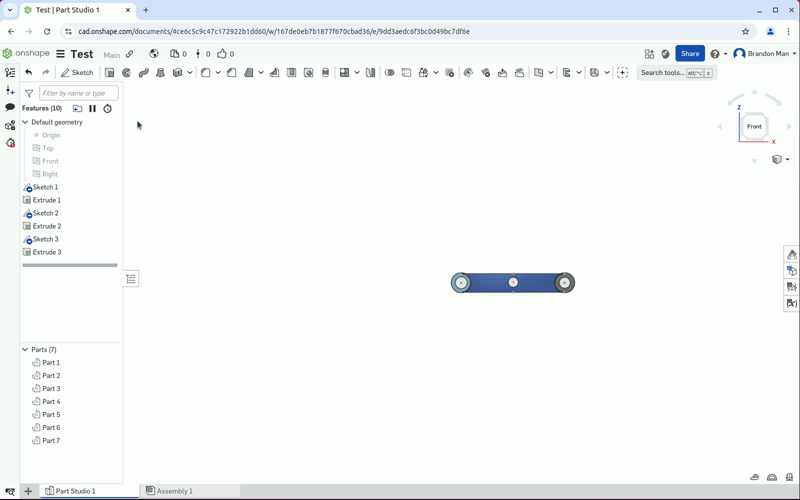
key(left, 2)
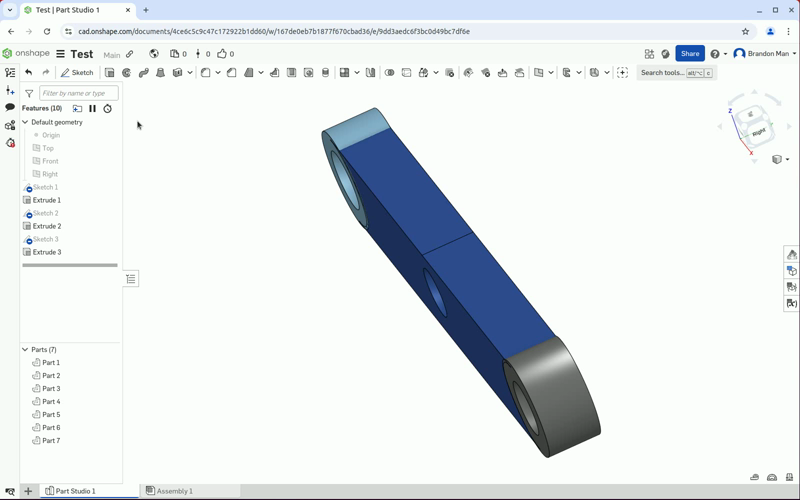
key(down, 2)
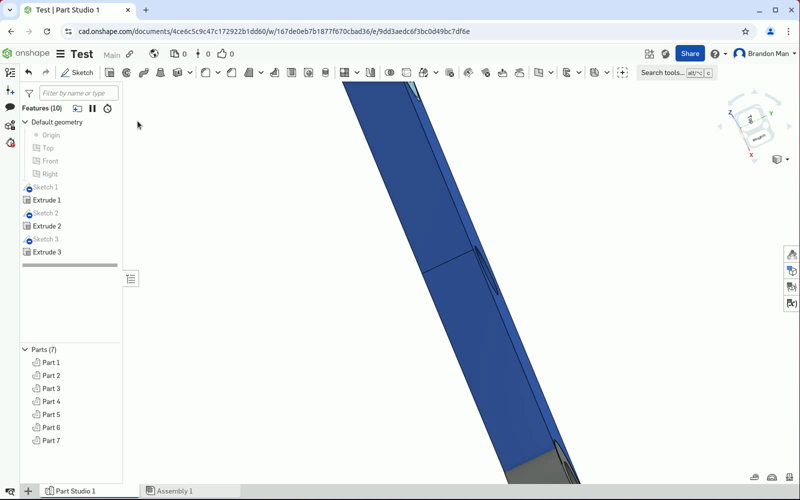
key(up, 2)
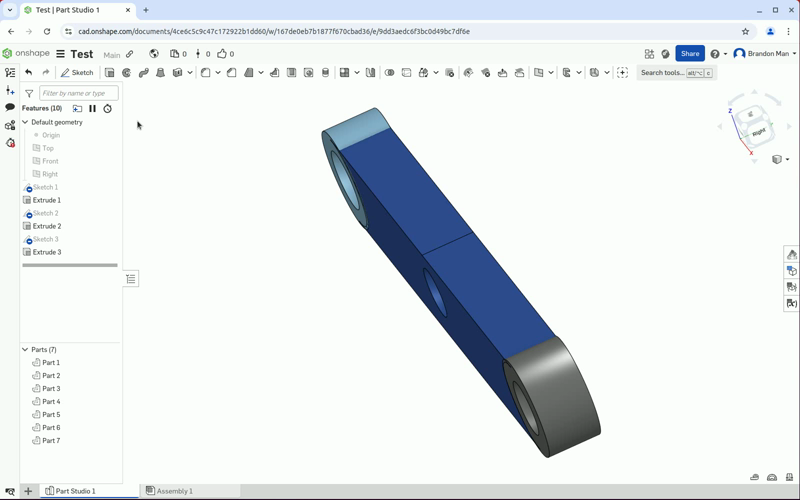
key(right, 2)
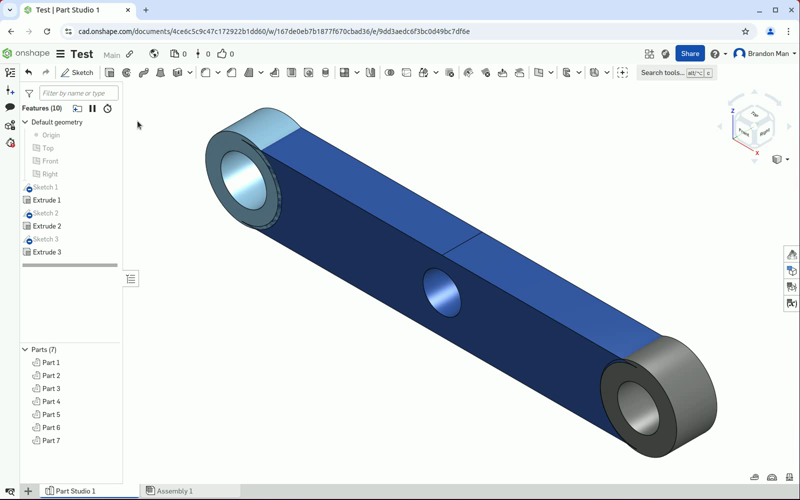
mouse_move(73, 189)
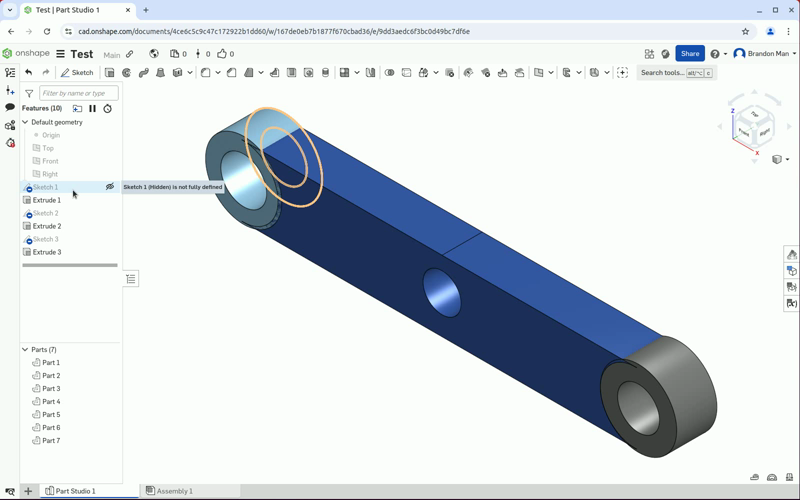
click(73, 189)